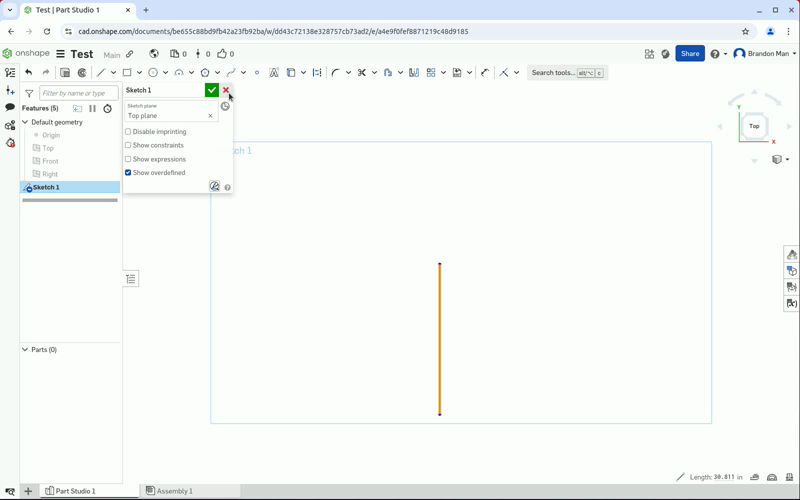
key(shift+h)
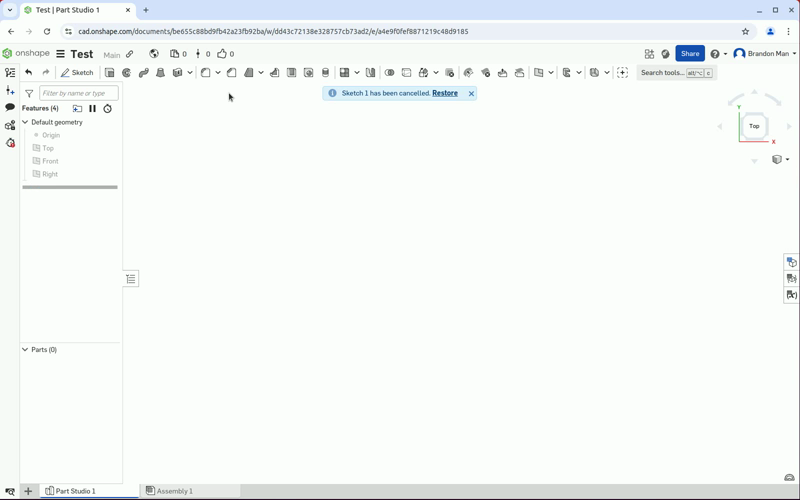
mouse_move(73, 352)
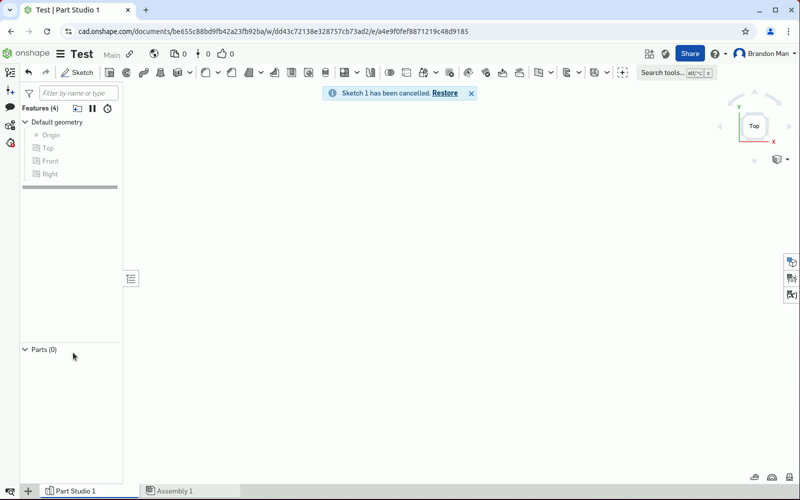
key(y)
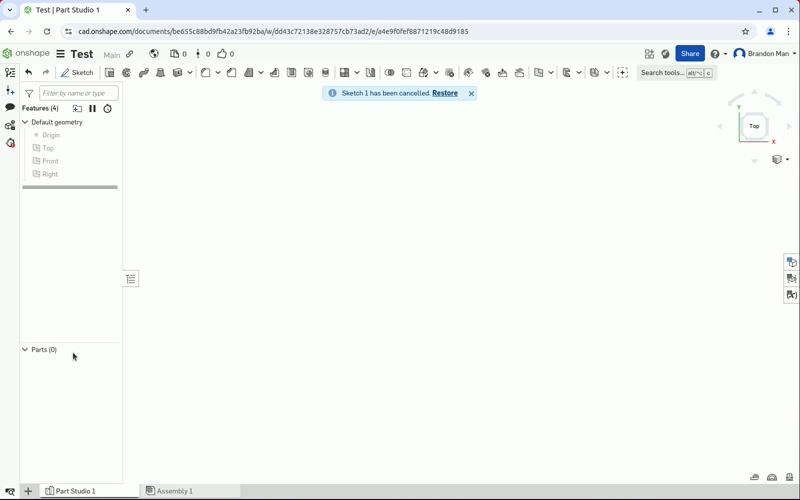
key(shift+p)
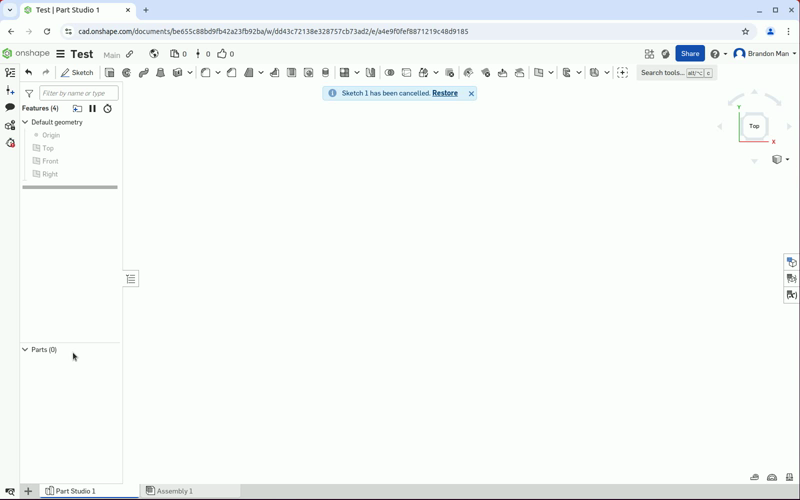
key(space)
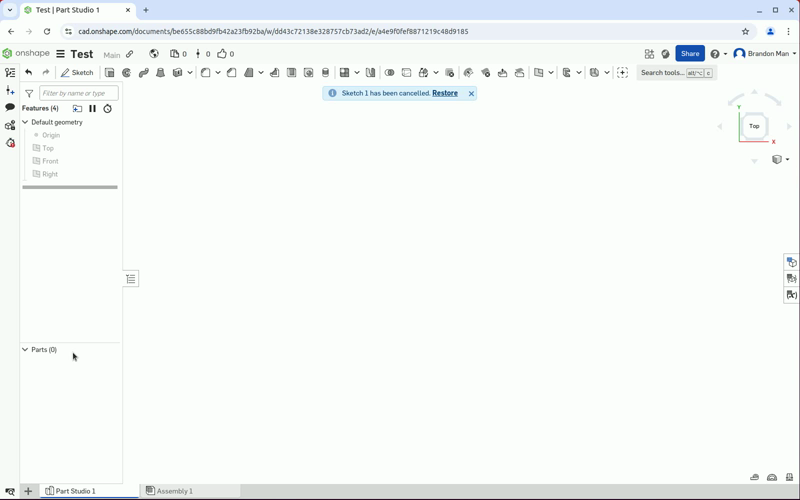
key_down(shift)
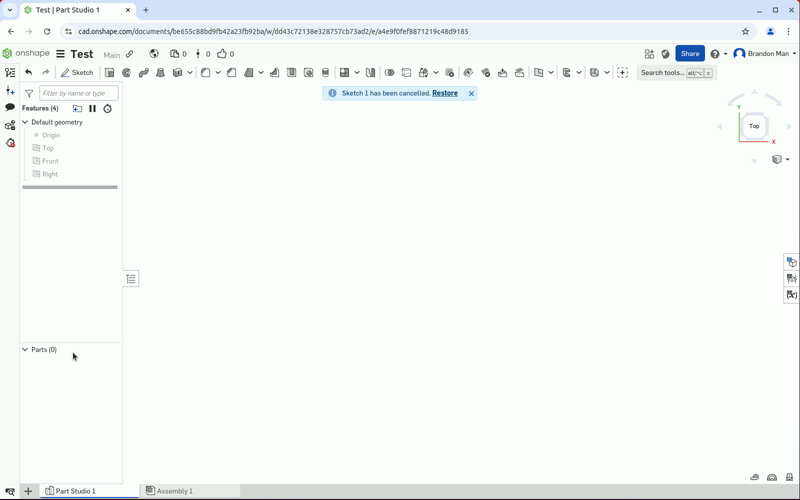
key(up)
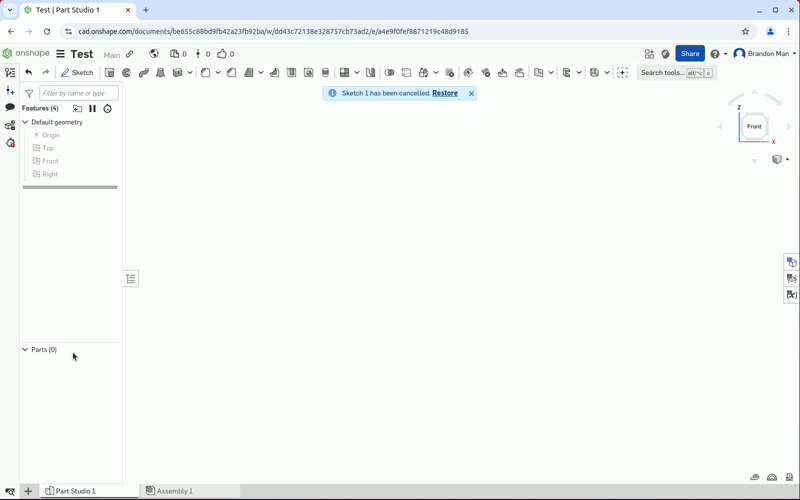
key_up(shift)
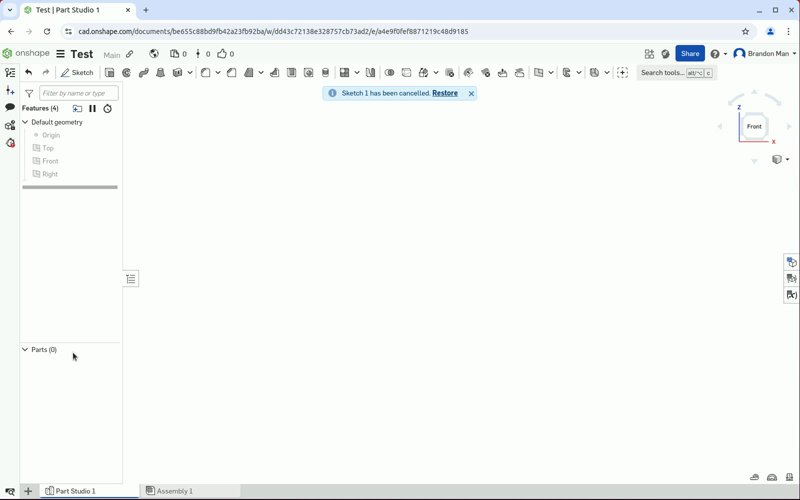
mouse_move(73, 352)
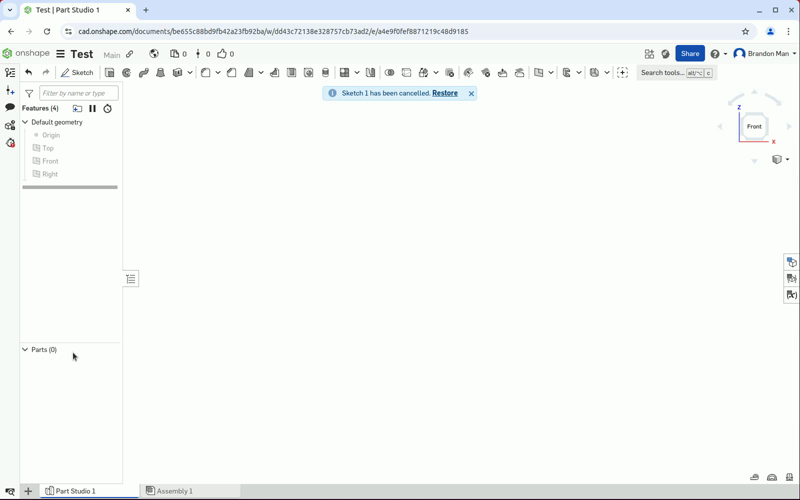
key(shift+y)
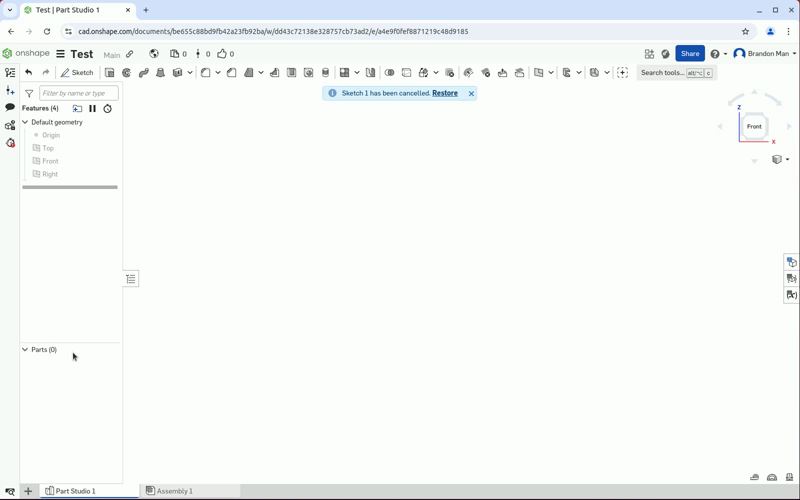
key(shift+s)
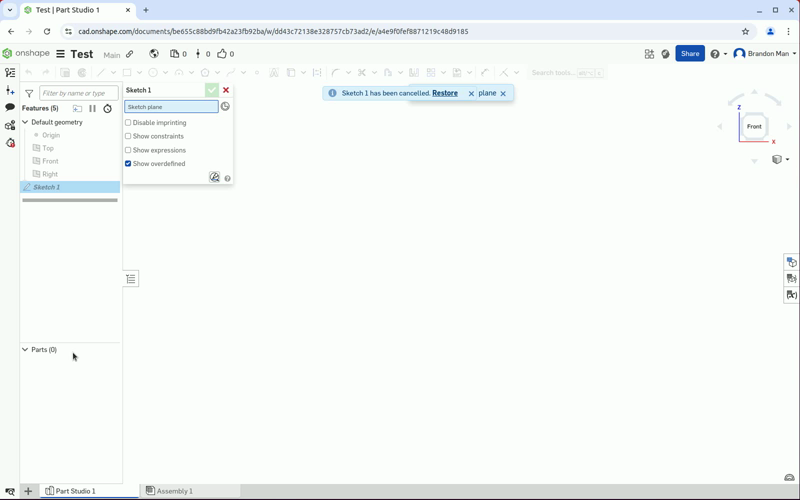
mouse_move(73, 163)
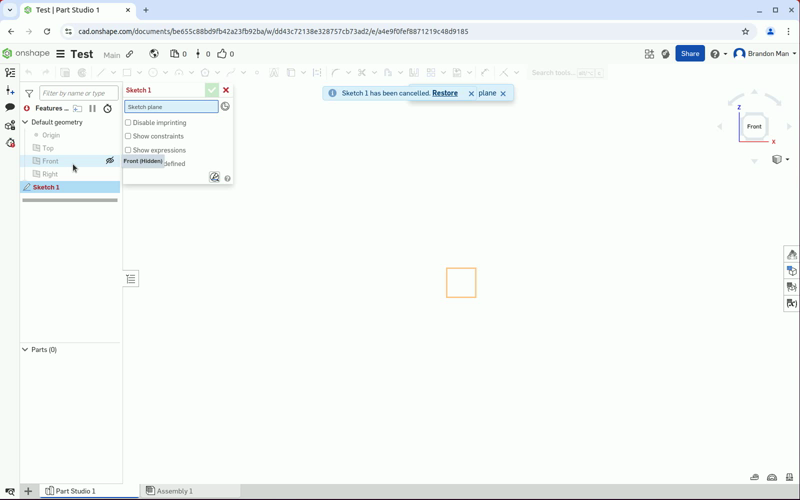
click(73, 163)
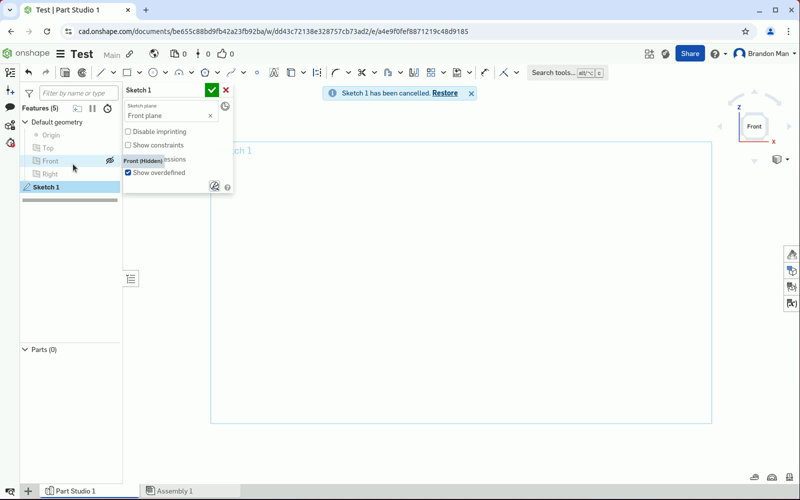
mouse_move(73, 352)
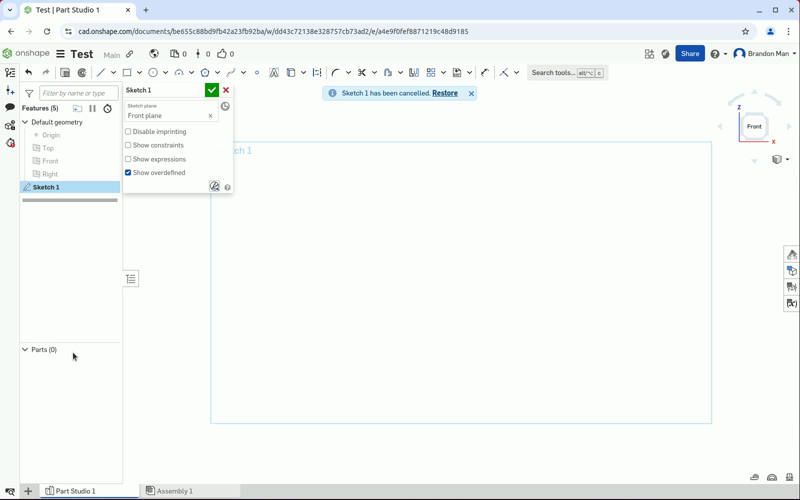
key(y)
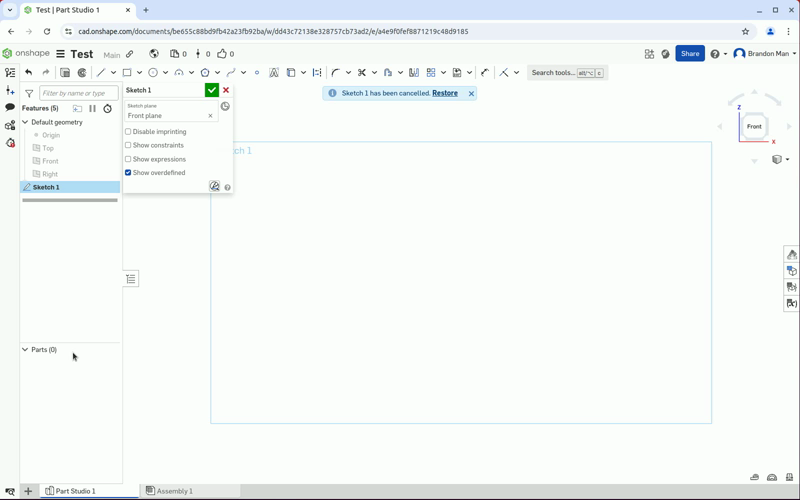
key(l)
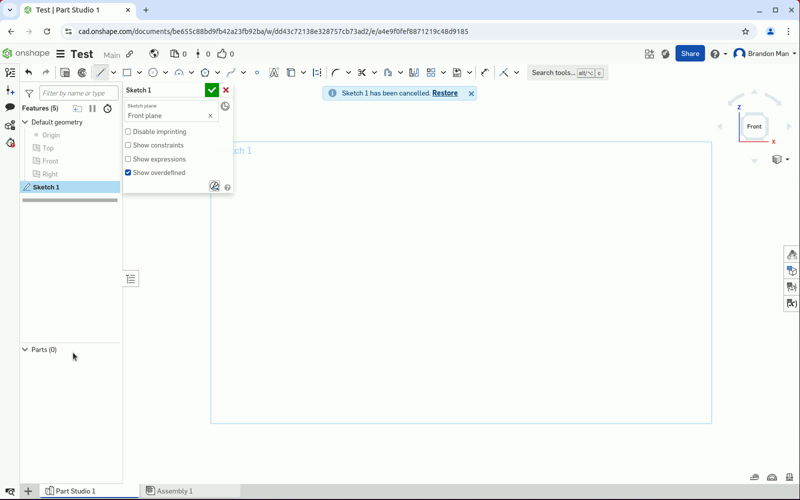
key_down(shift)
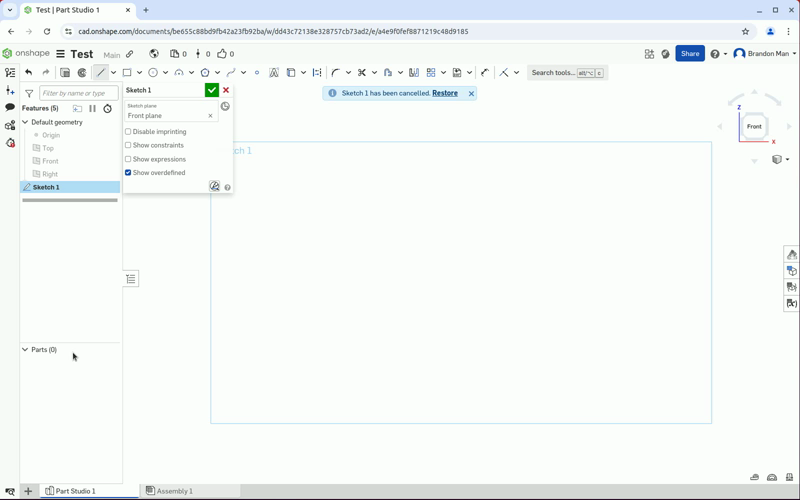
mouse_move(458, 353)
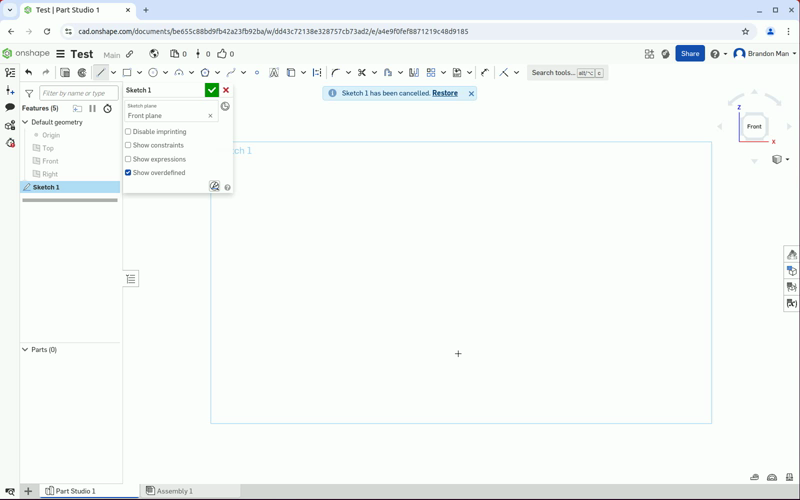
click(458, 353)
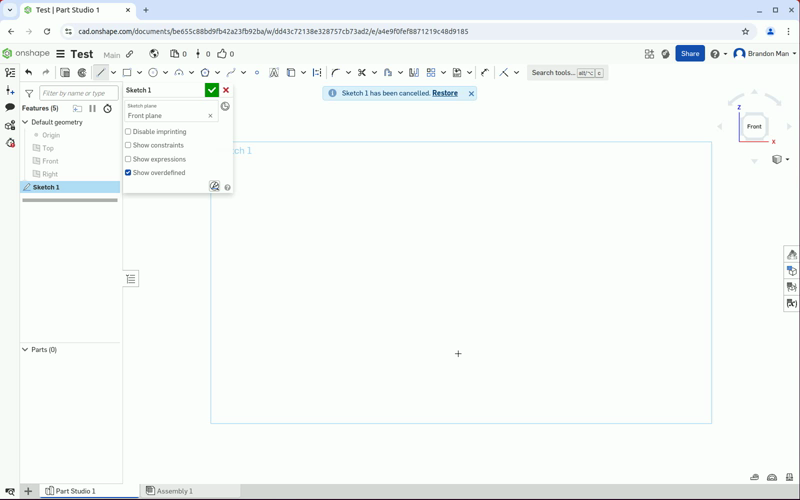
key_up(shift)
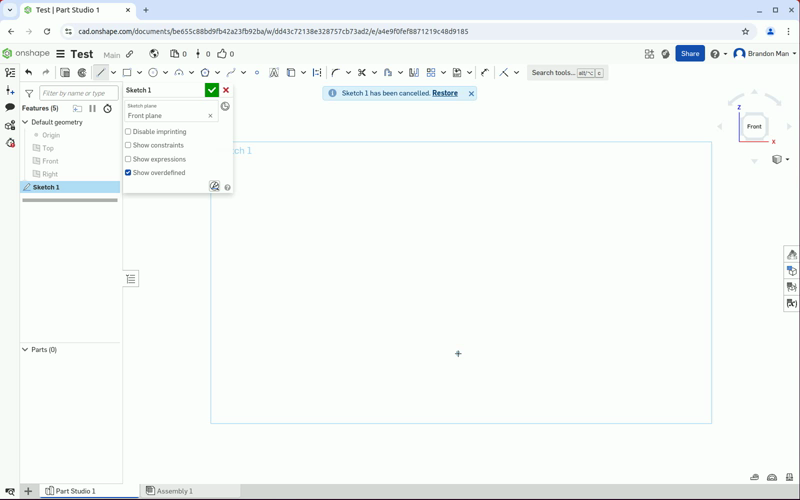
key_down(shift)
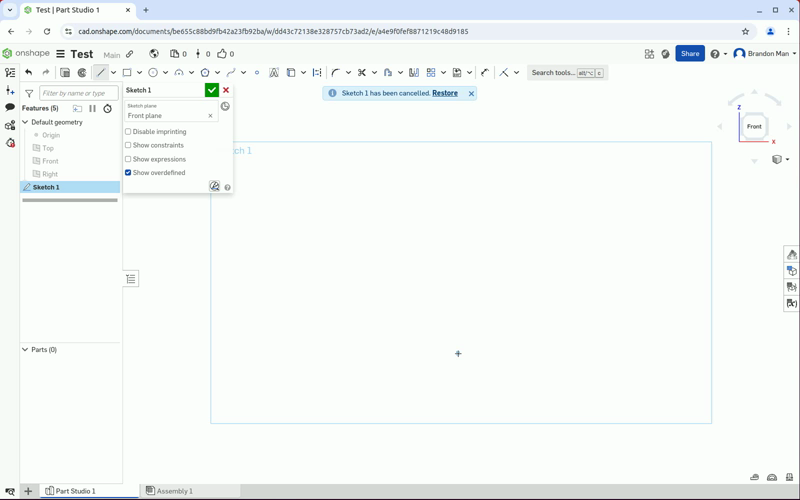
mouse_move(488, 353)
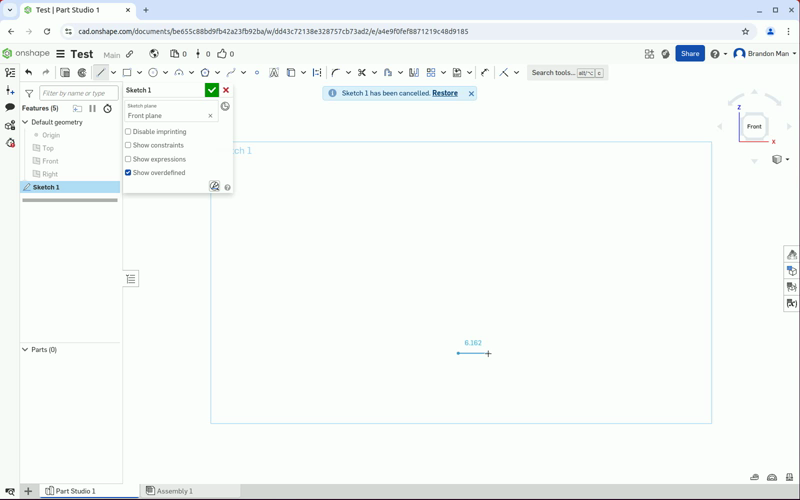
mouse_move(464, 353)
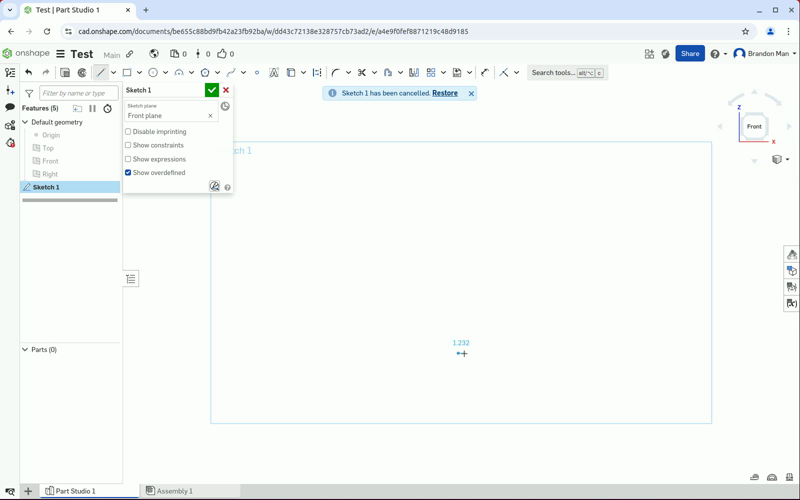
scroll(6)
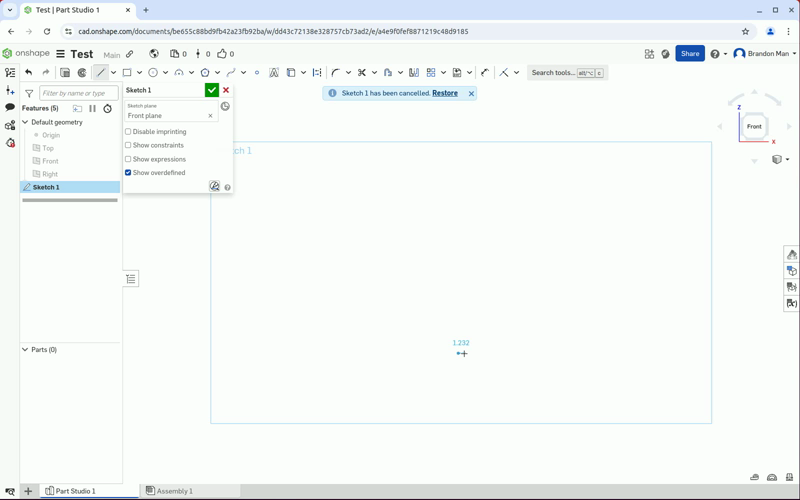
scroll(6)
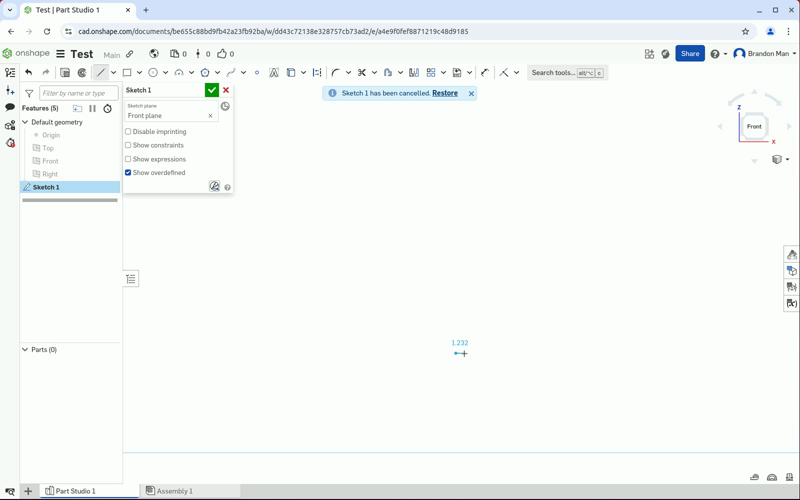
scroll(6)
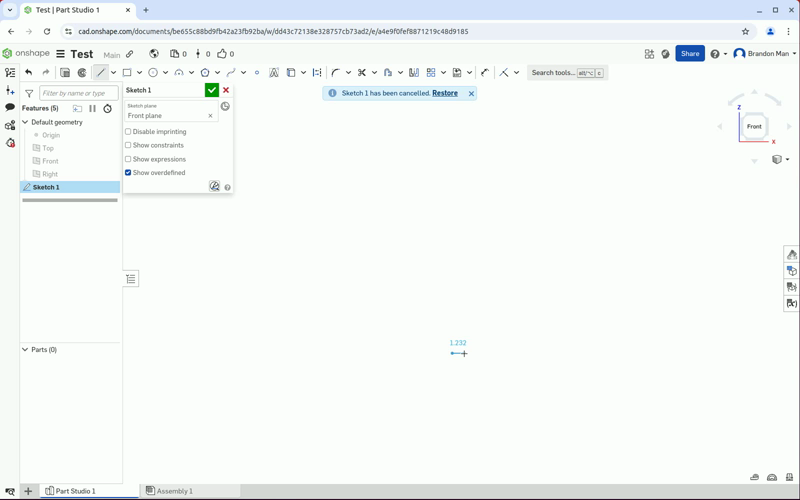
scroll(6)
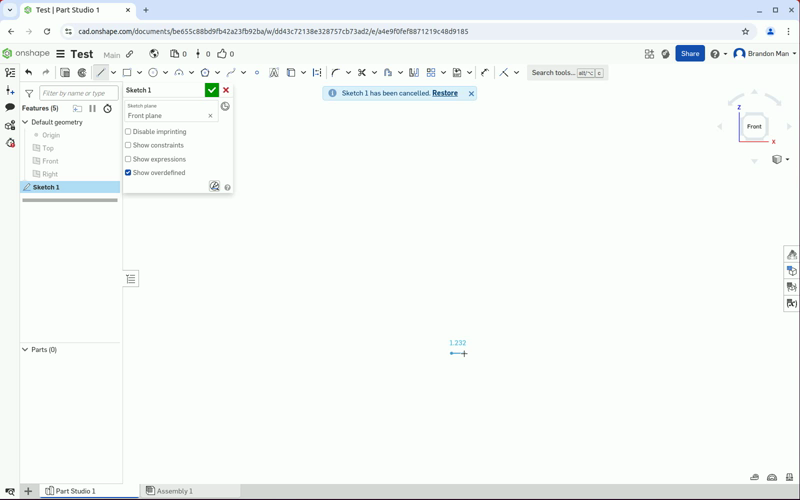
scroll(6)
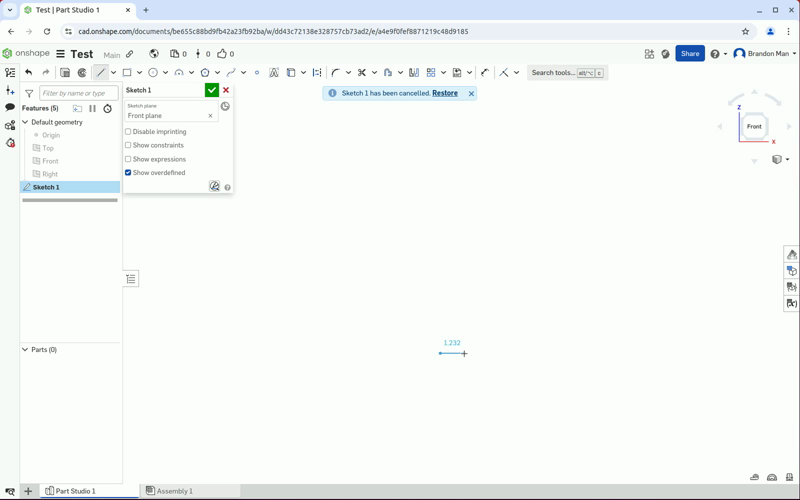
scroll(6)
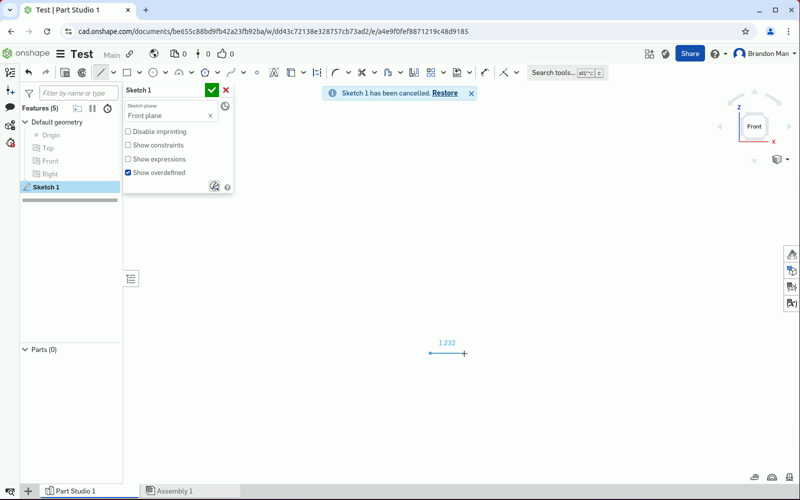
scroll(6)
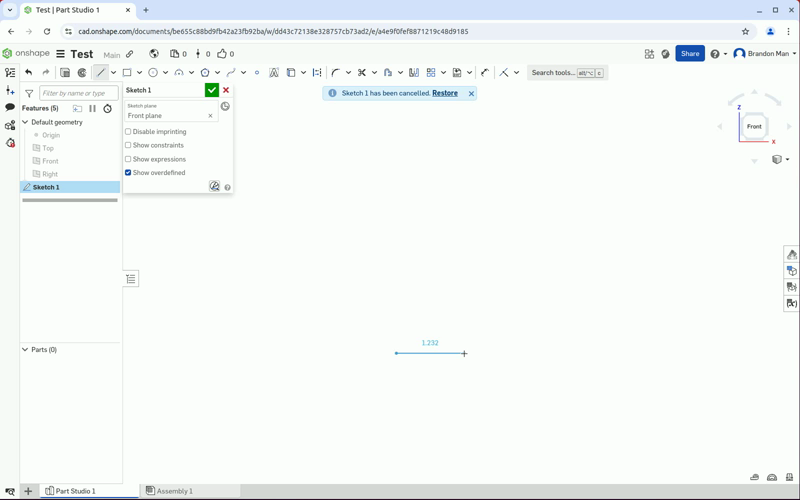
click(464, 353)
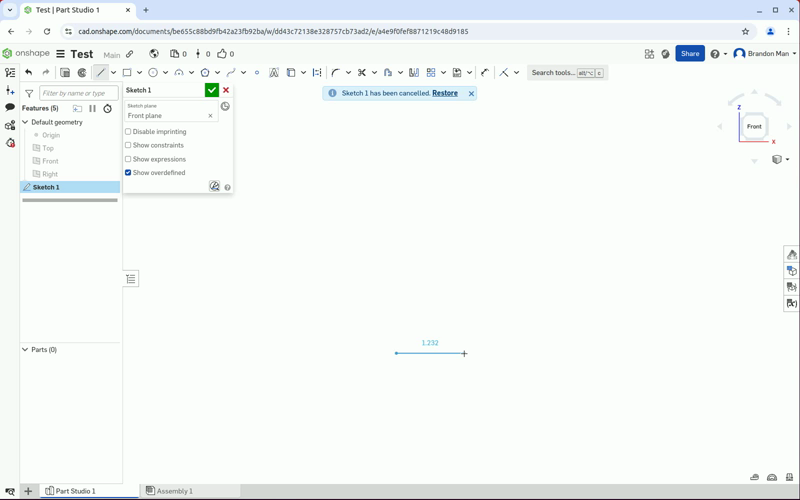
scroll(-6)
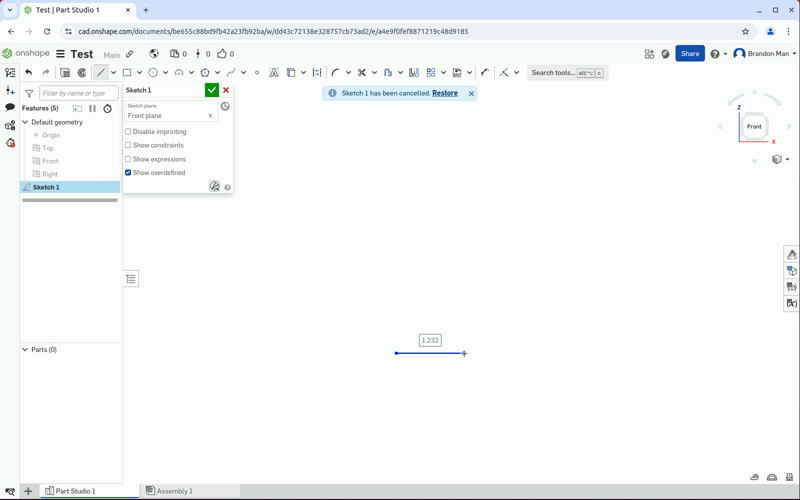
scroll(-6)
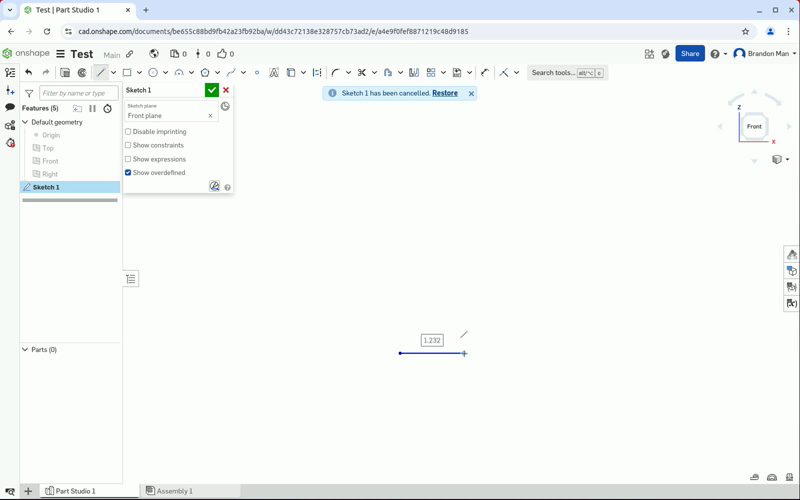
scroll(-6)
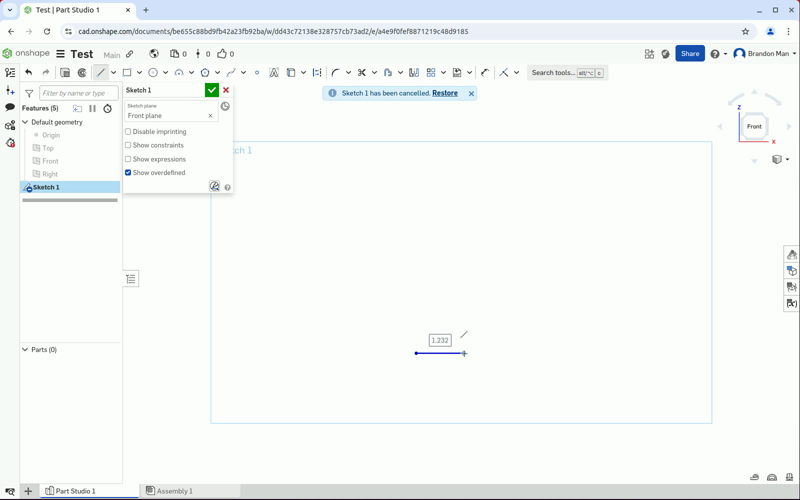
scroll(-6)
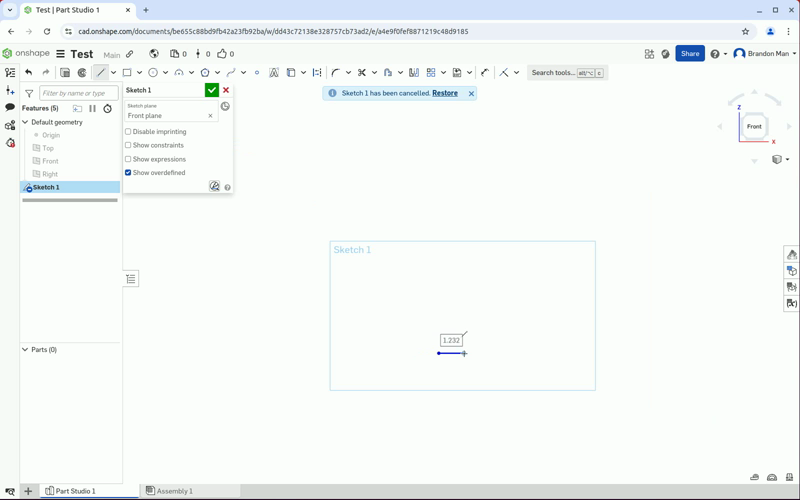
scroll(-6)
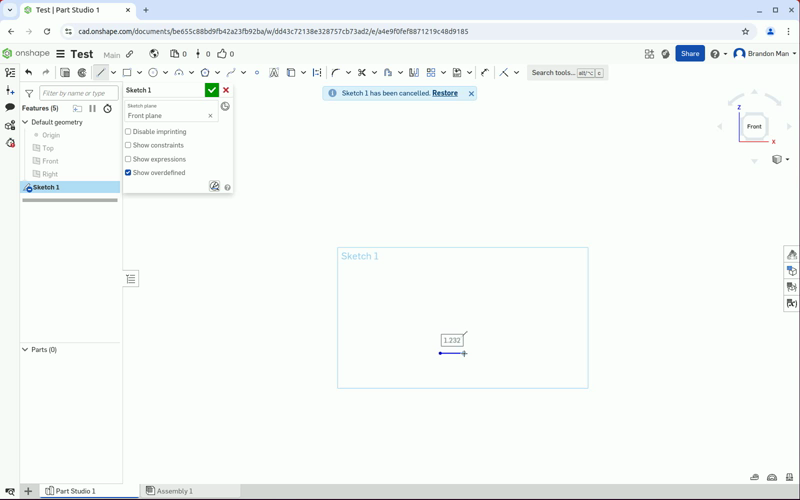
scroll(-6)
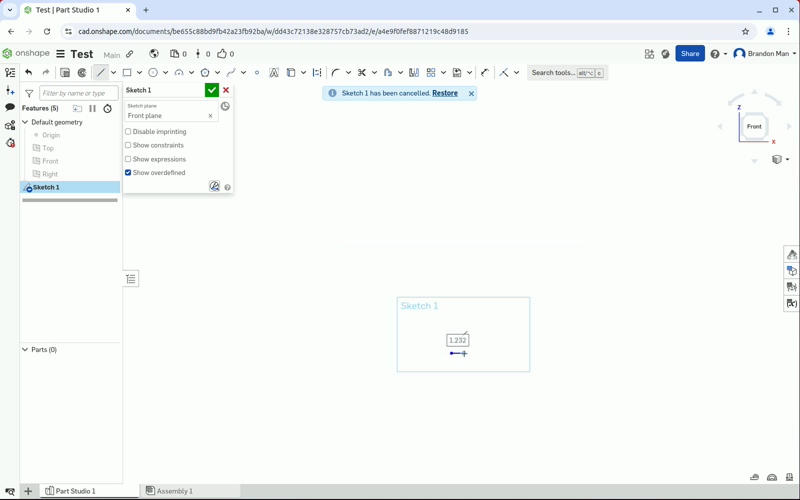
scroll(-6)
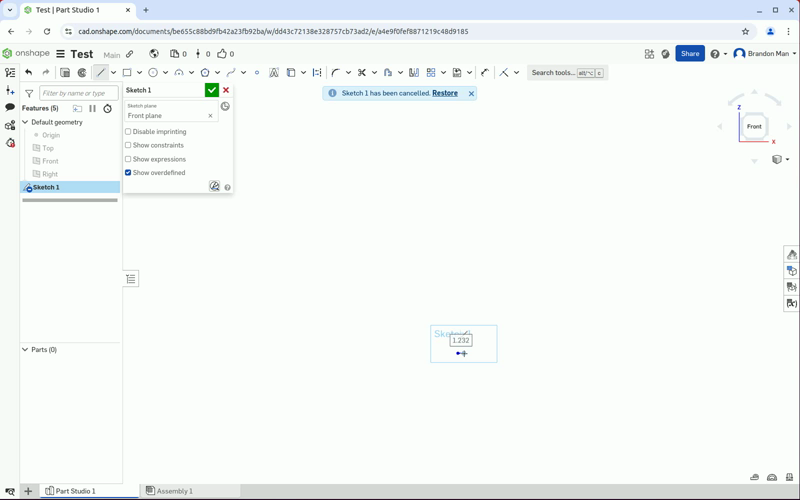
key_up(shift)
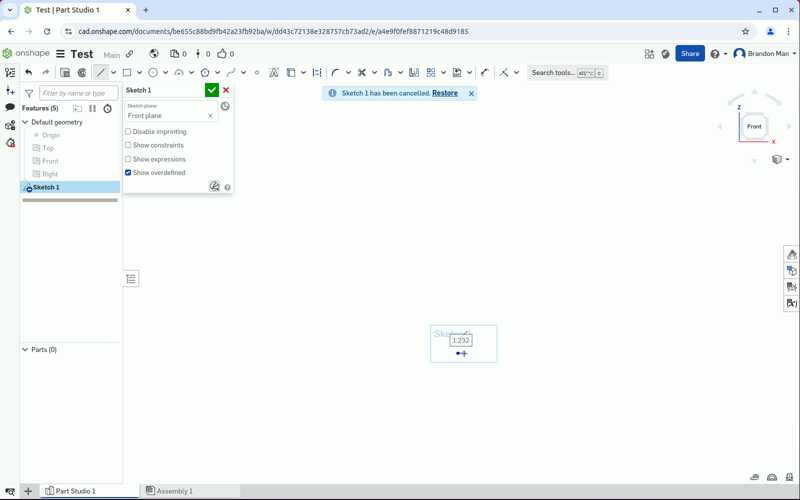
key_down(shift)
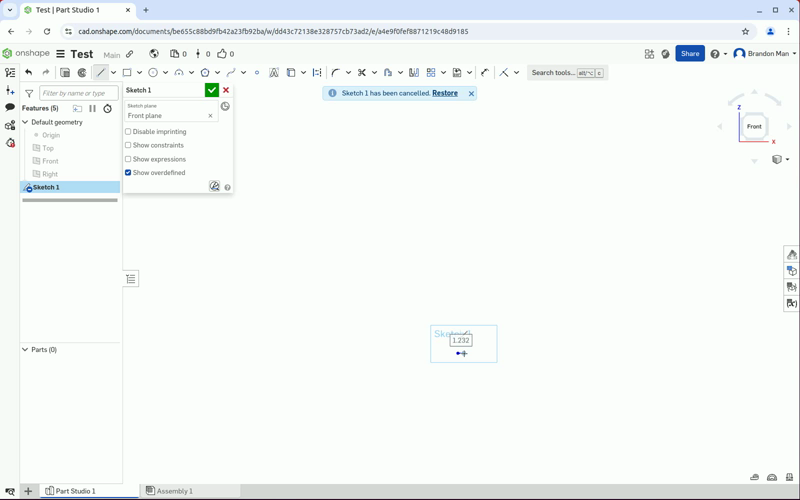
mouse_move(464, 282)
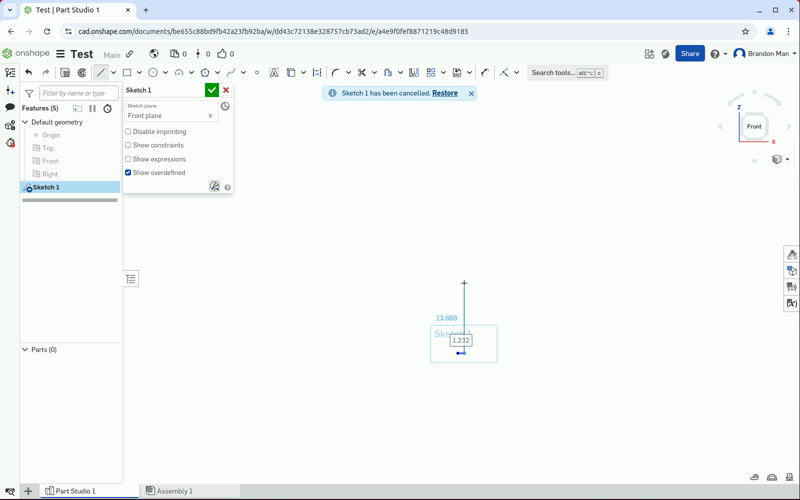
click(464, 282)
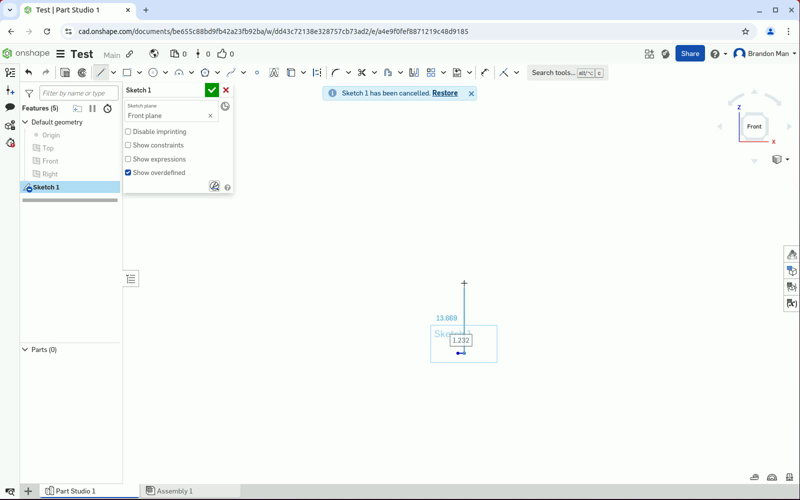
key_up(shift)
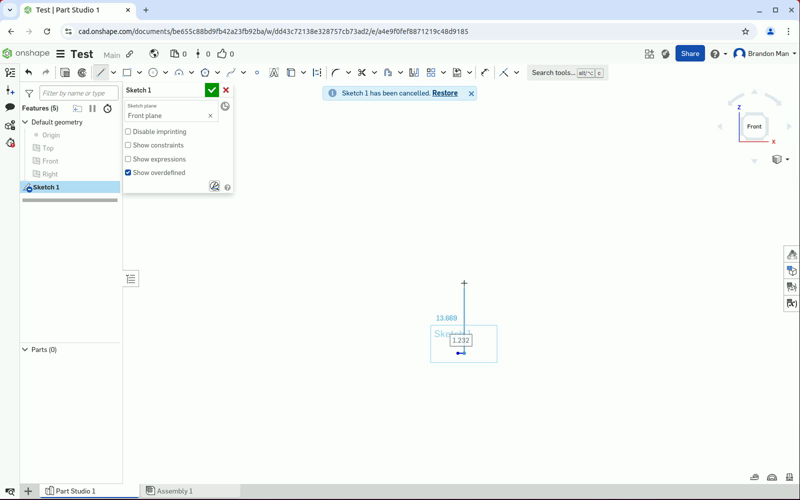
key_down(shift)
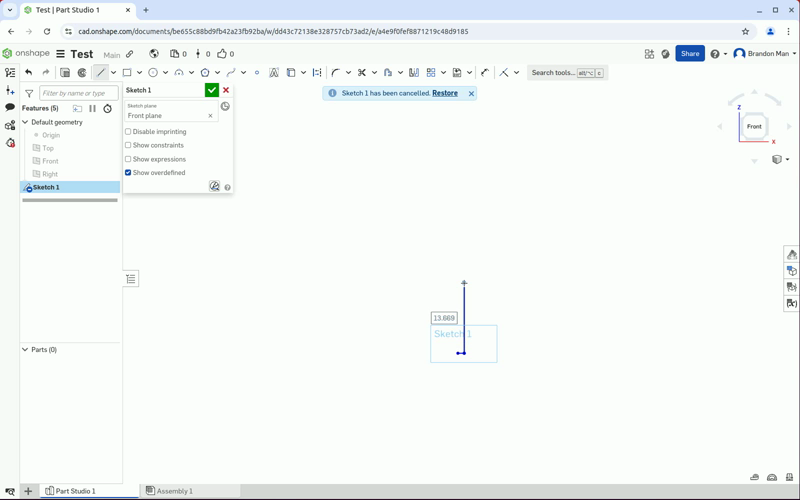
mouse_move(494, 282)
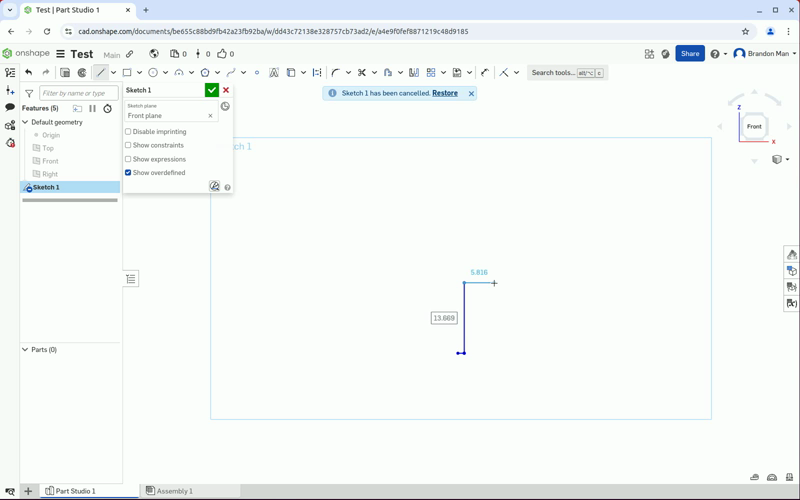
mouse_move(458, 282)
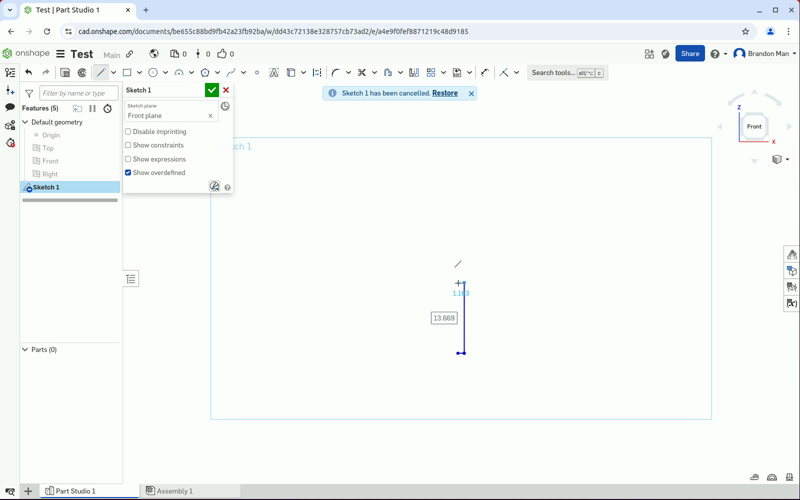
scroll(6)
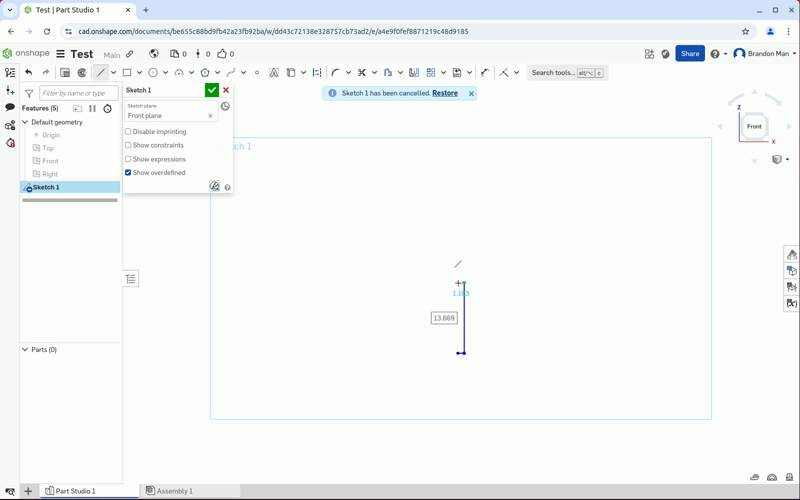
scroll(6)
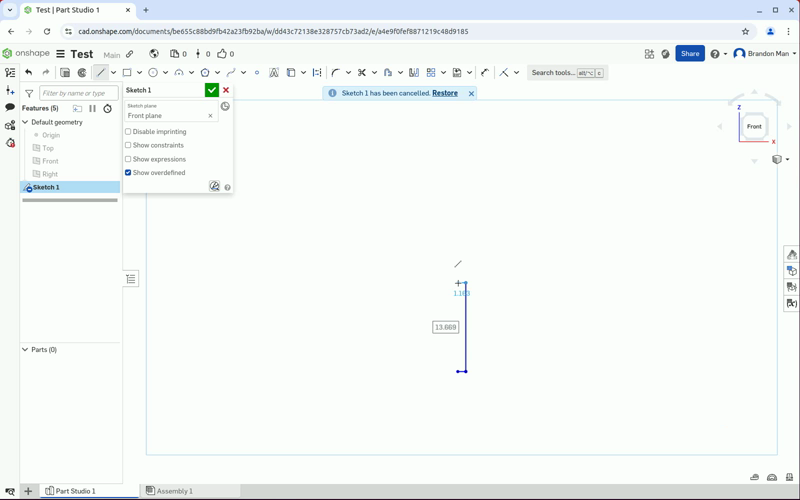
scroll(6)
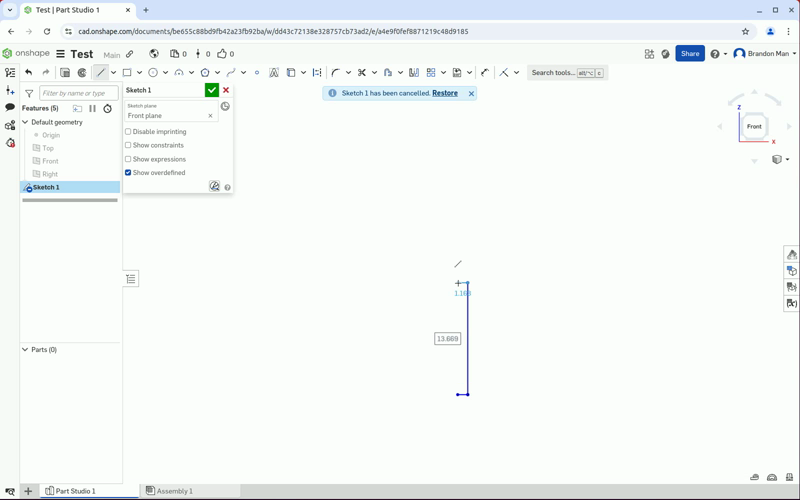
scroll(6)
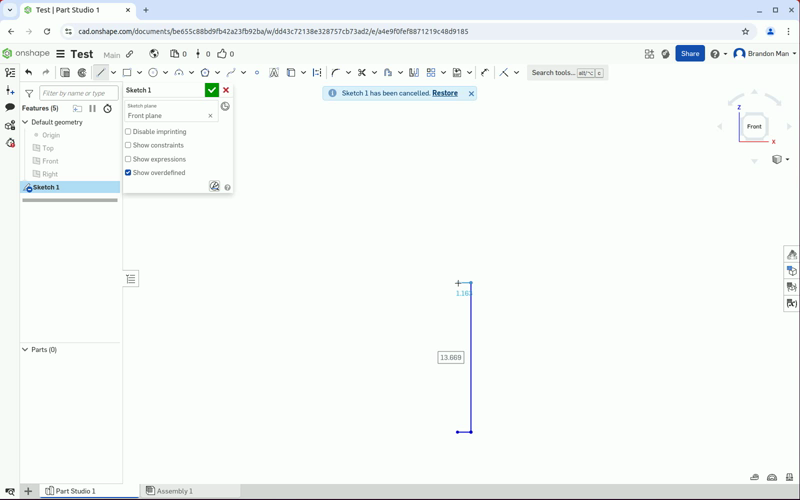
scroll(6)
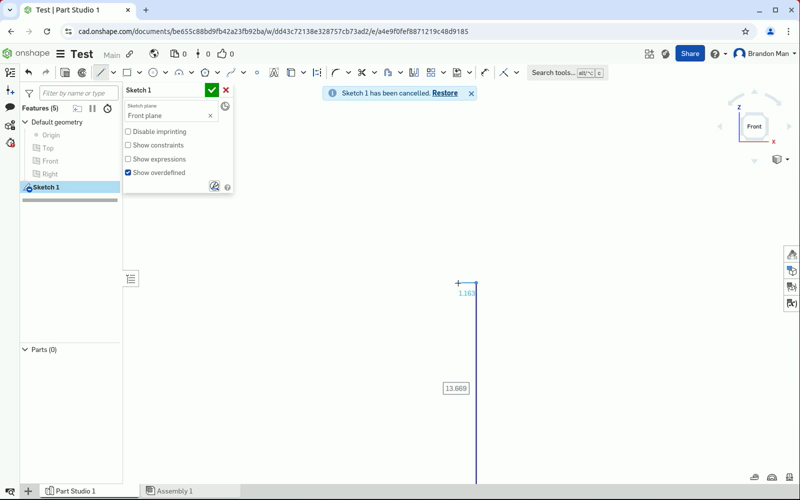
scroll(6)
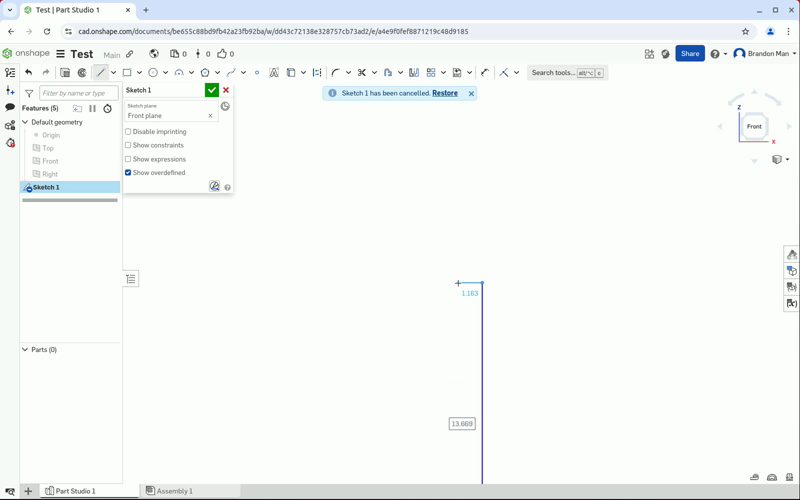
scroll(6)
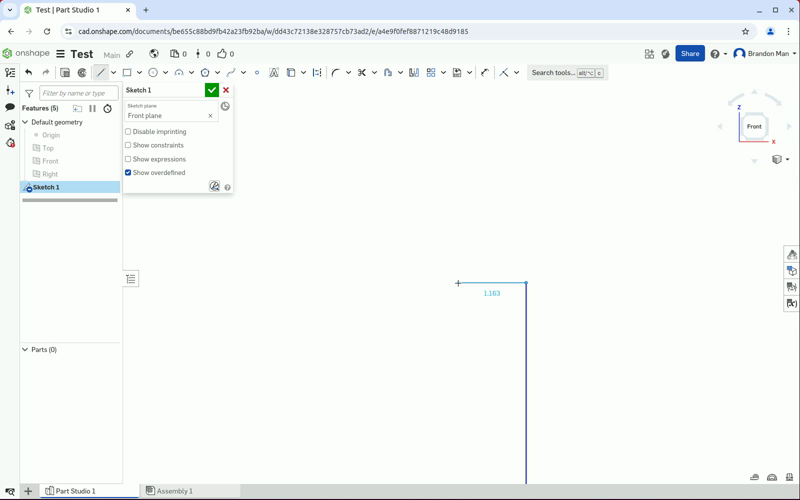
click(458, 282)
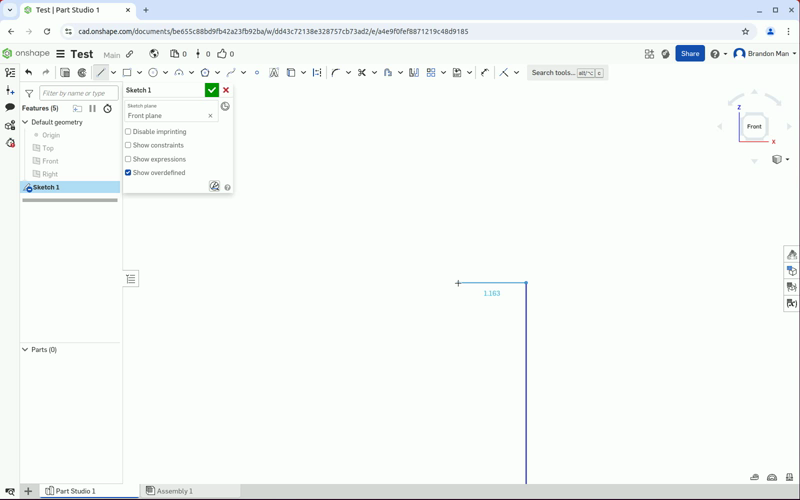
scroll(-6)
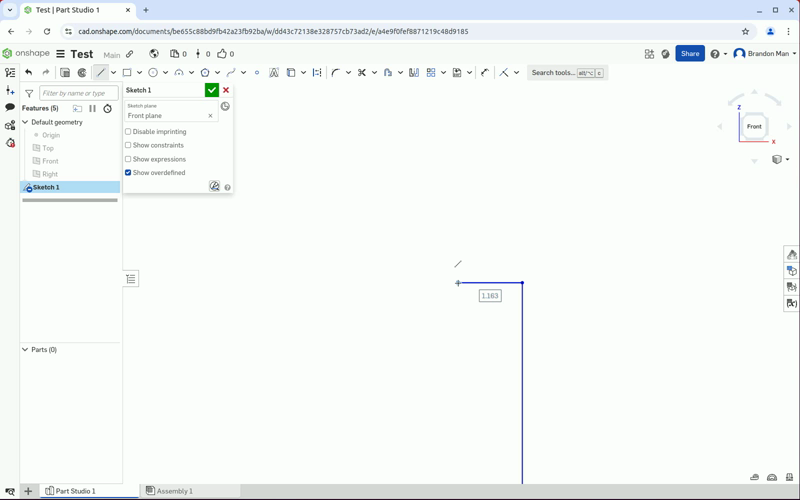
scroll(-6)
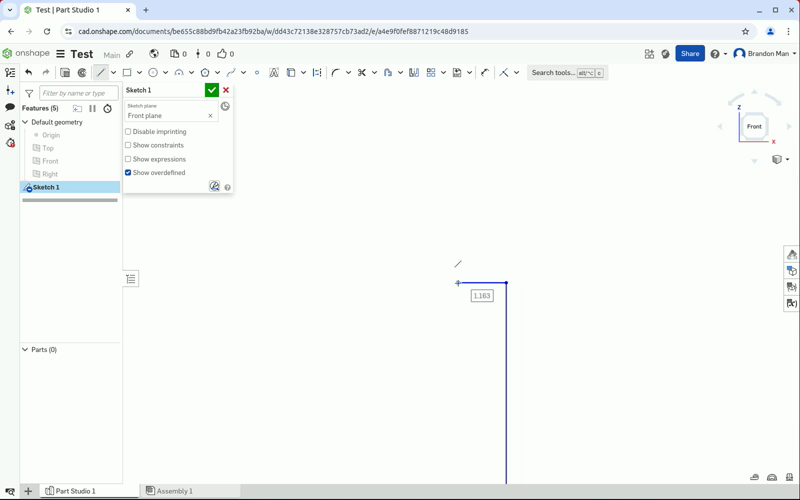
scroll(-6)
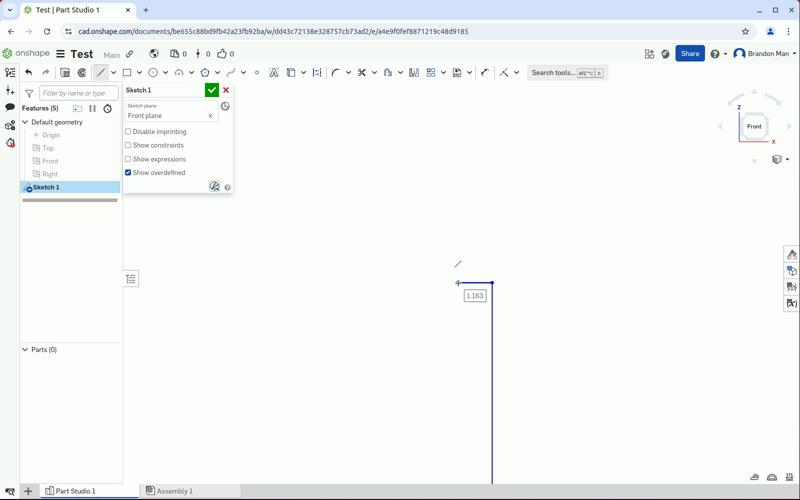
scroll(-6)
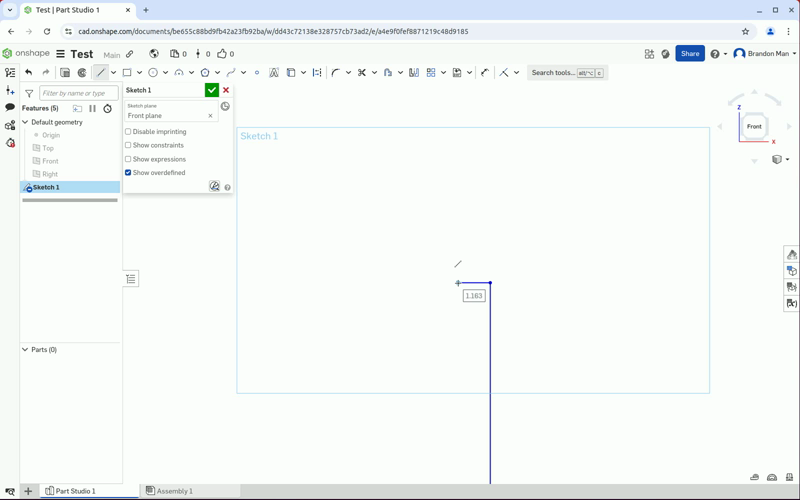
scroll(-6)
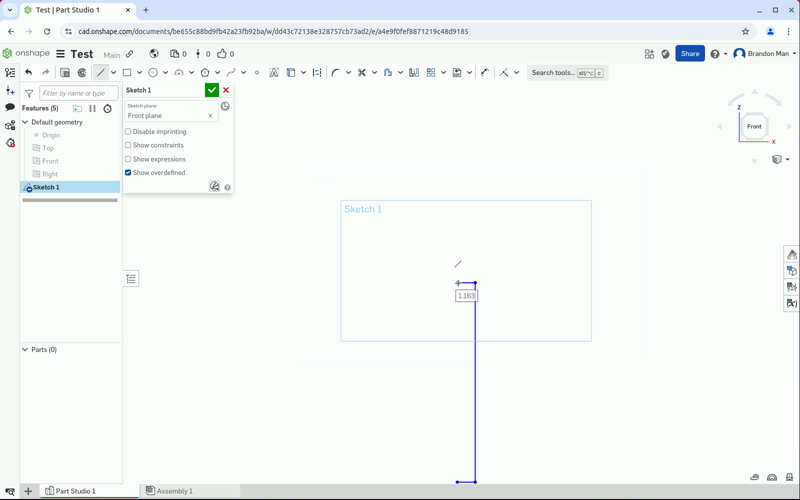
scroll(-6)
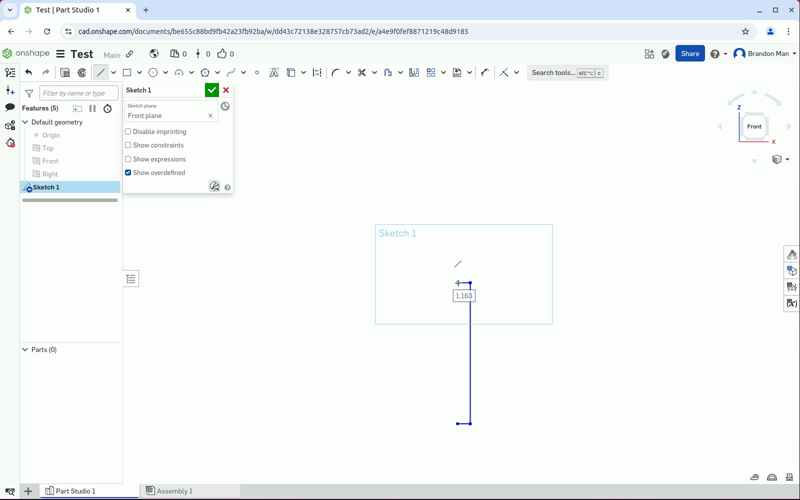
scroll(-6)
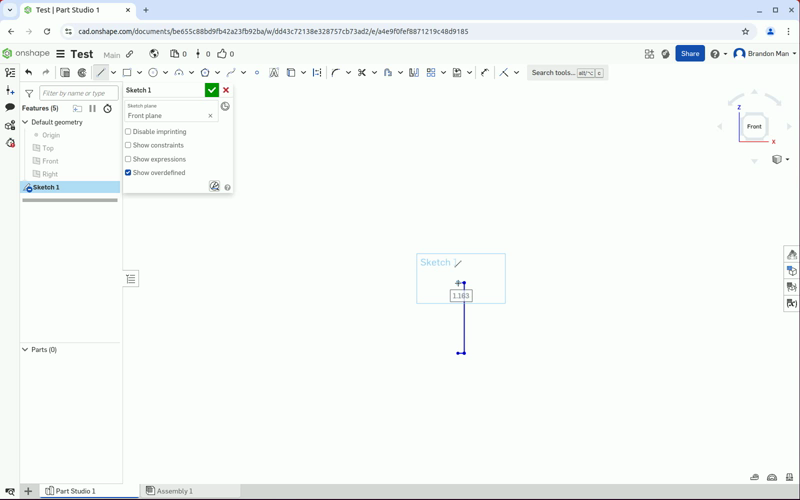
key_up(shift)
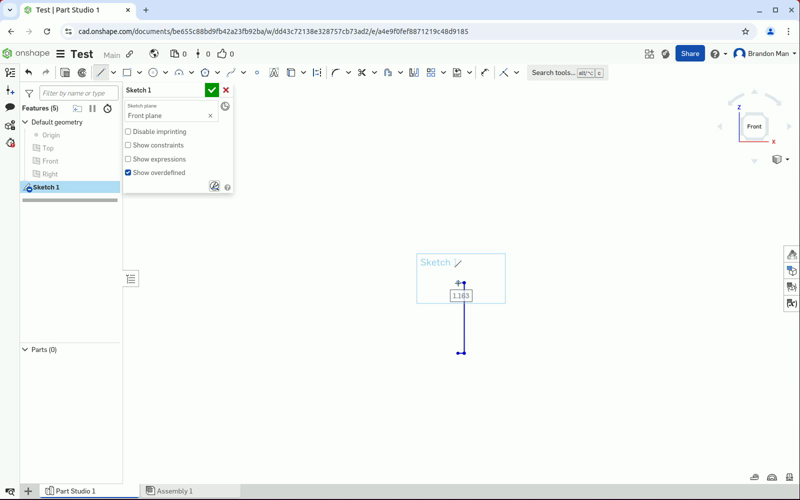
key_down(shift)
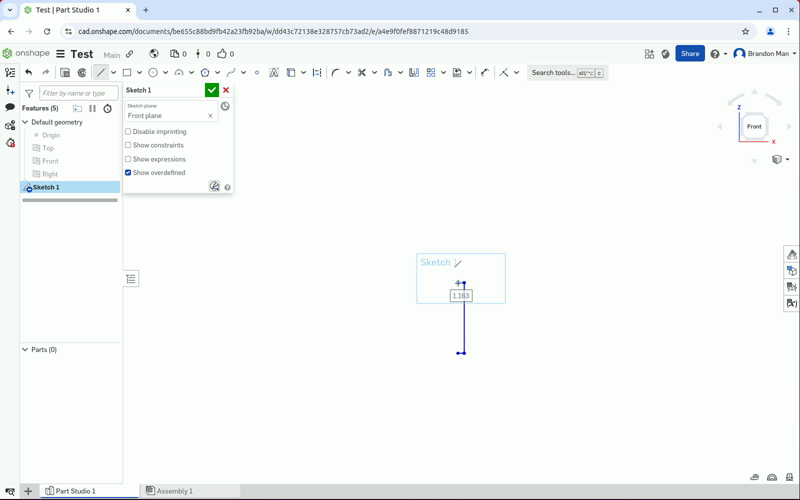
mouse_move(458, 353)
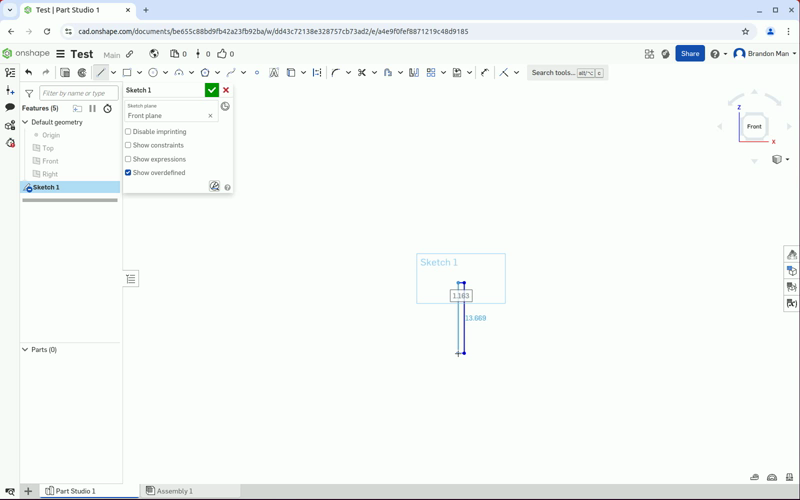
key_up(shift)
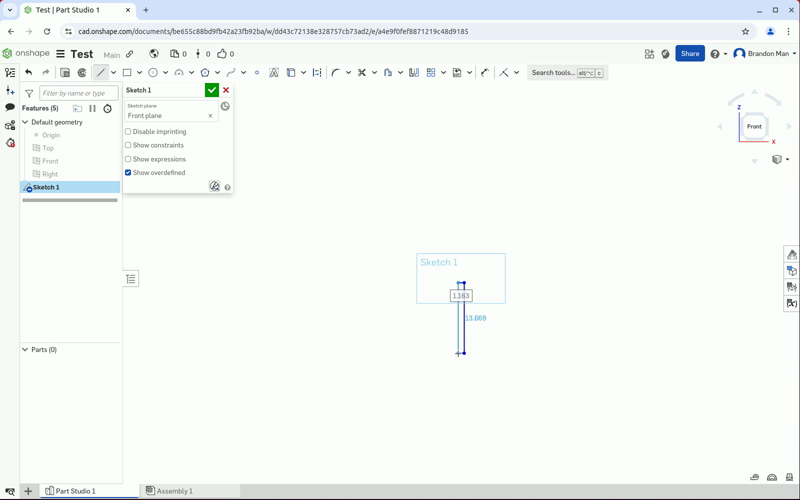
click(458, 353)
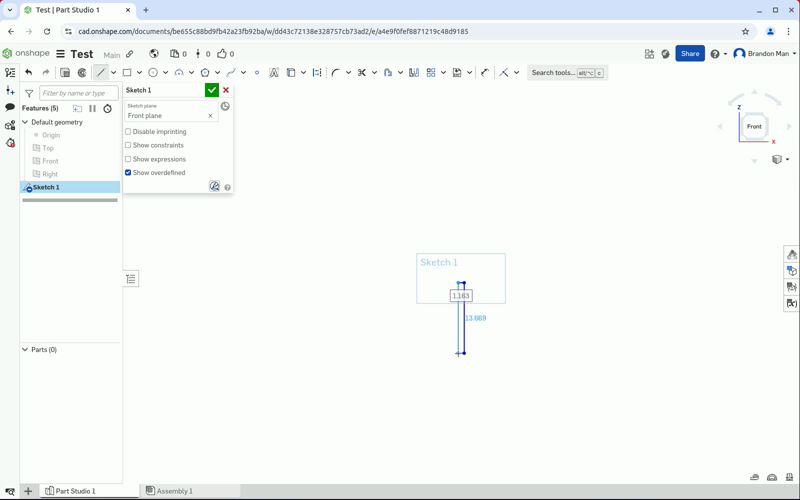
key(esc)
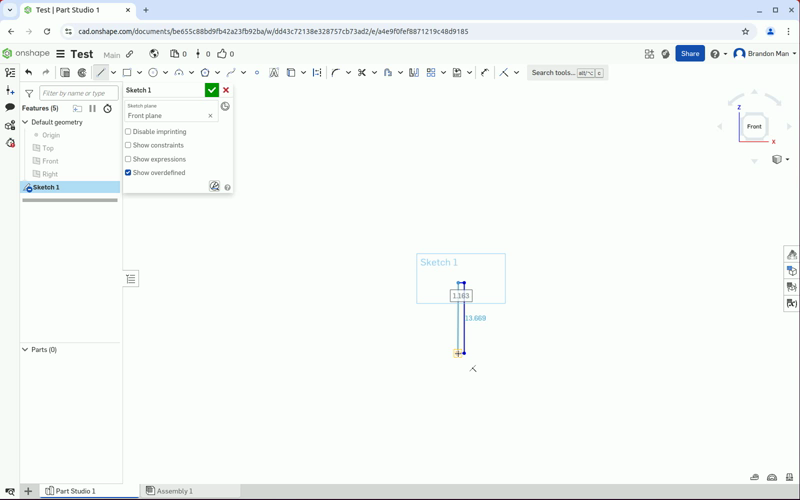
mouse_move(463, 350)
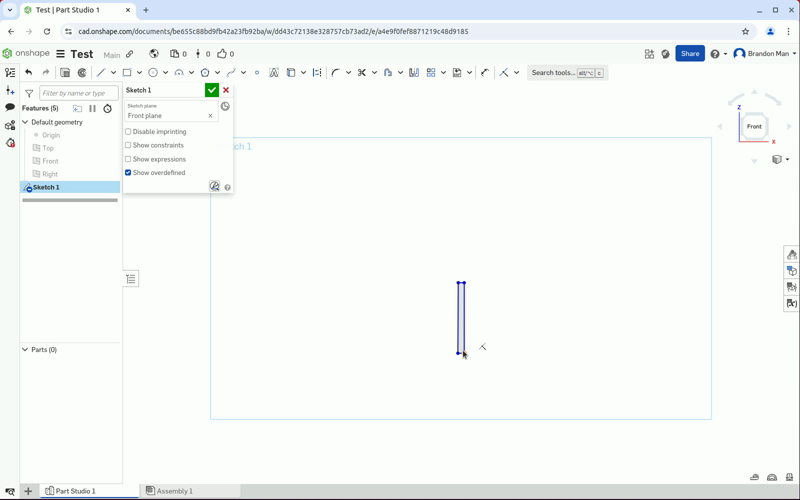
scroll(6)
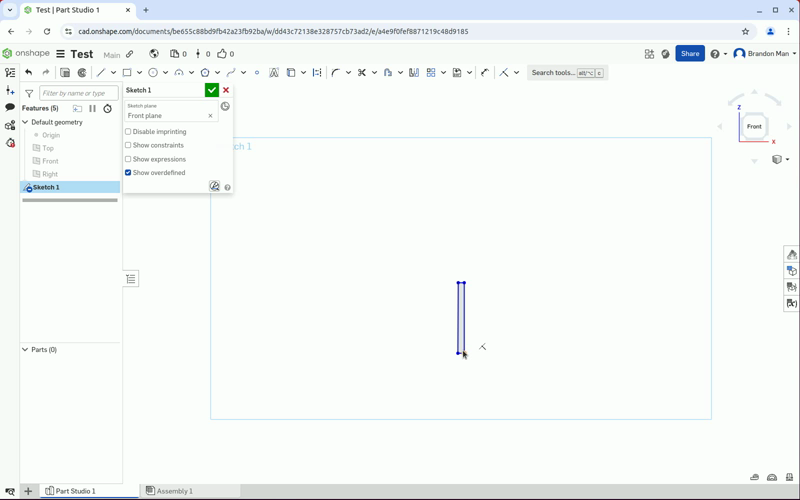
scroll(6)
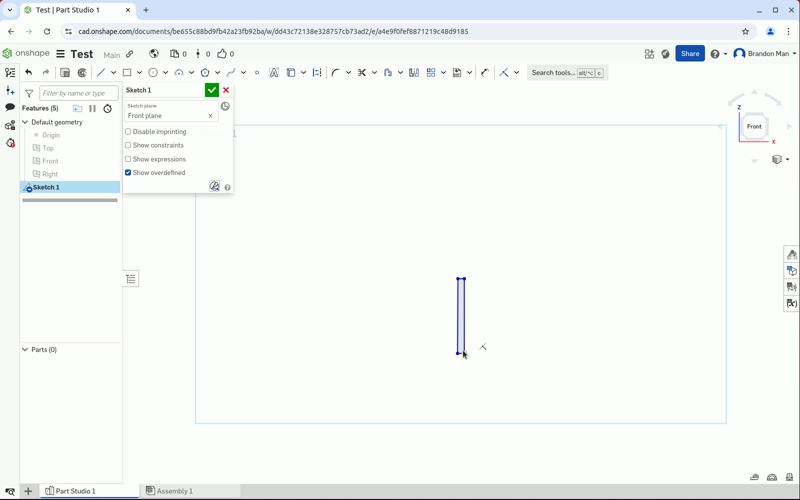
scroll(6)
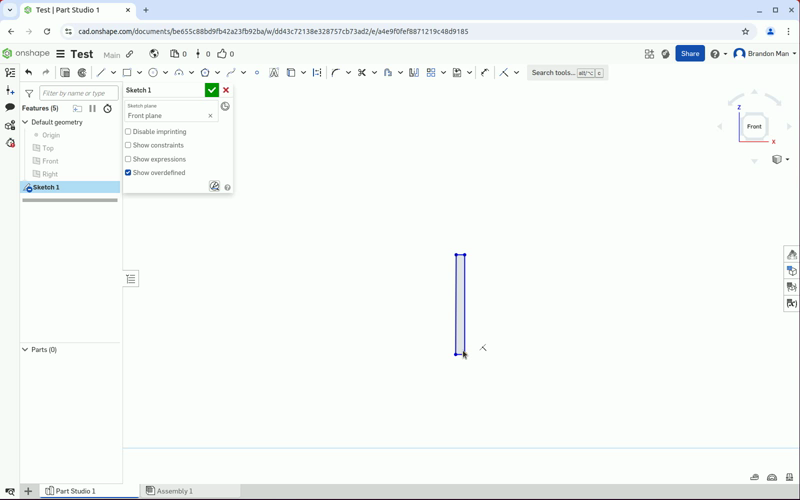
scroll(6)
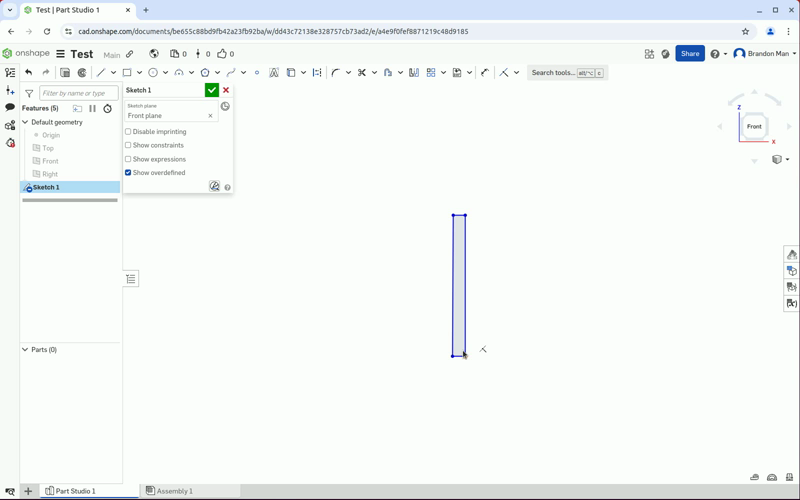
scroll(6)
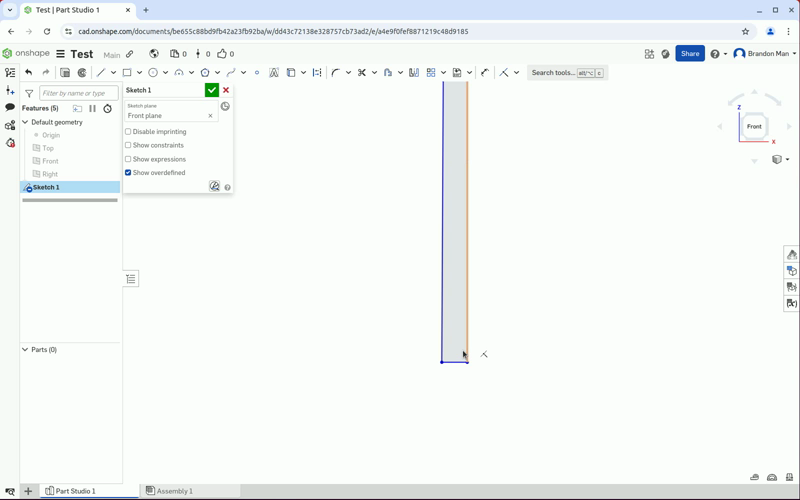
scroll(6)
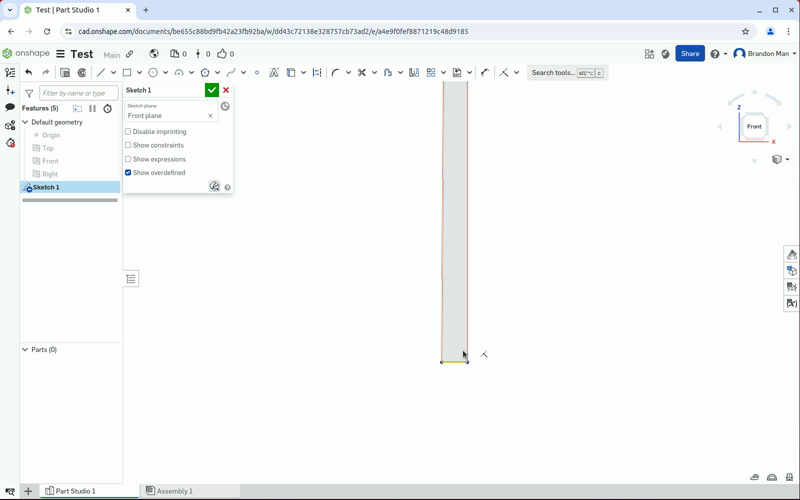
scroll(6)
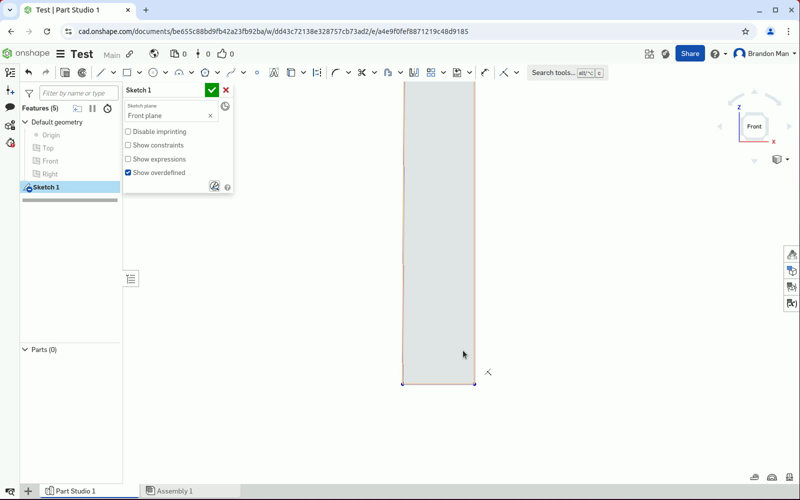
click(463, 350)
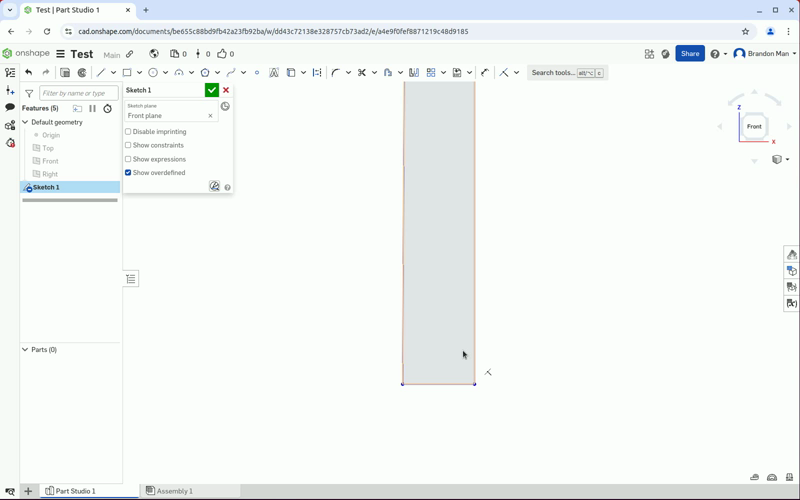
scroll(-6)
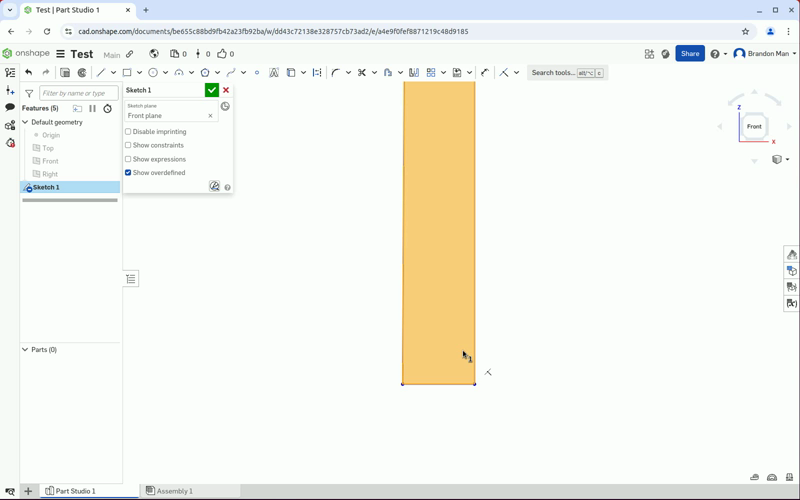
scroll(-6)
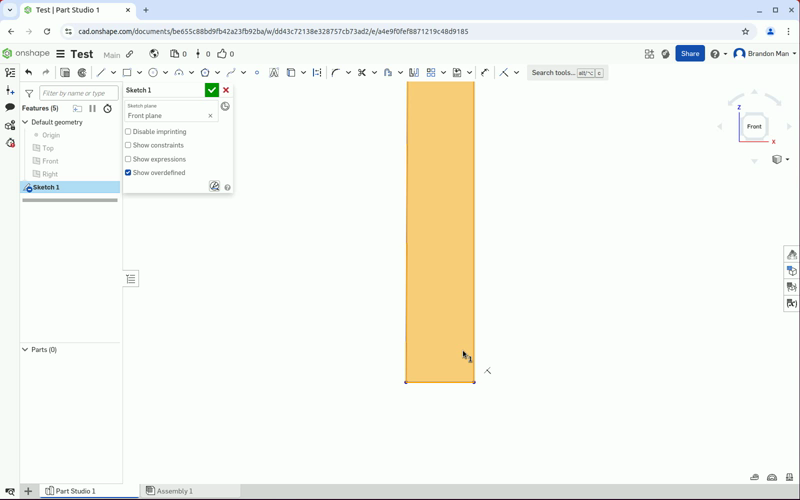
scroll(-6)
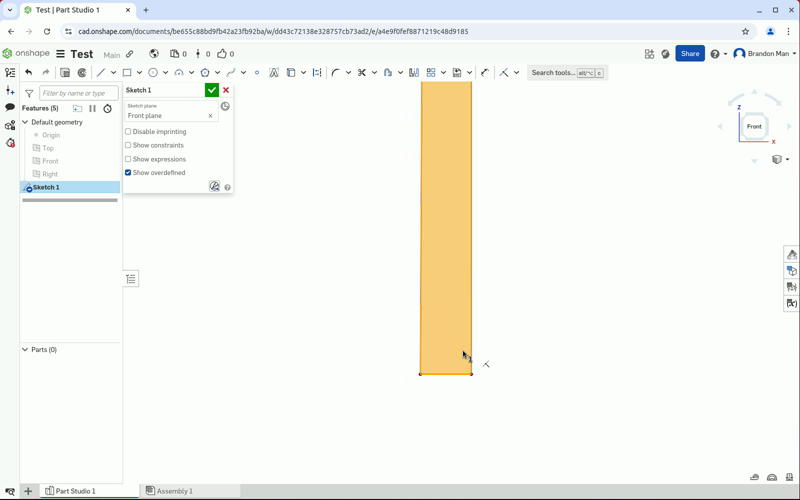
scroll(-6)
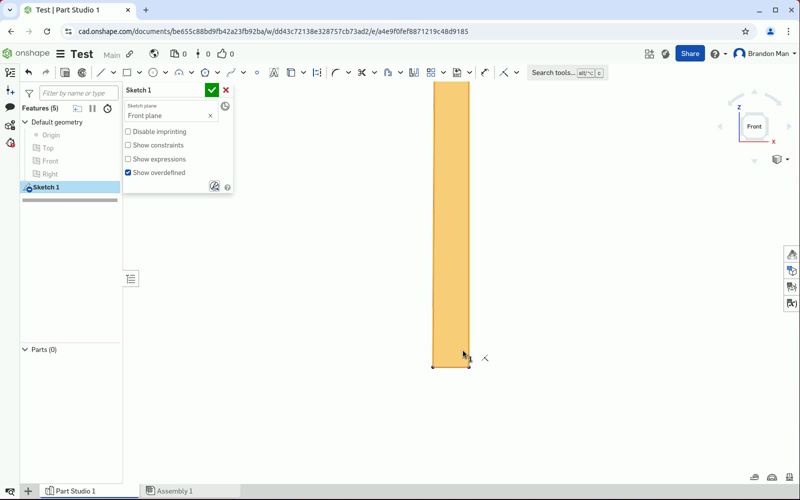
scroll(-6)
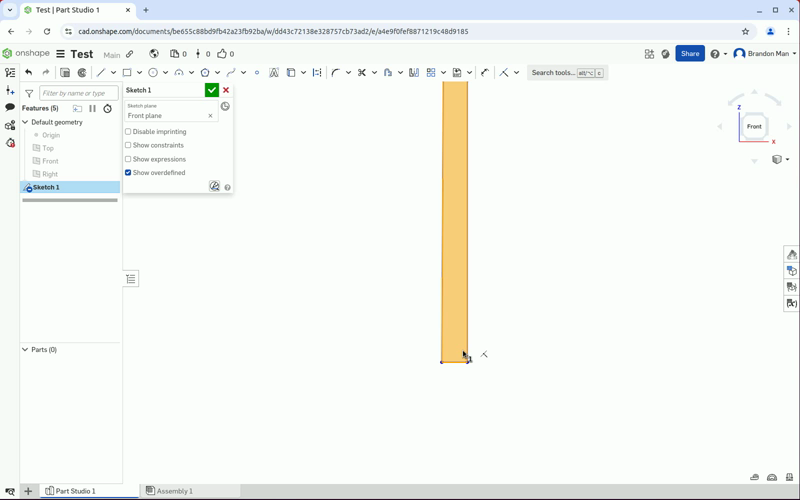
scroll(-6)
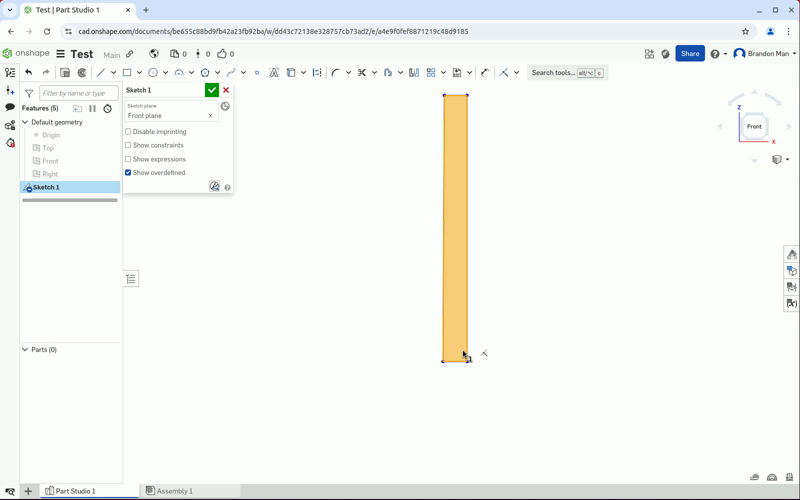
scroll(-6)
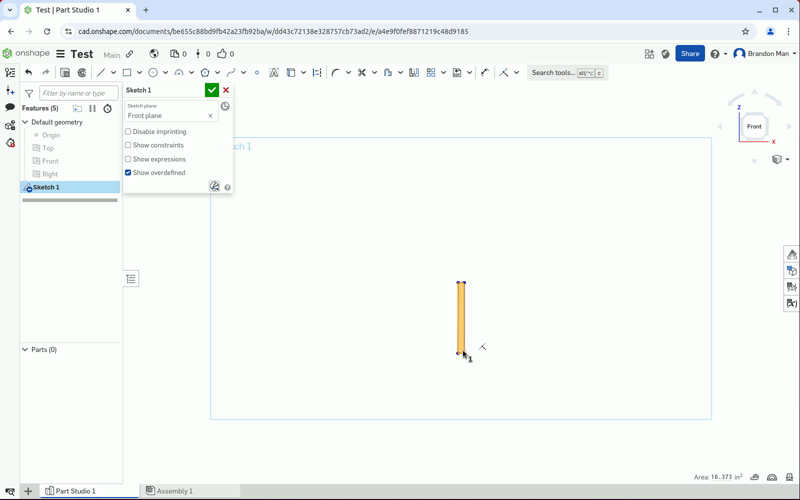
mouse_move(73, 352)
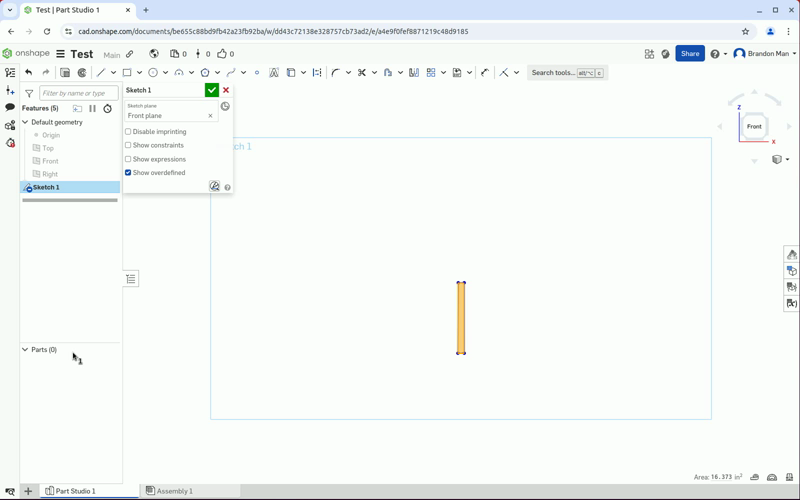
key(shift+y)
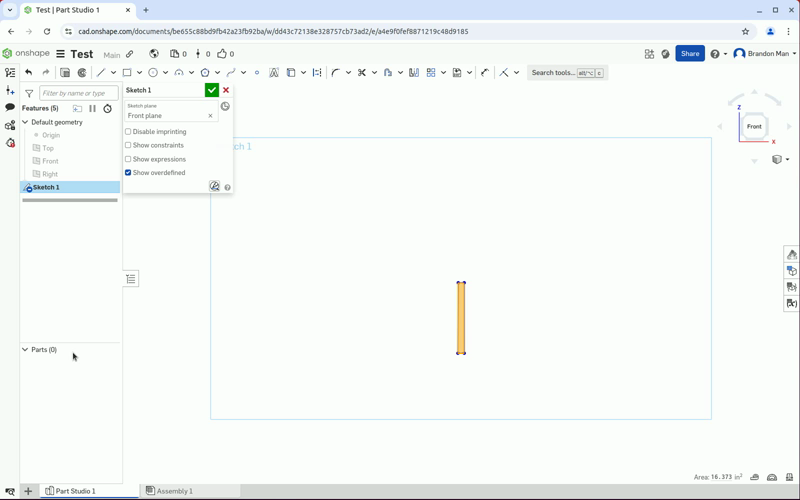
key(shift+e)
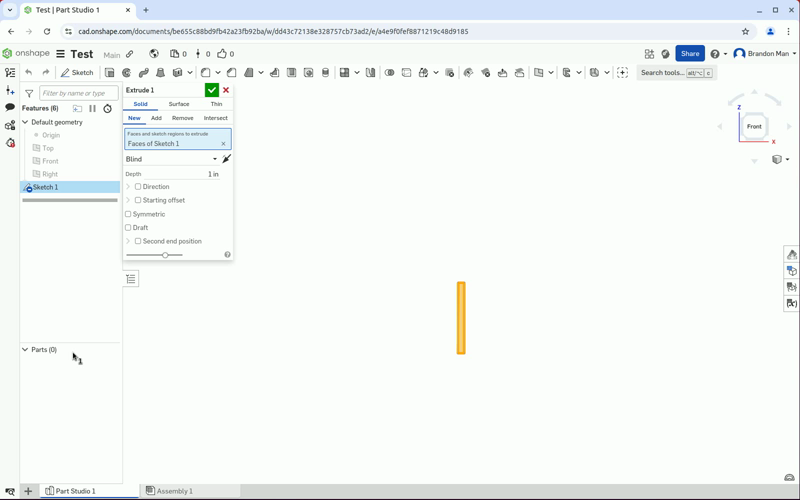
mouse_move(143, 106)
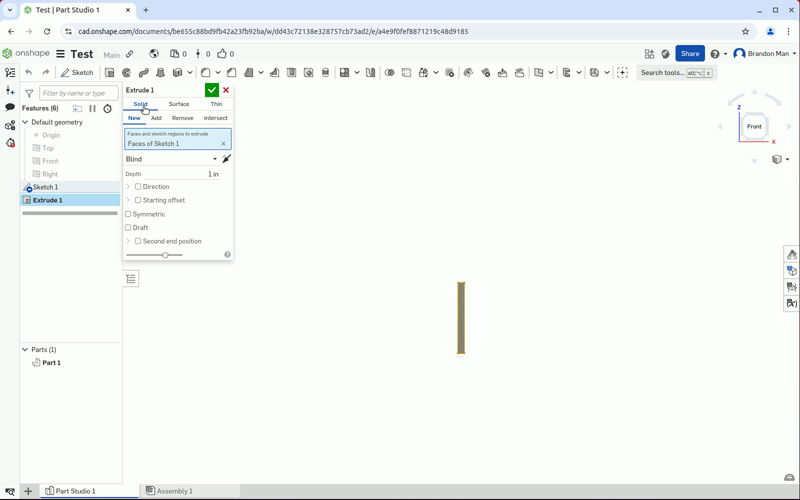
click(143, 106)
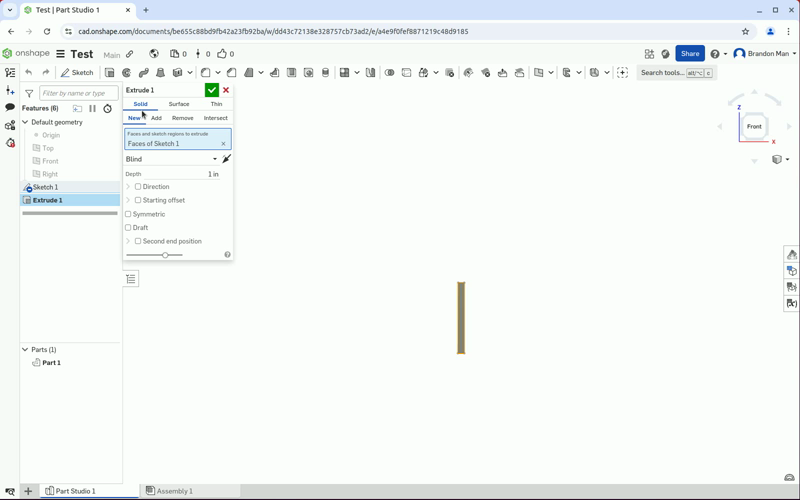
mouse_move(137, 120)
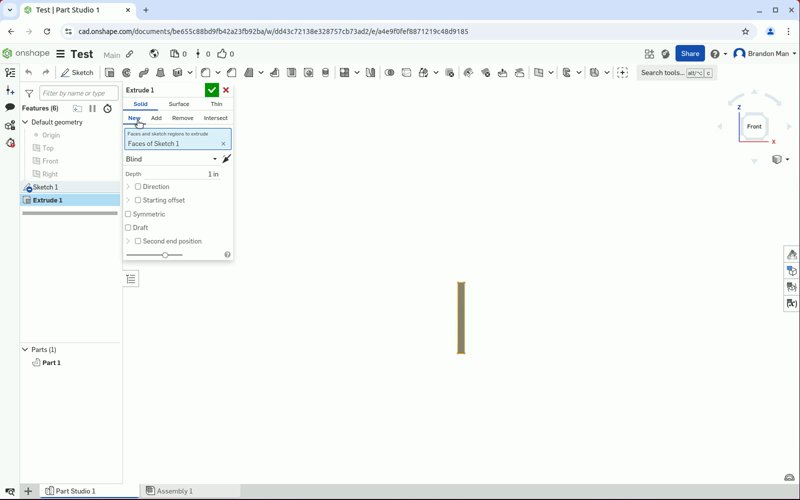
click(137, 120)
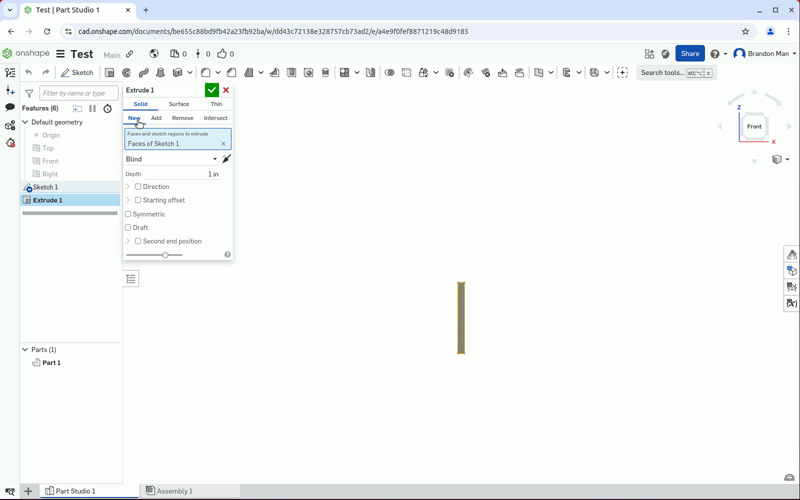
key(tab, 4)
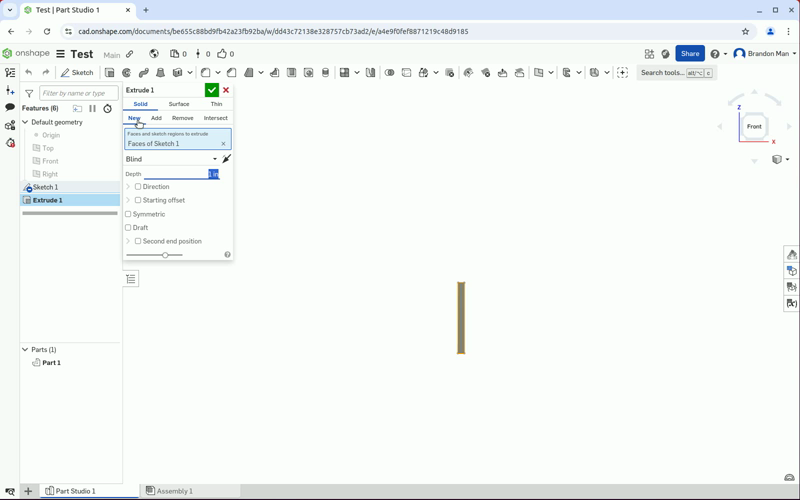
text(14.442)
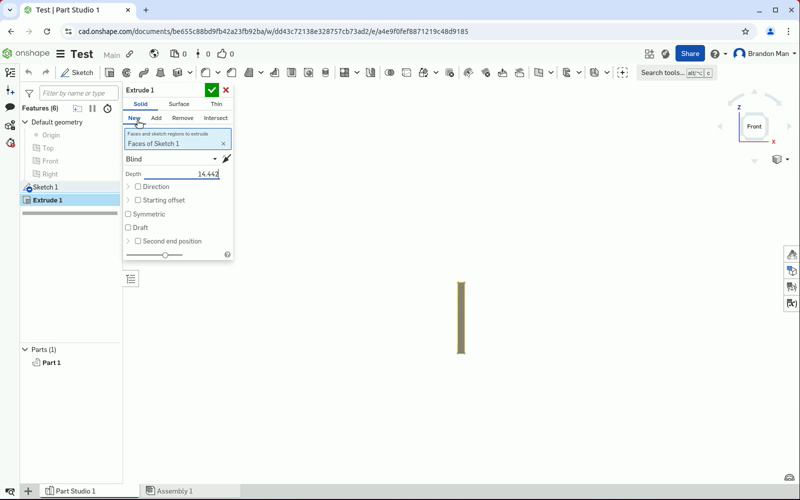
key(tab, 3)
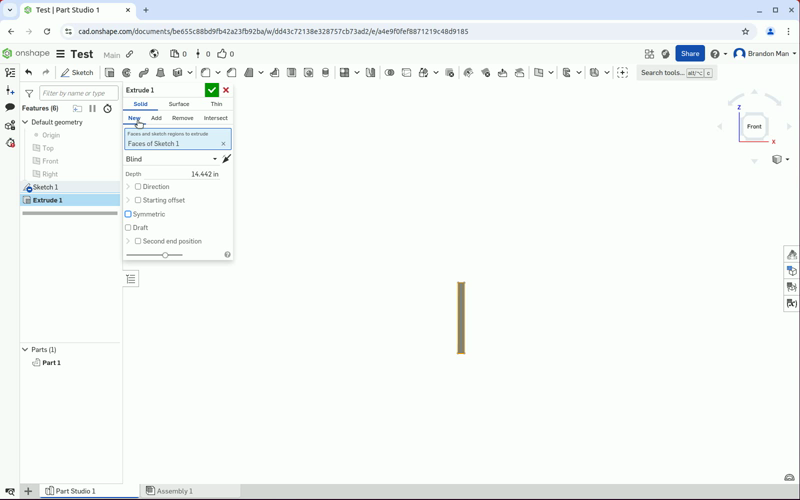
key(space)
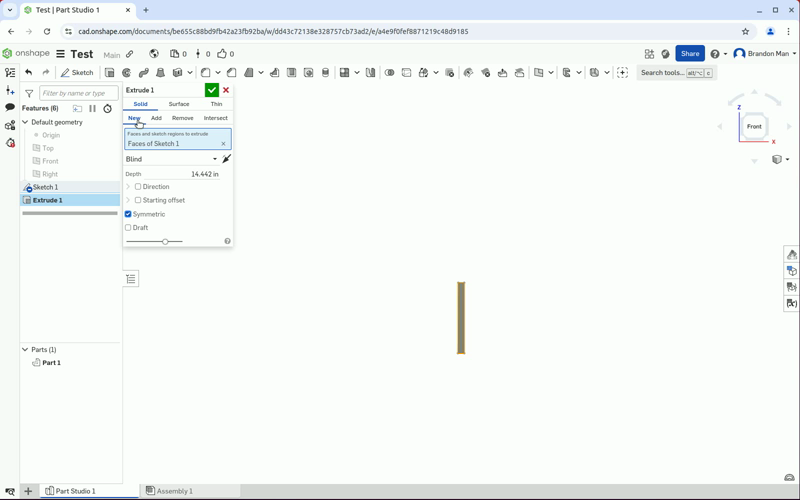
key(enter)
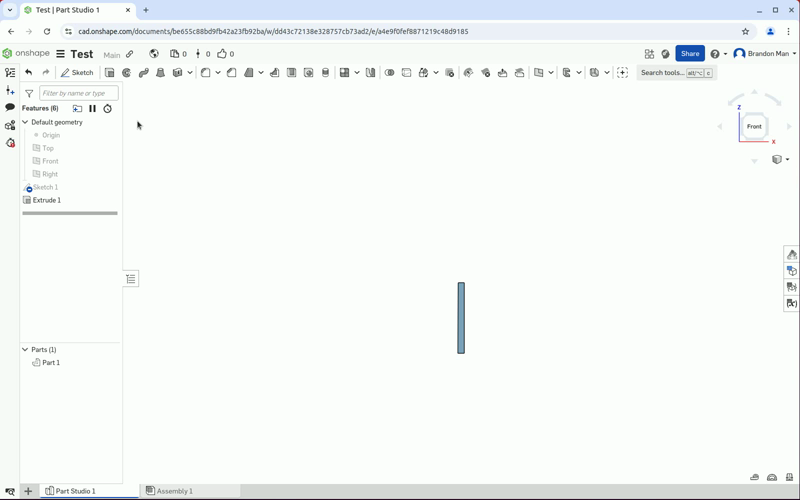
key(shift+h)
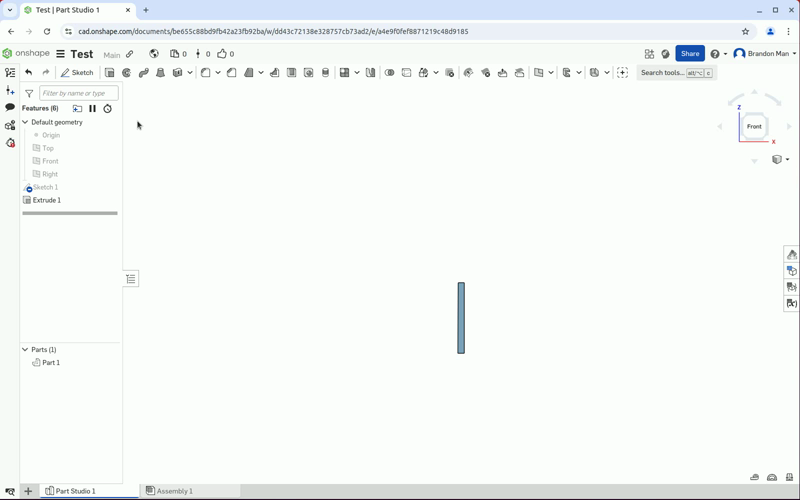
key(shift+h)
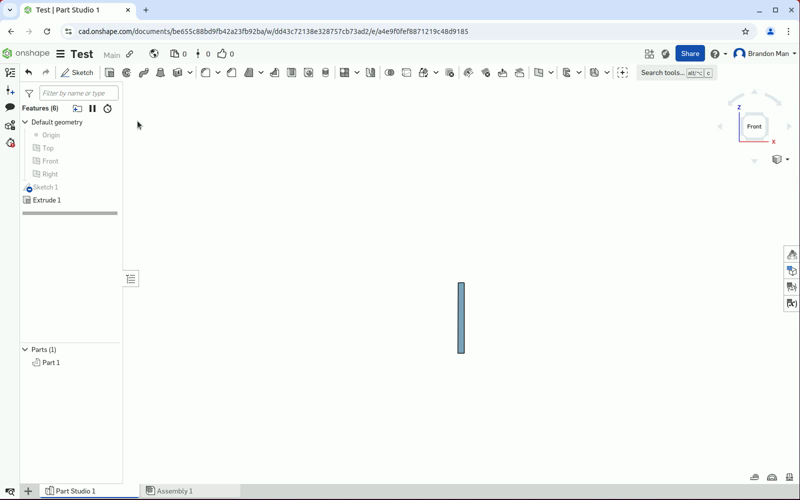
mouse_move(73, 189)
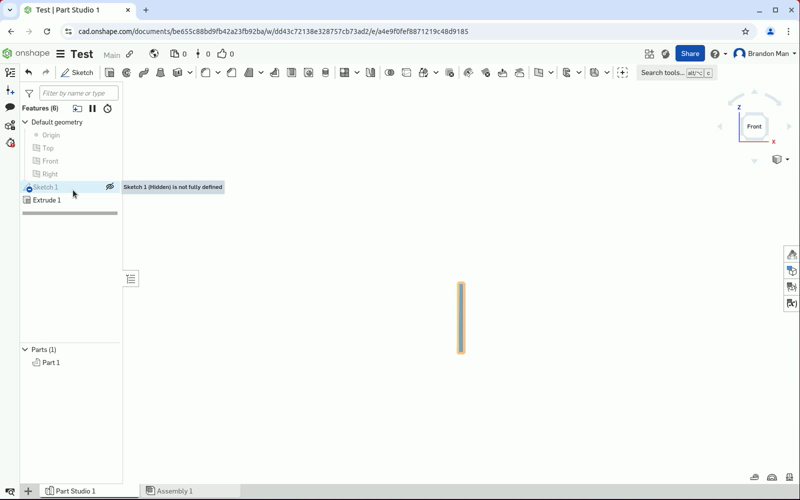
click(73, 189)
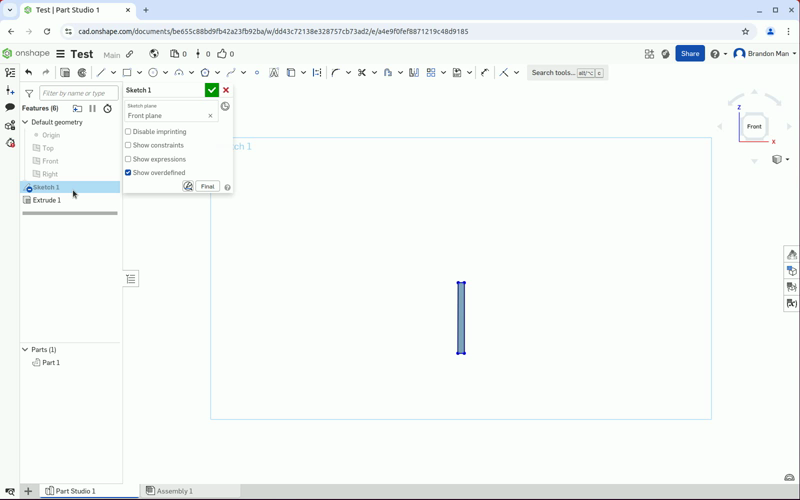
mouse_move(229, 92)
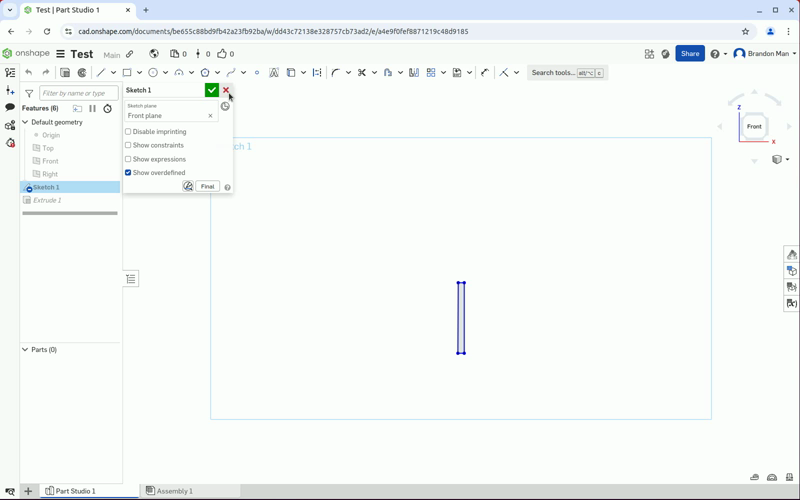
click(229, 92)
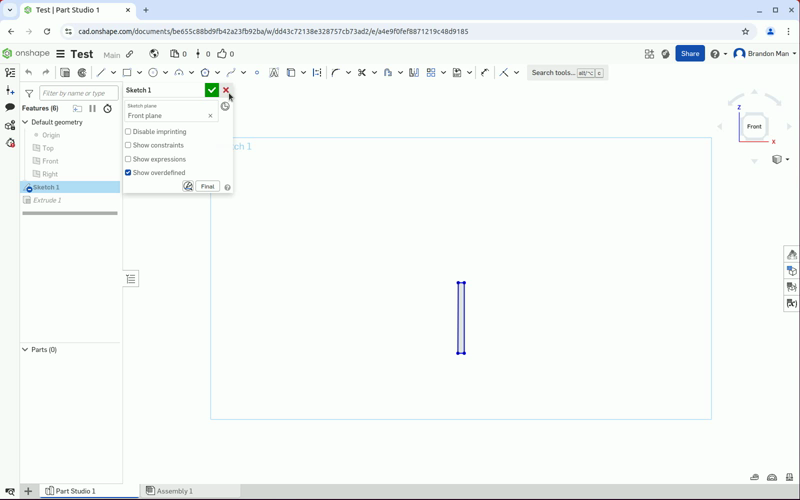
key(shift+s)
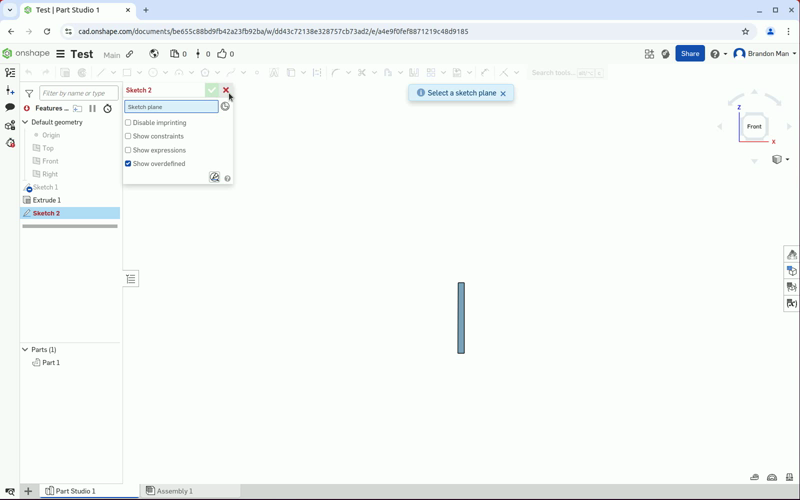
mouse_move(73, 163)
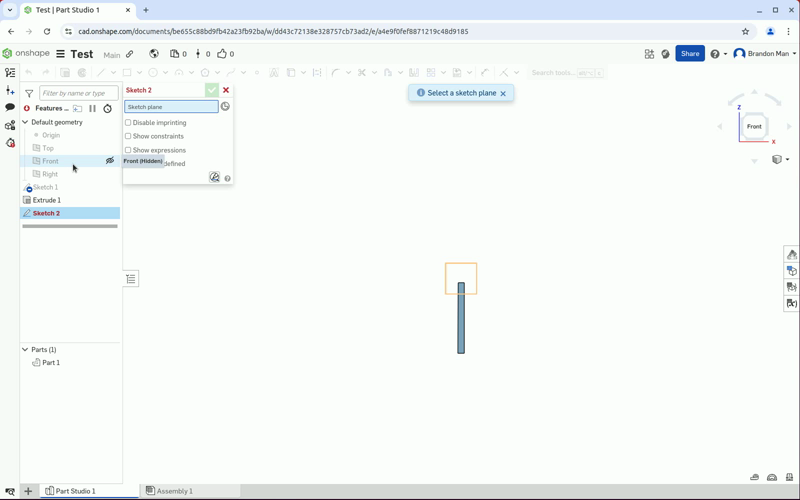
click(73, 163)
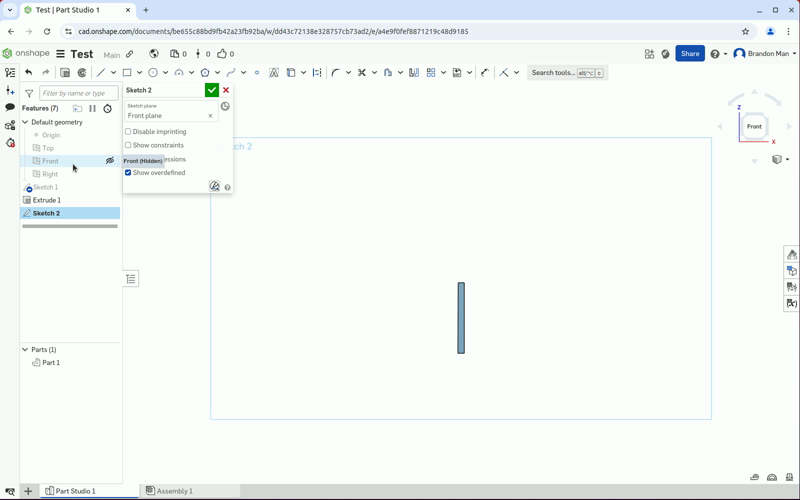
mouse_move(73, 352)
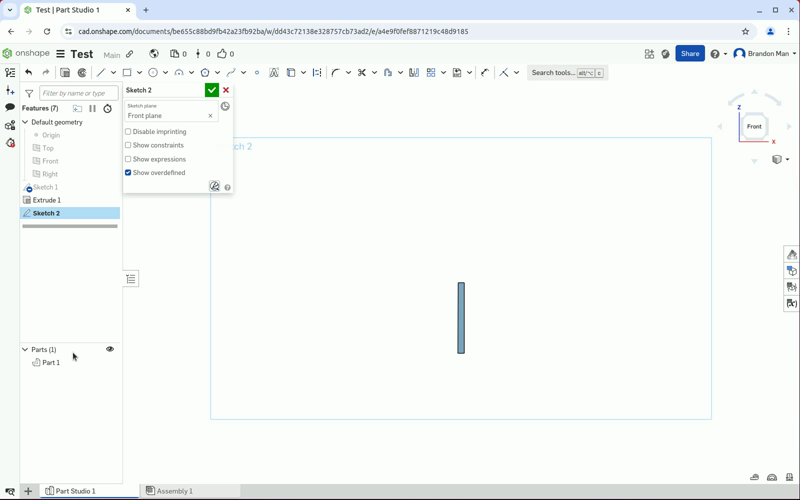
key(y)
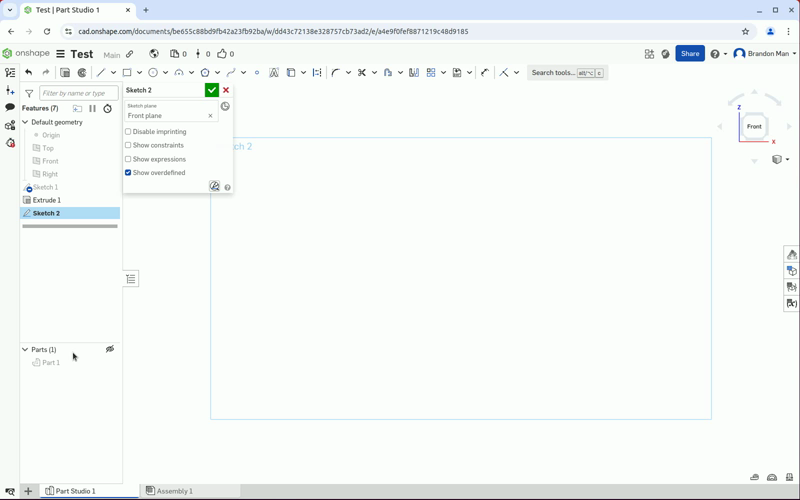
key(l)
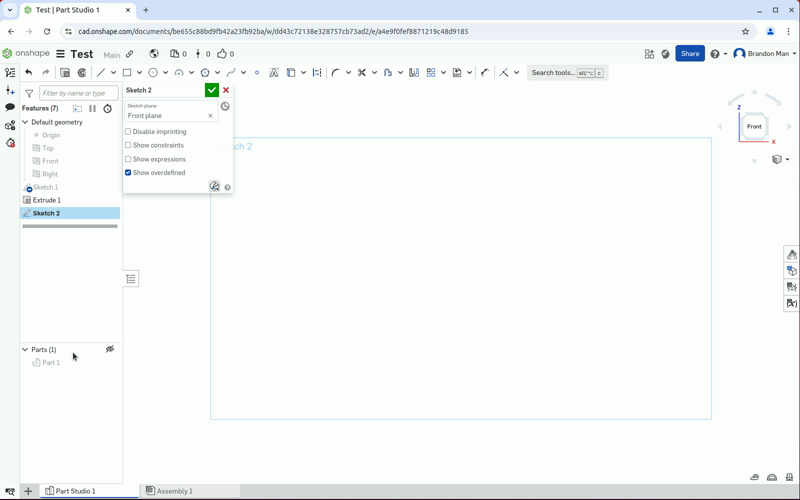
key_down(shift)
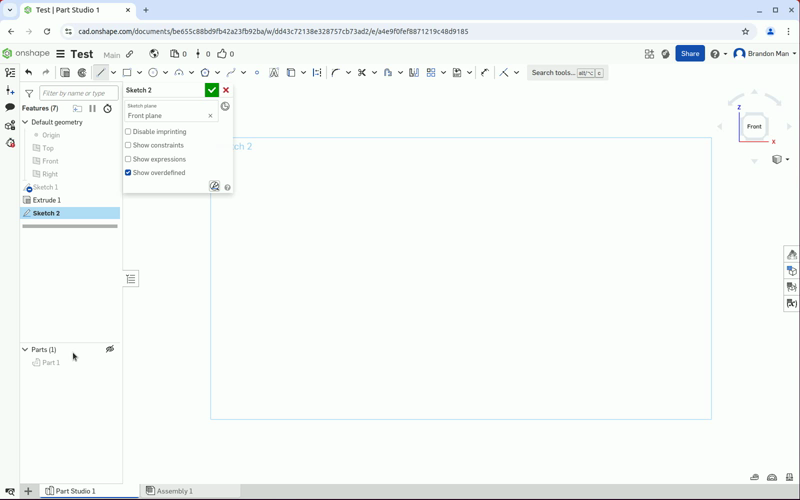
mouse_move(425, 282)
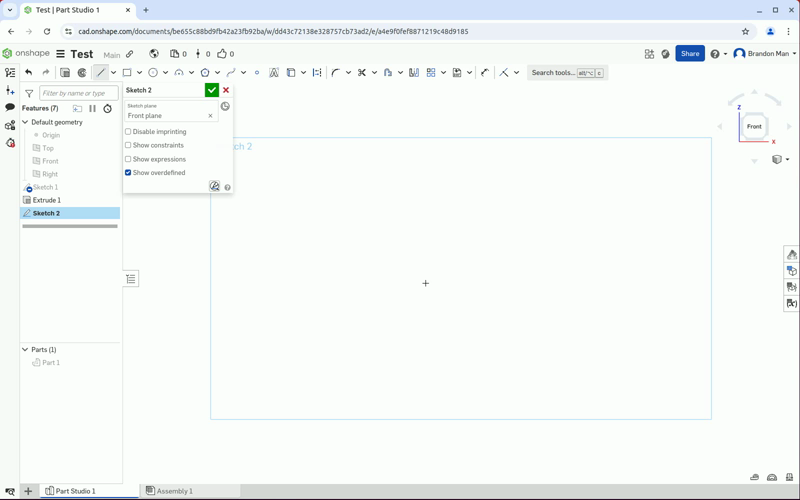
click(425, 282)
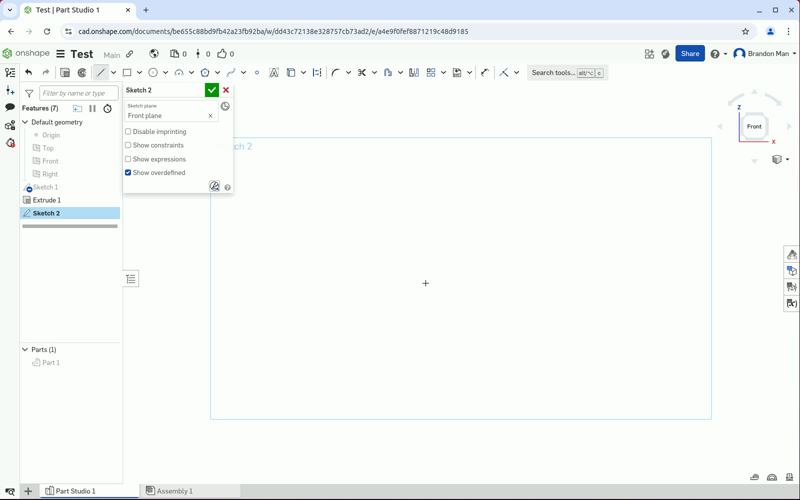
key_up(shift)
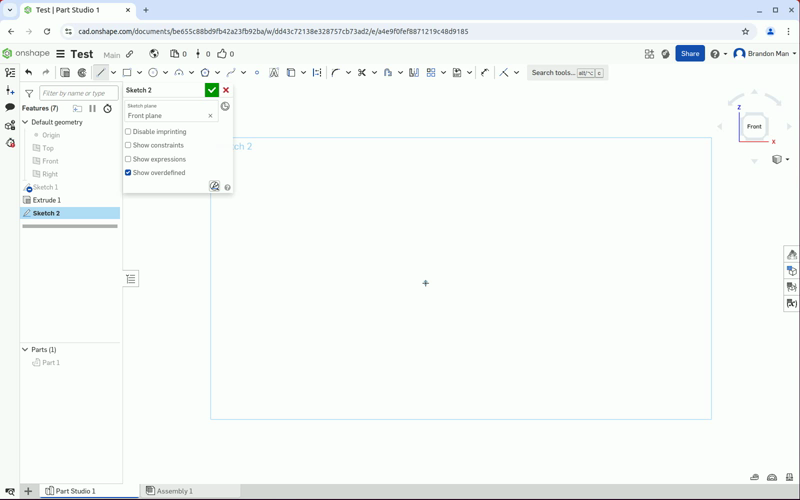
key_down(shift)
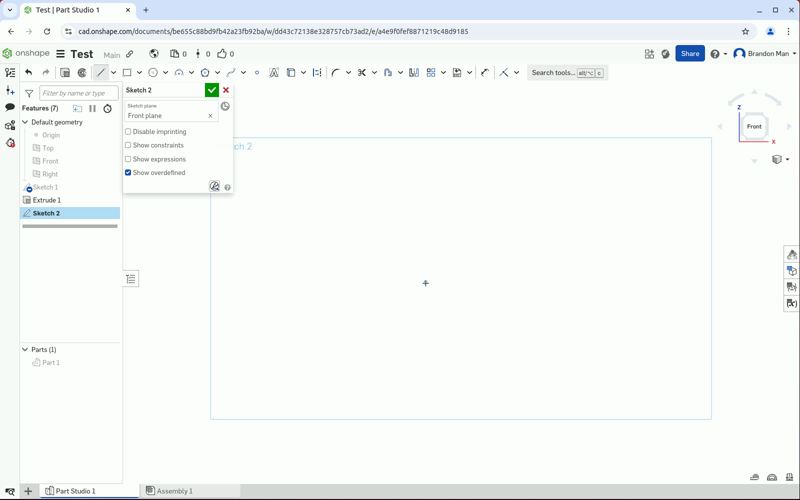
mouse_move(496, 282)
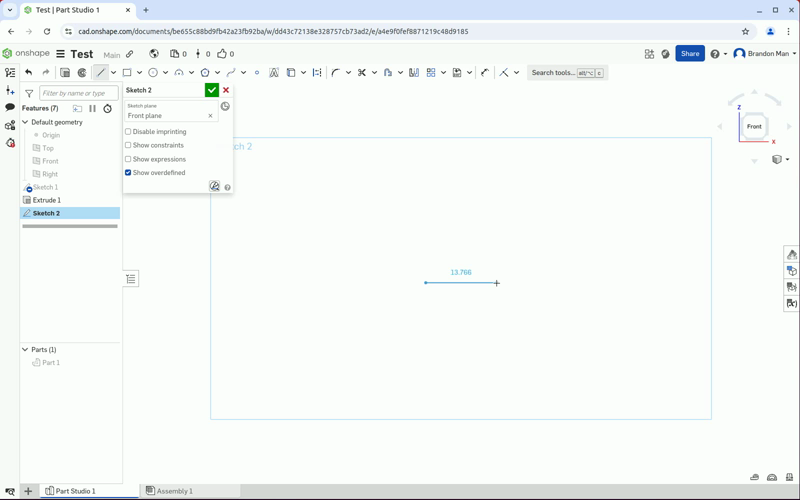
click(496, 282)
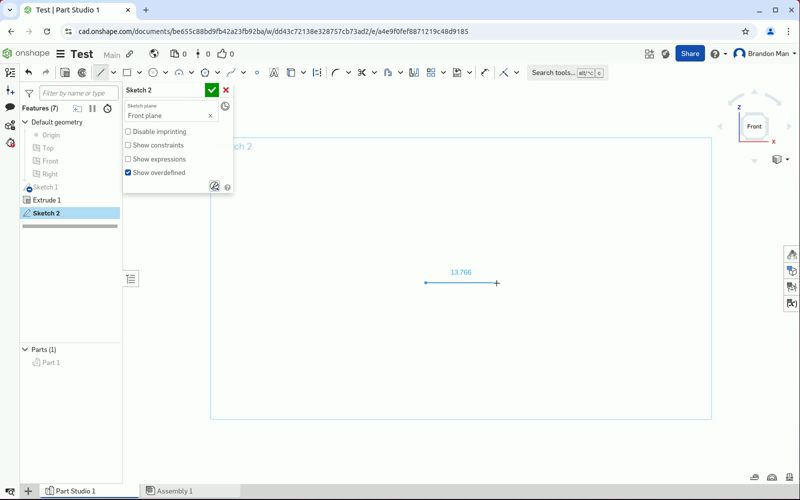
key_up(shift)
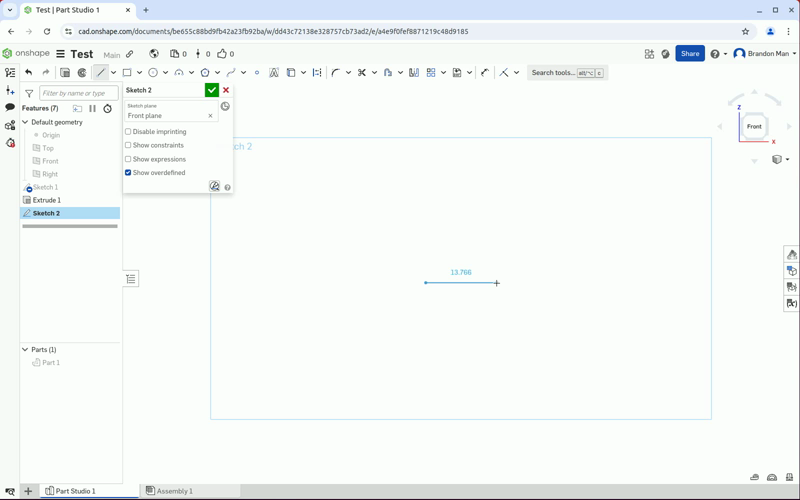
key_down(shift)
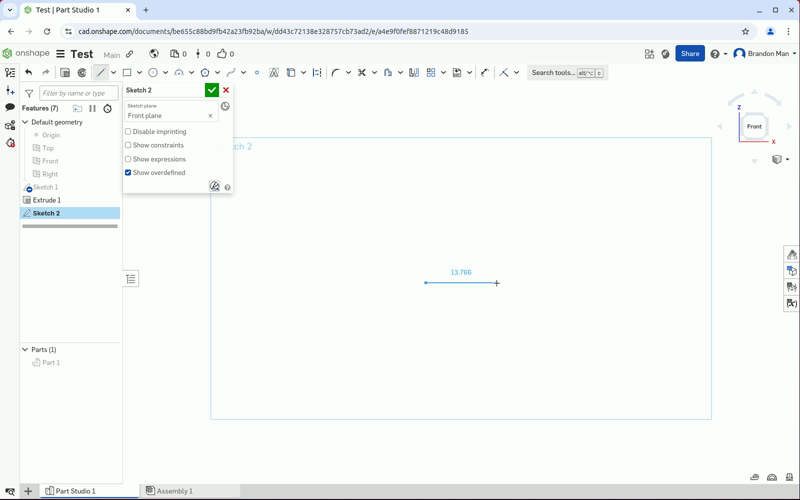
mouse_move(526, 282)
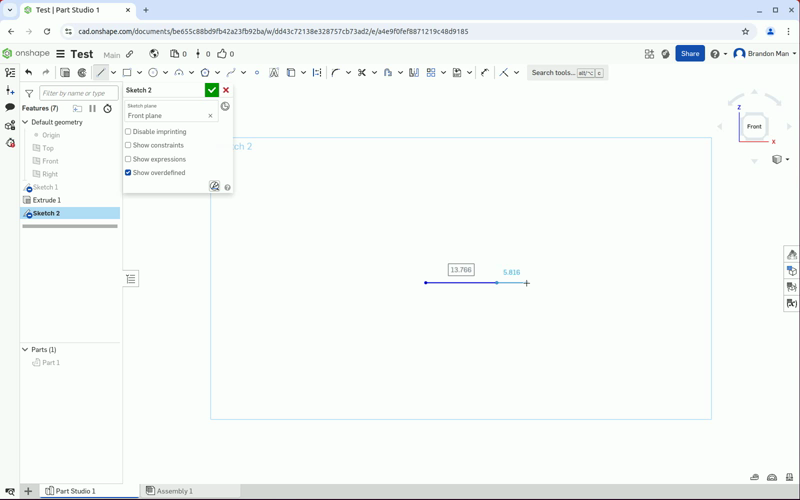
mouse_move(496, 276)
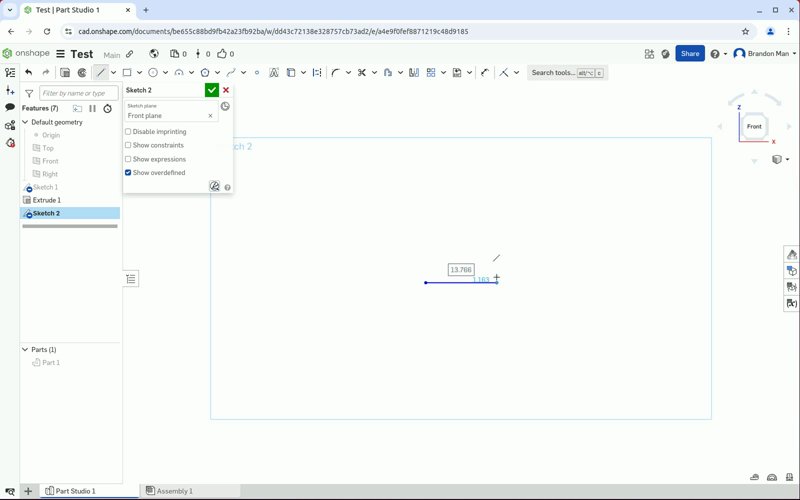
scroll(6)
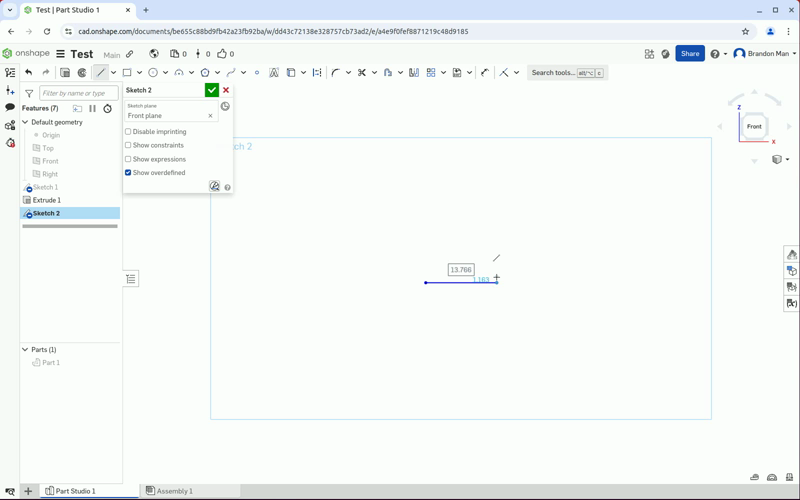
scroll(6)
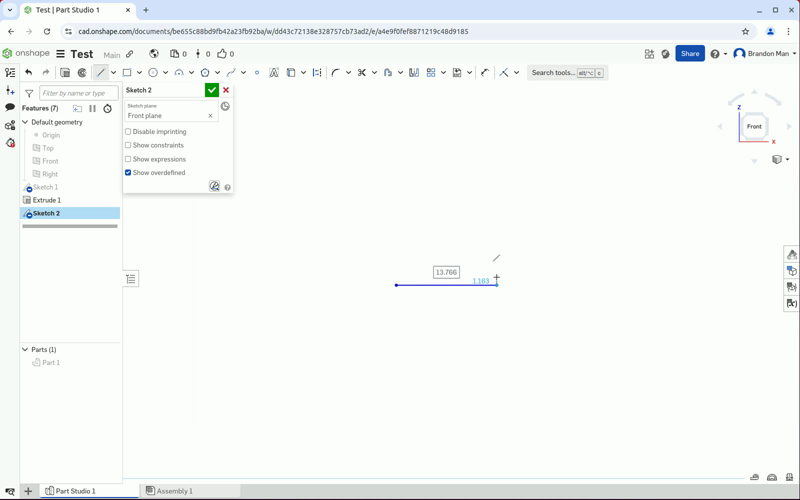
scroll(6)
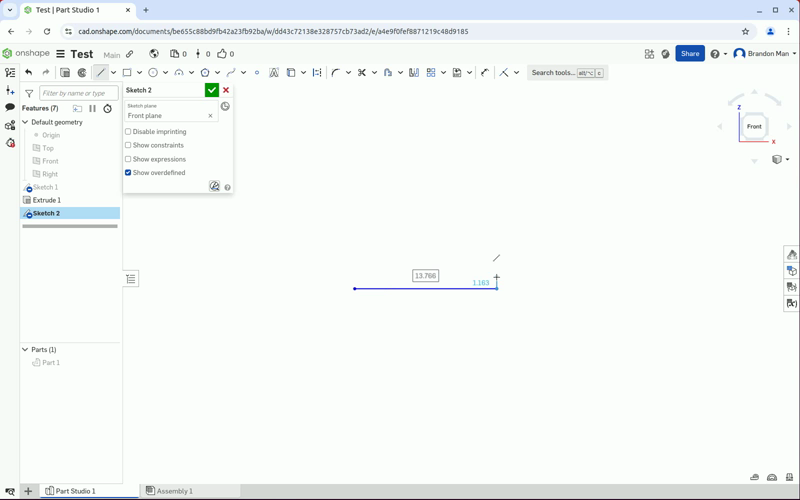
scroll(6)
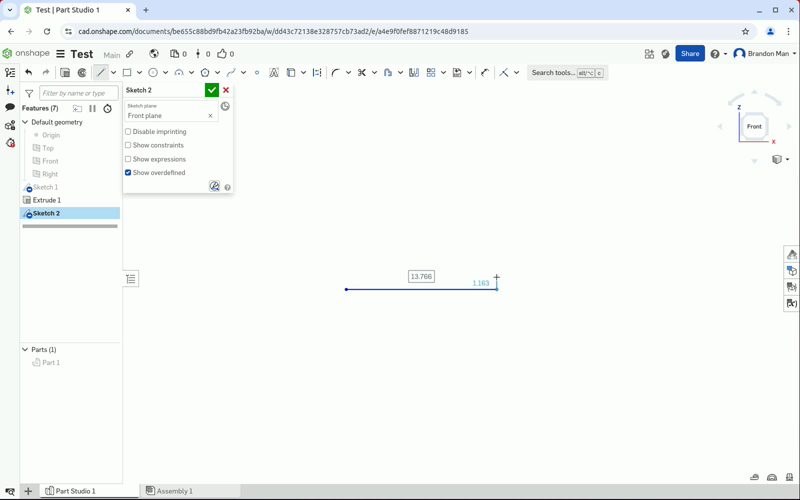
scroll(6)
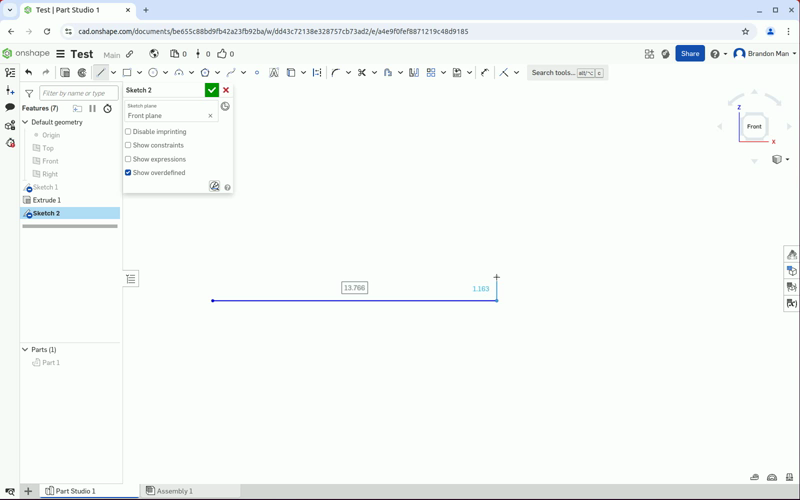
scroll(6)
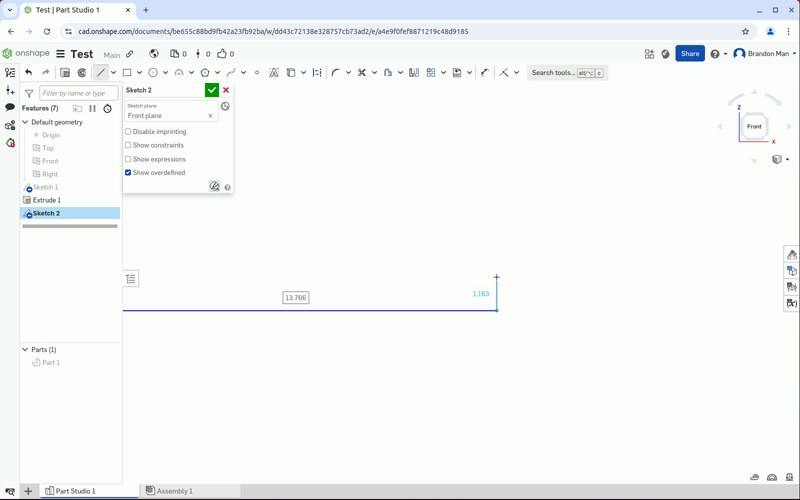
scroll(6)
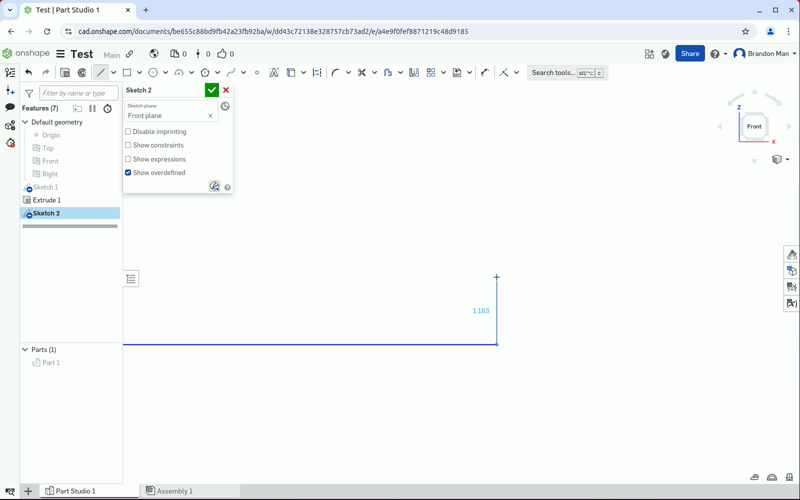
click(496, 276)
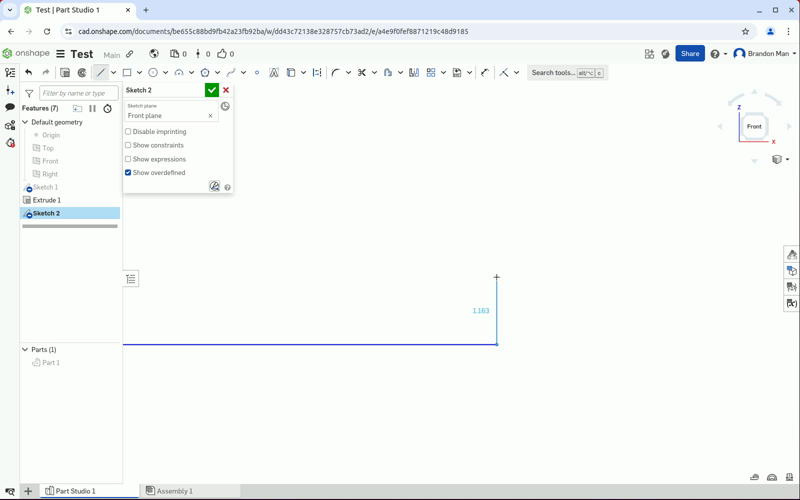
scroll(-6)
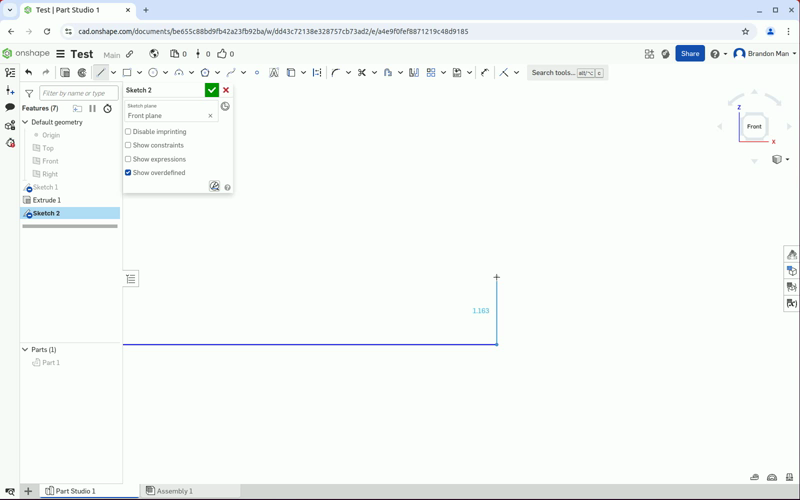
scroll(-6)
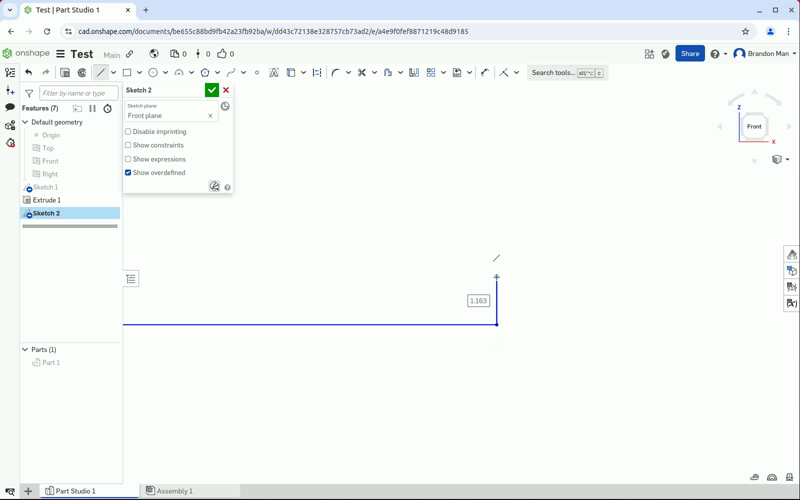
scroll(-6)
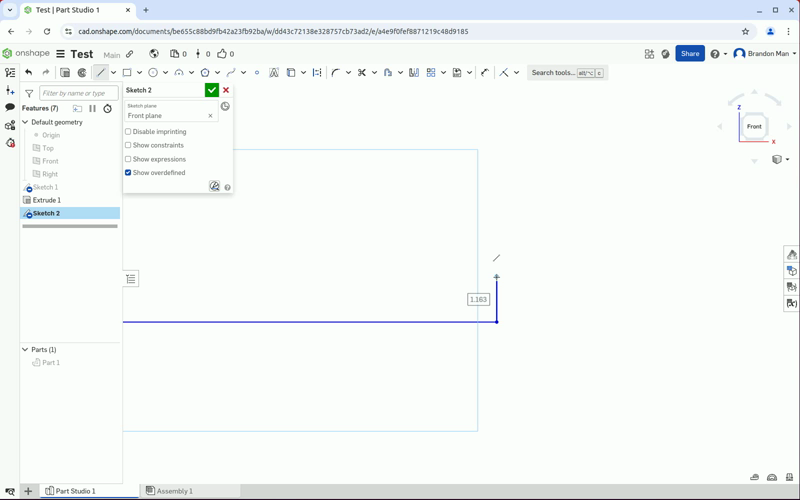
scroll(-6)
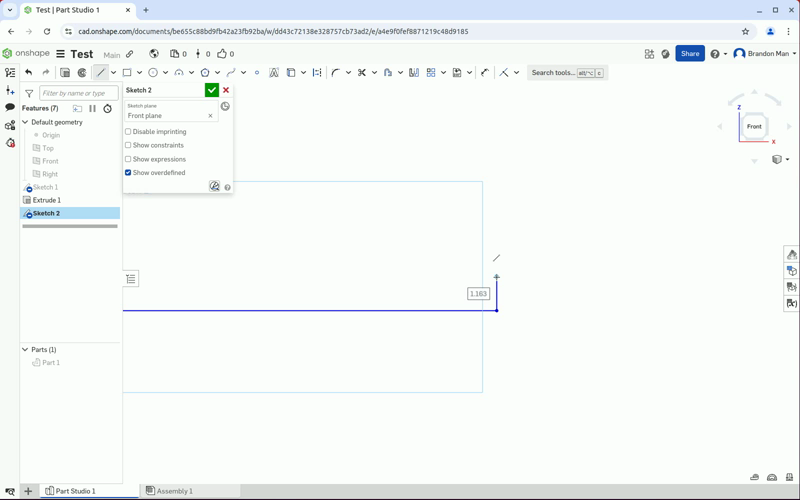
scroll(-6)
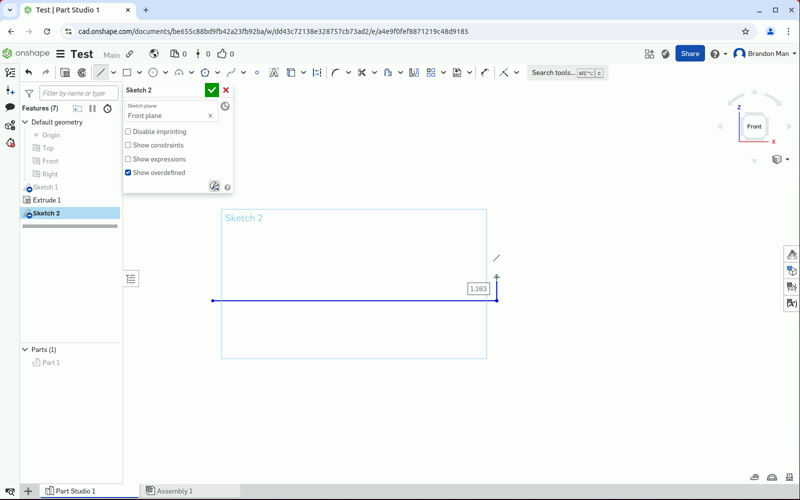
scroll(-6)
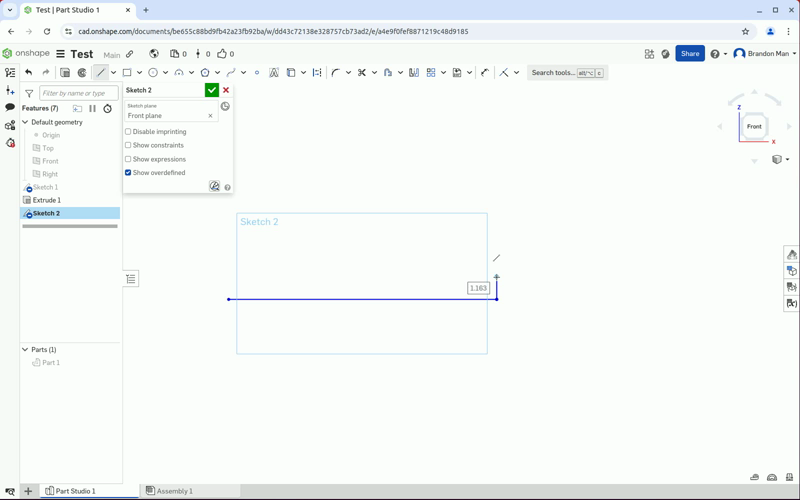
scroll(-6)
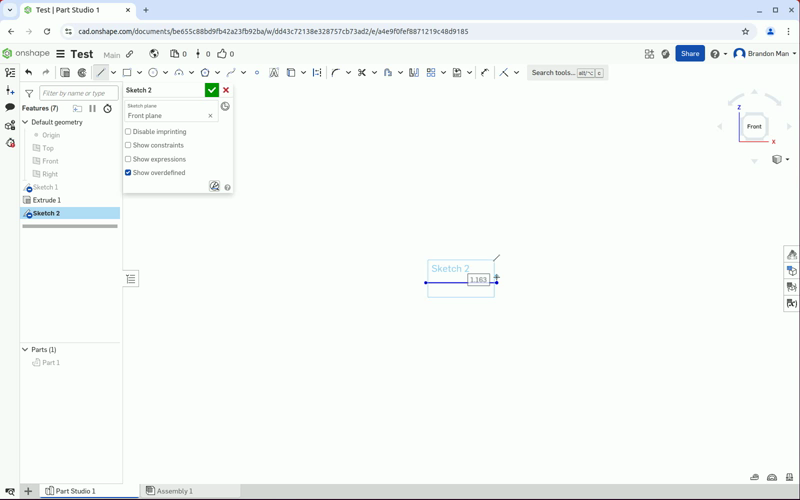
key_up(shift)
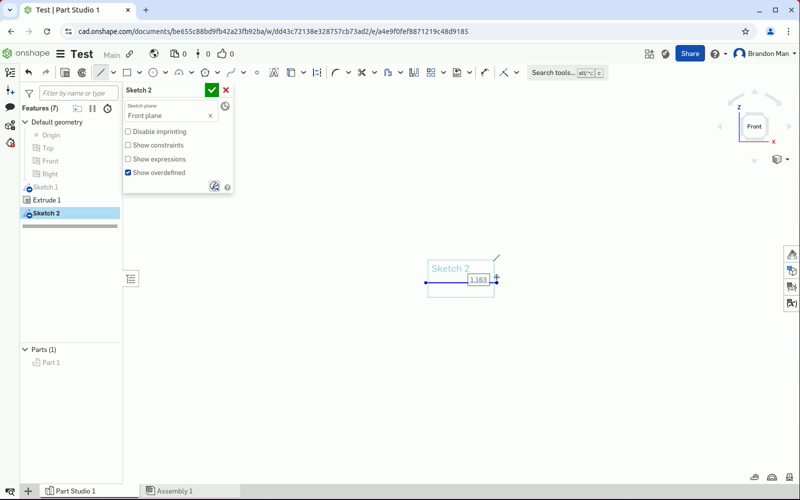
key_down(shift)
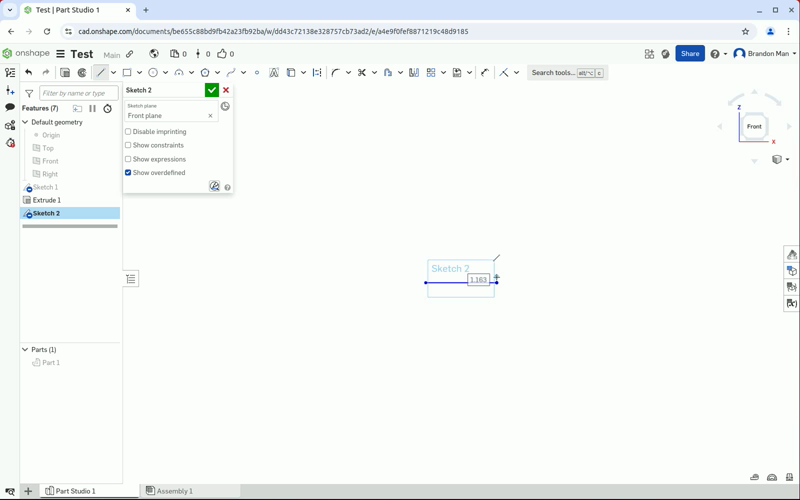
mouse_move(425, 276)
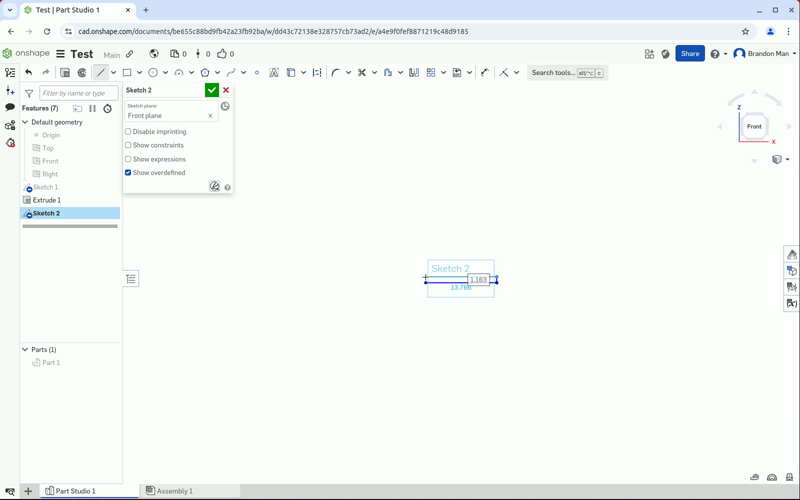
click(425, 276)
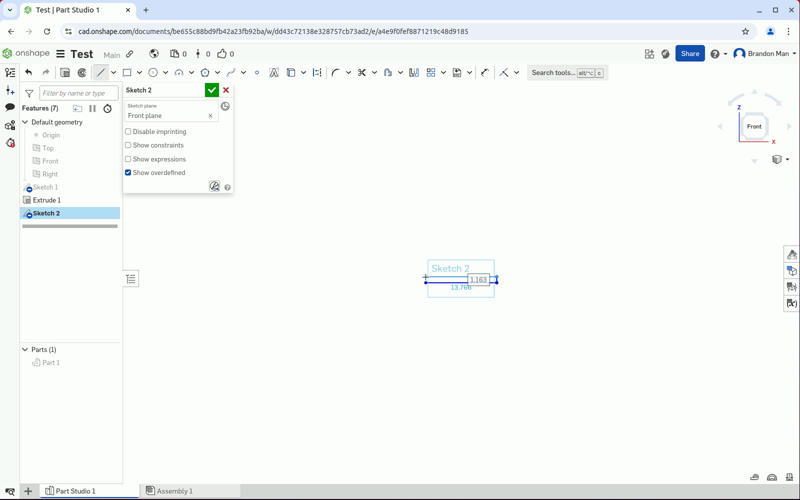
key_up(shift)
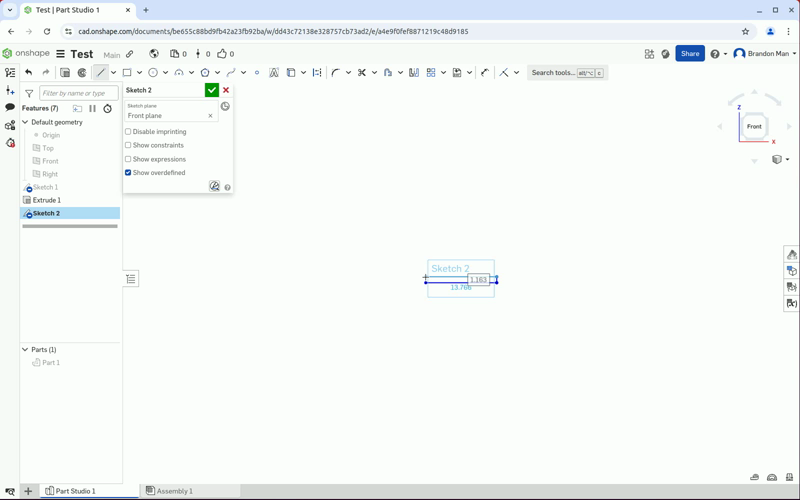
mouse_move(455, 276)
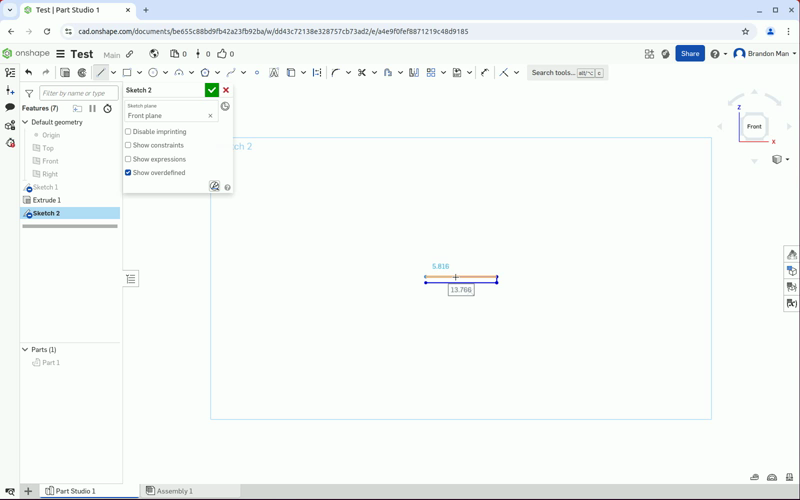
key_down(shift)
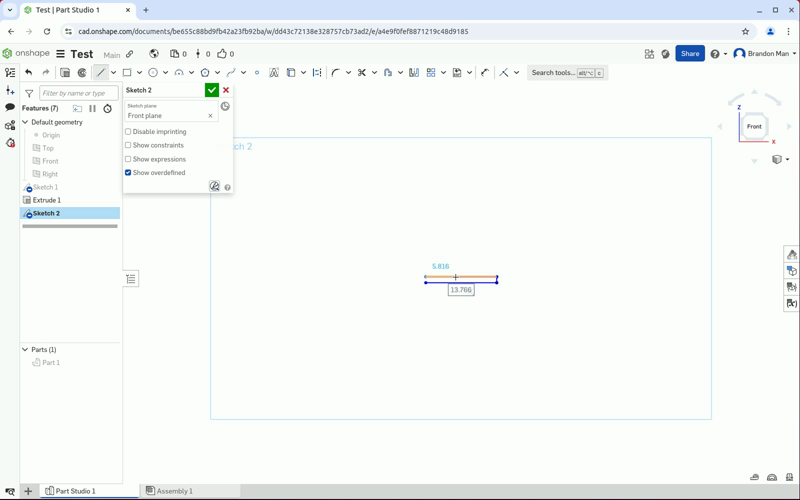
mouse_move(425, 282)
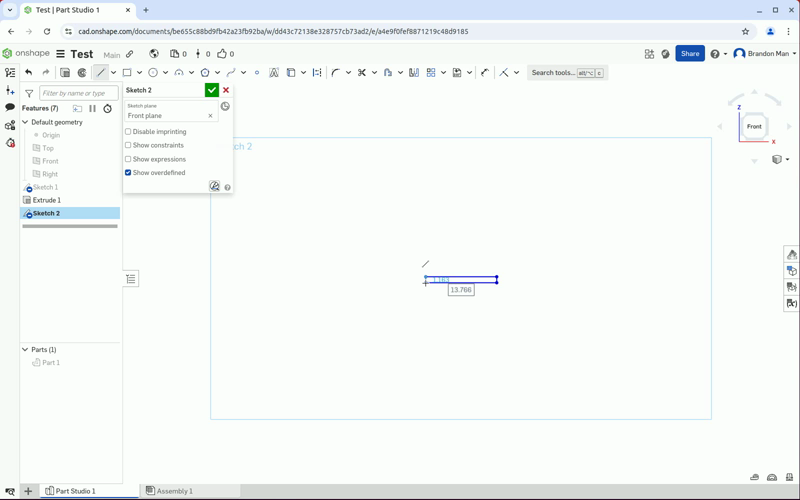
scroll(6)
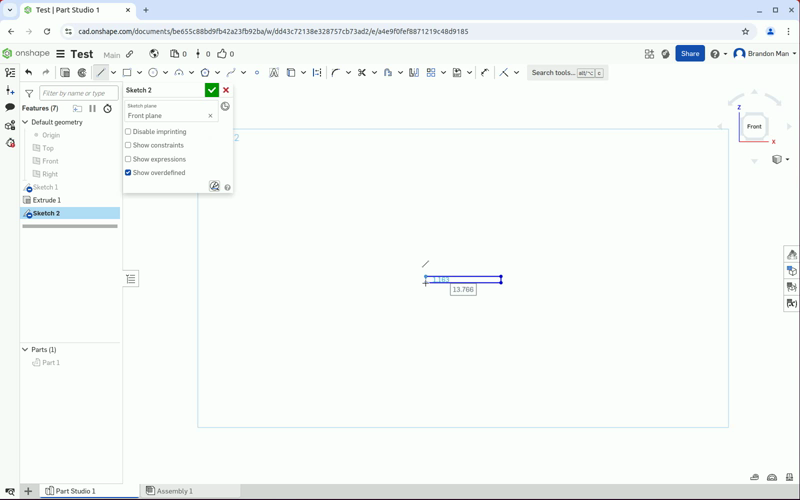
scroll(6)
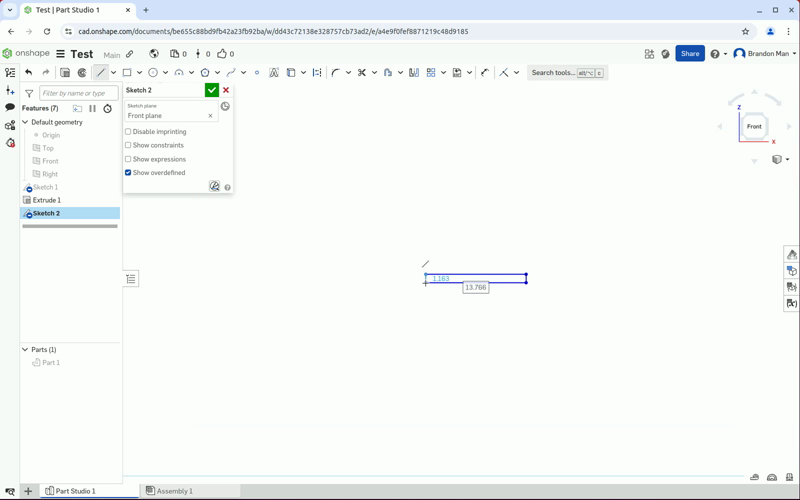
scroll(6)
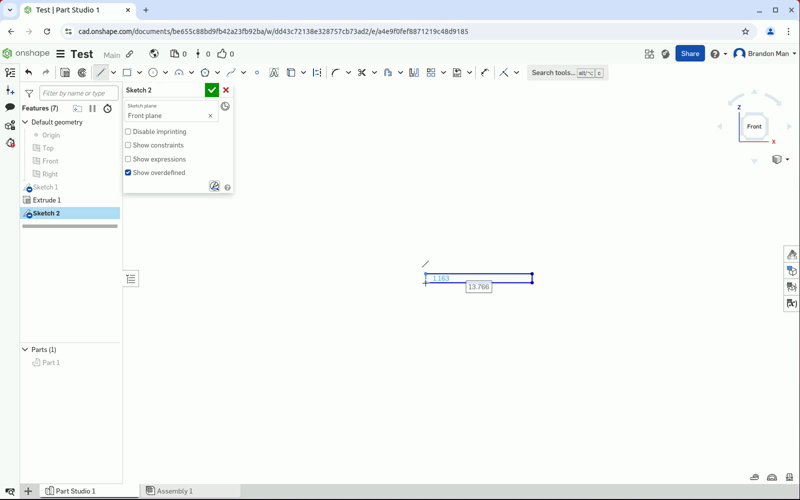
scroll(6)
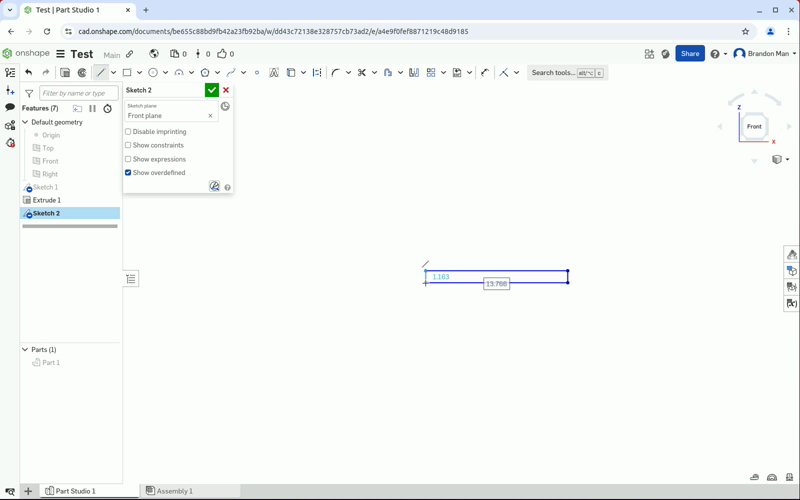
scroll(6)
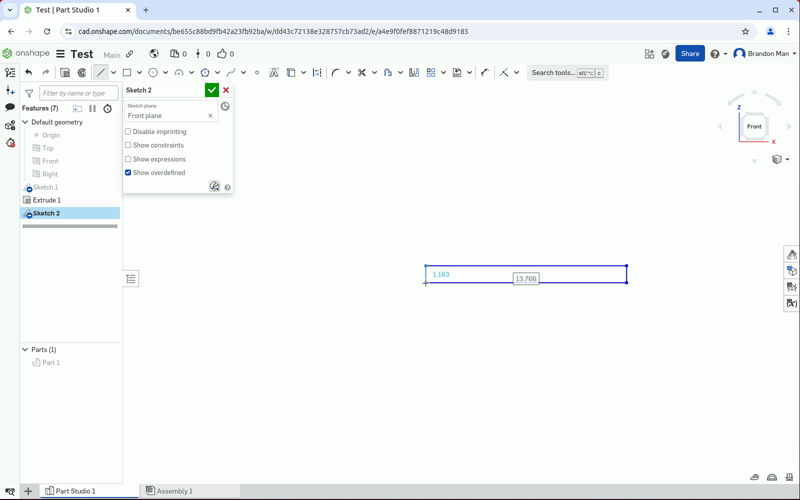
scroll(6)
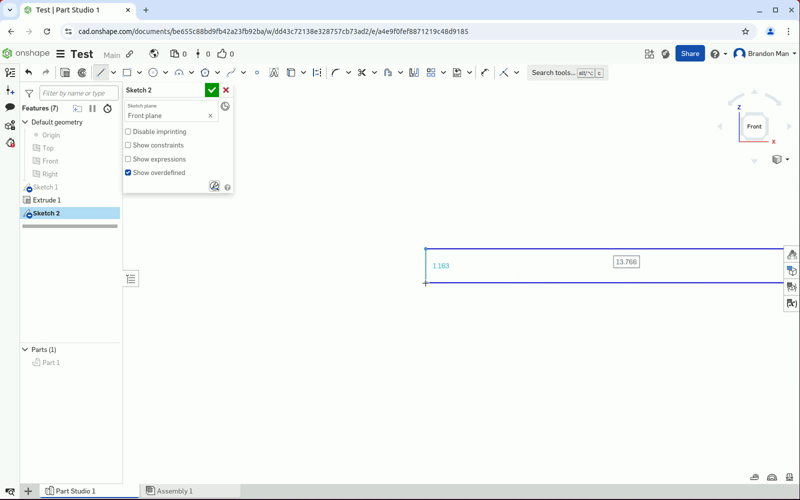
scroll(6)
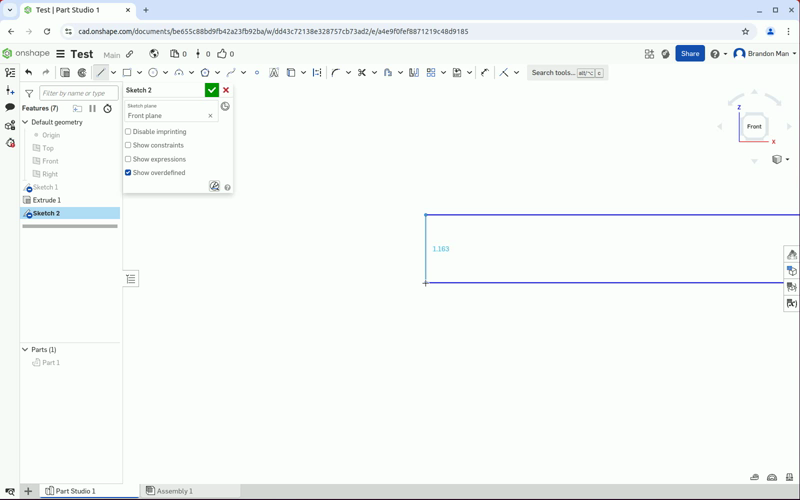
key_up(shift)
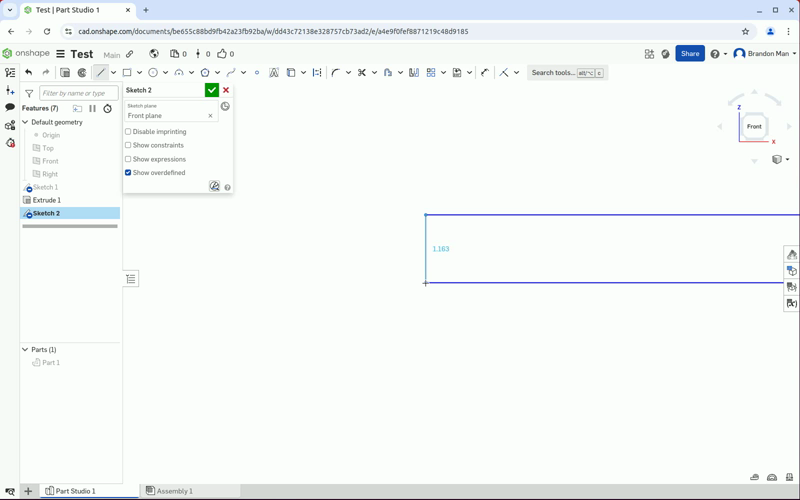
click(425, 282)
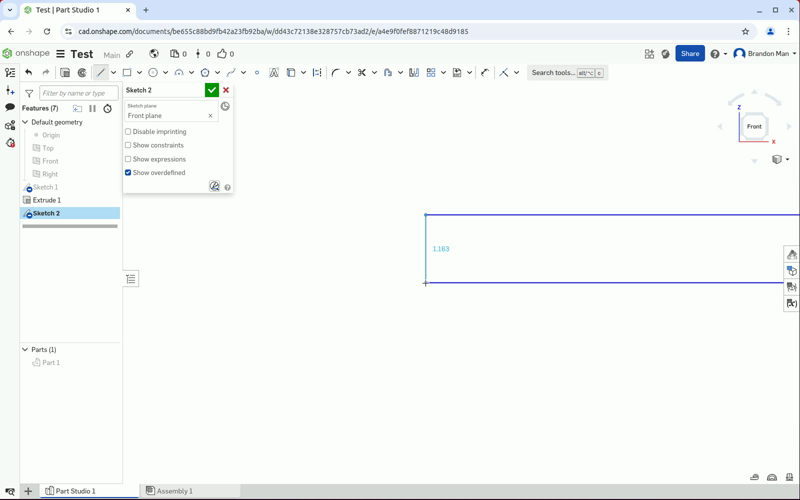
scroll(-6)
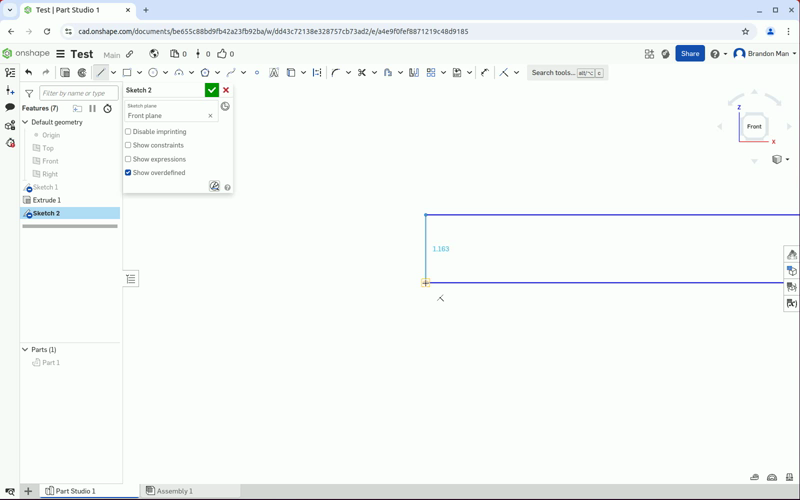
scroll(-6)
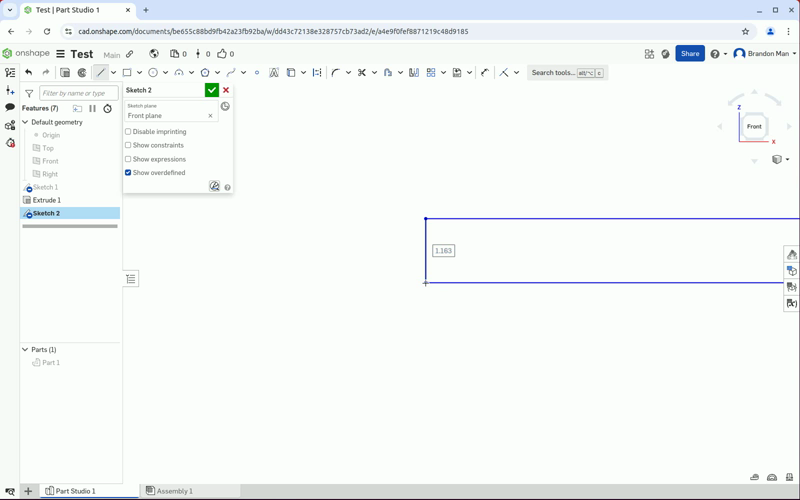
scroll(-6)
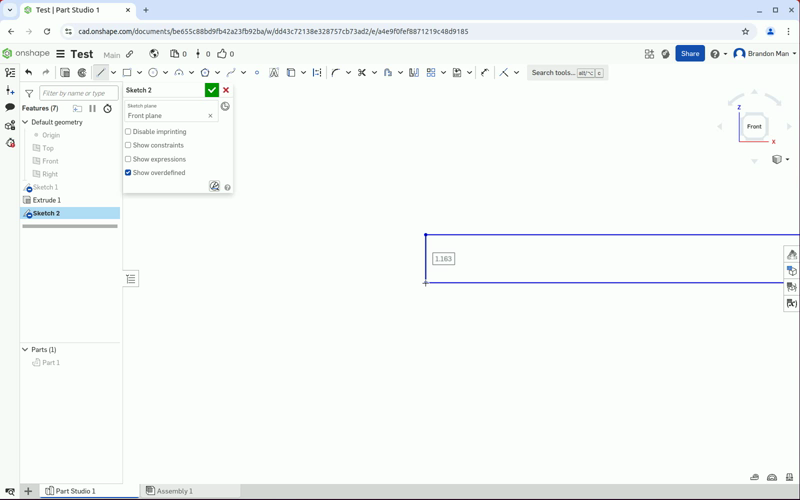
scroll(-6)
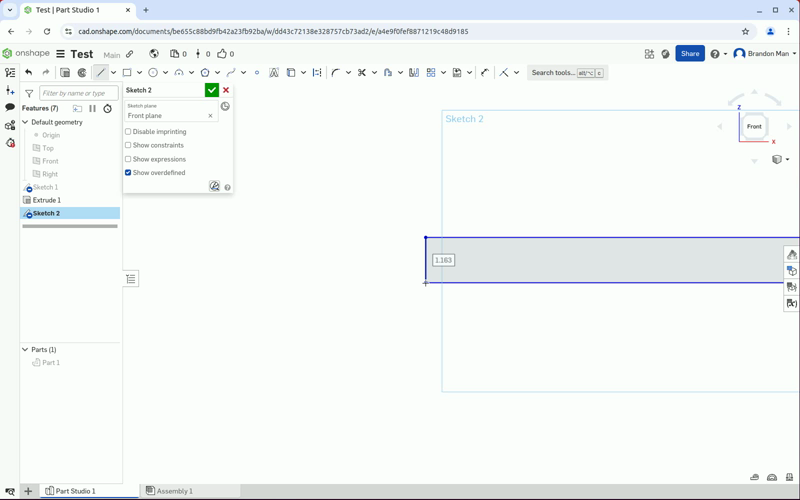
scroll(-6)
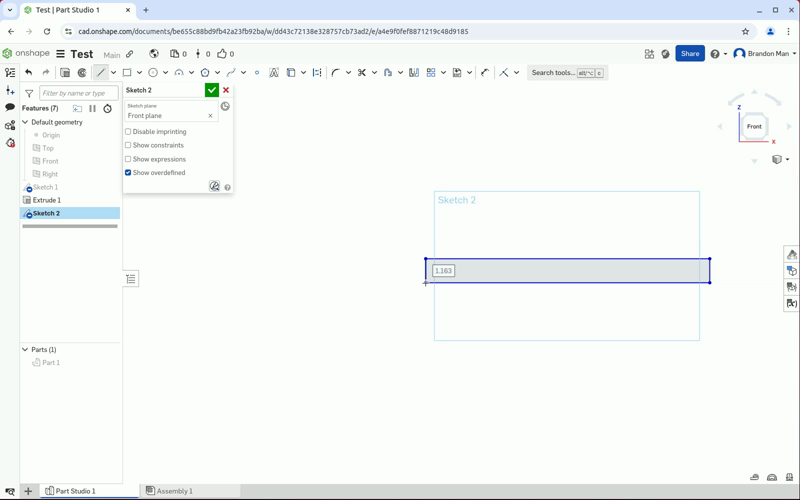
scroll(-6)
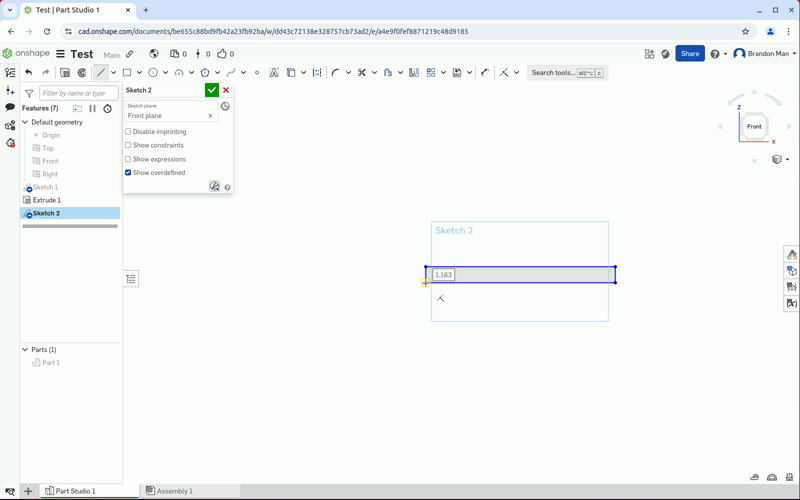
scroll(-6)
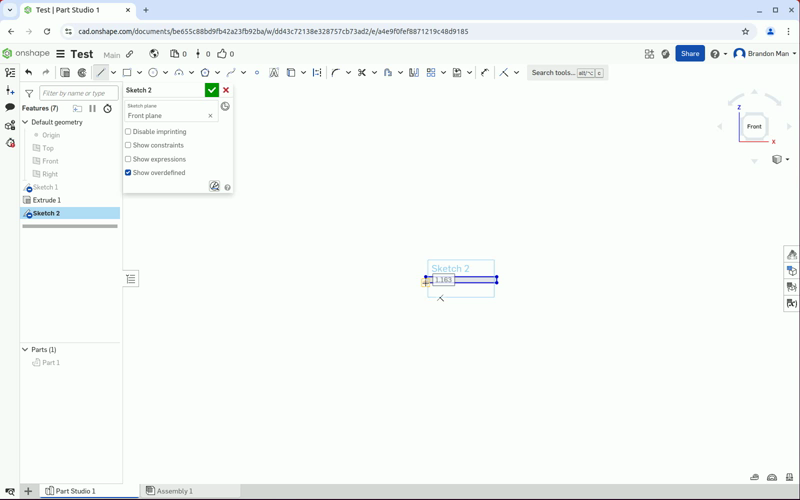
key(esc)
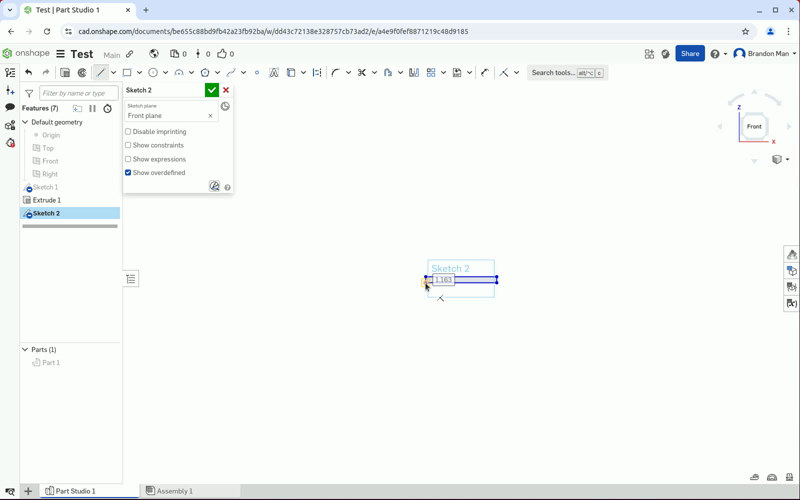
mouse_move(470, 279)
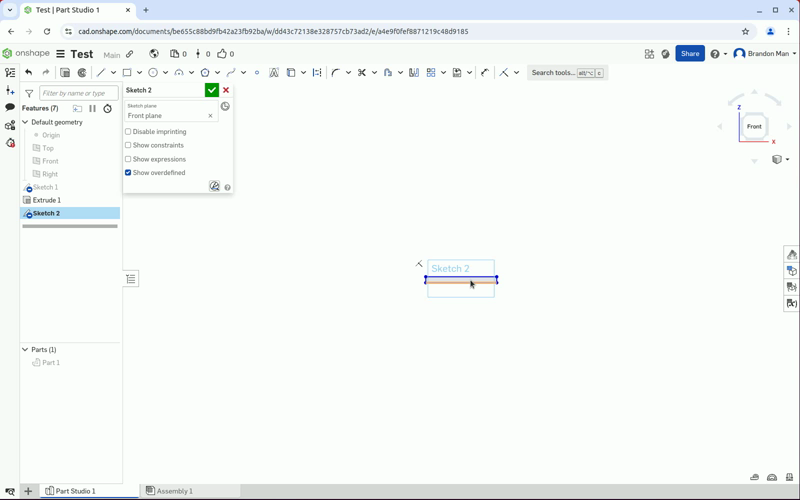
scroll(6)
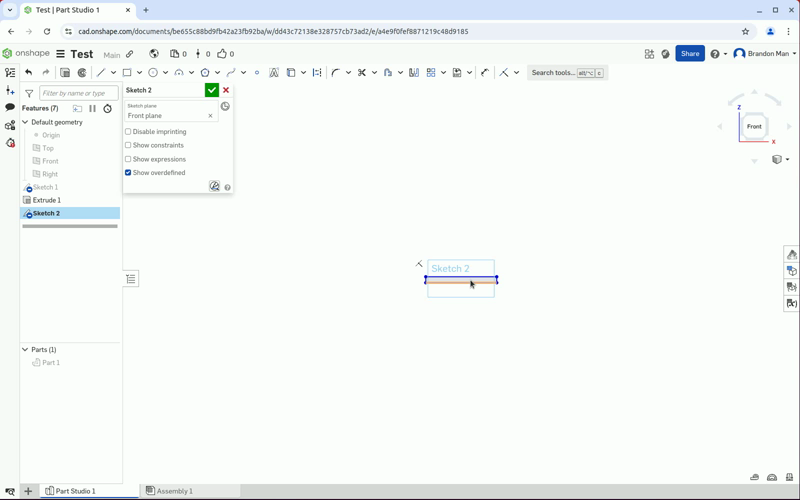
scroll(6)
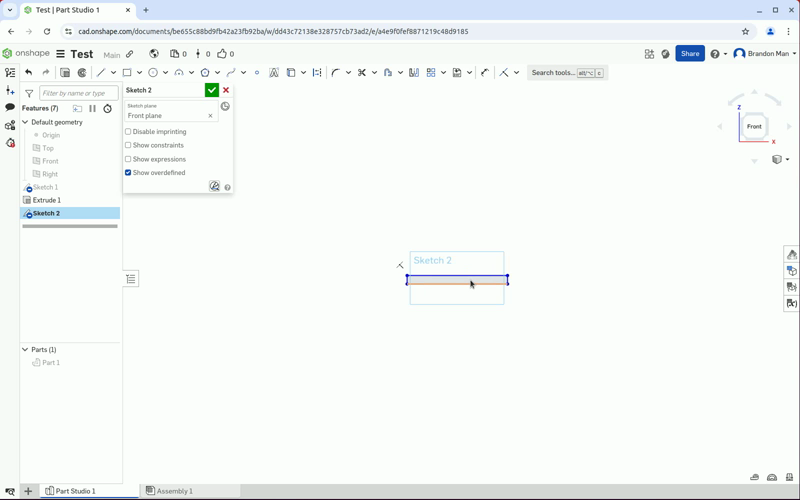
scroll(6)
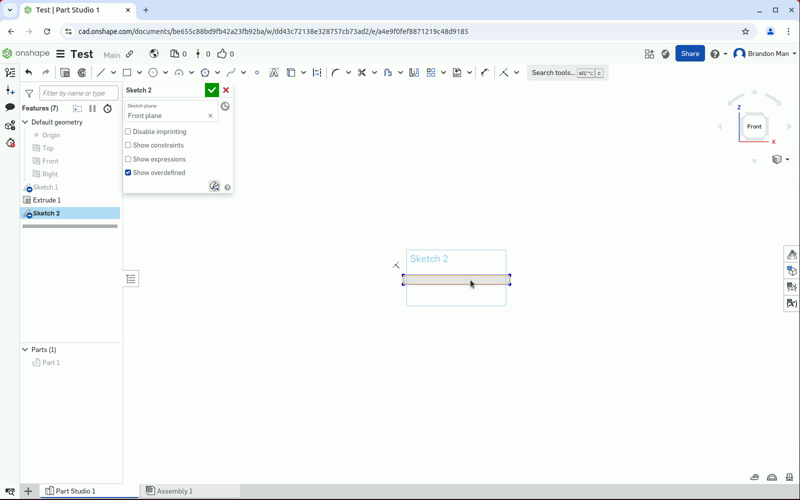
scroll(6)
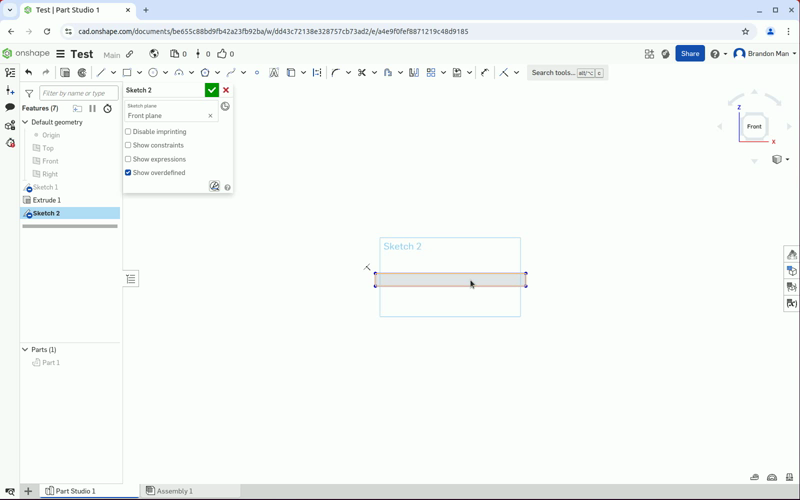
scroll(6)
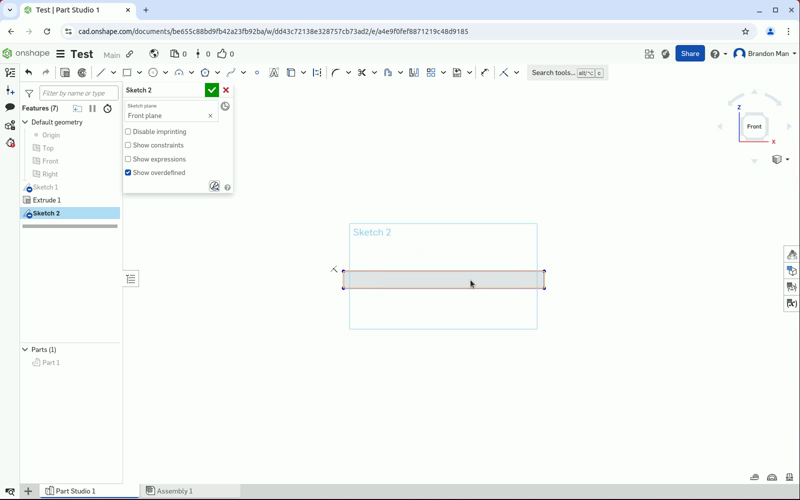
scroll(6)
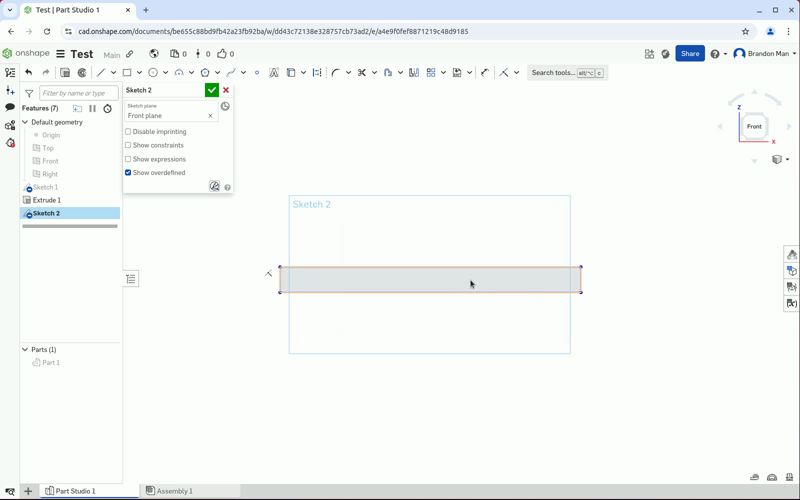
scroll(6)
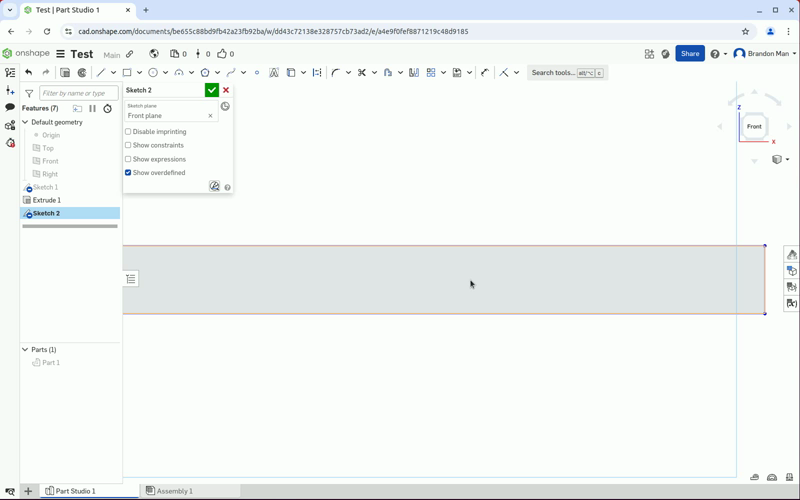
click(470, 279)
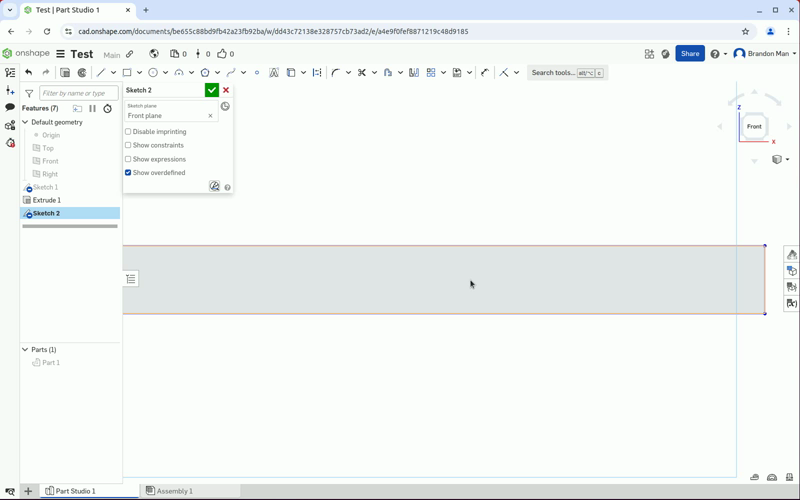
scroll(-6)
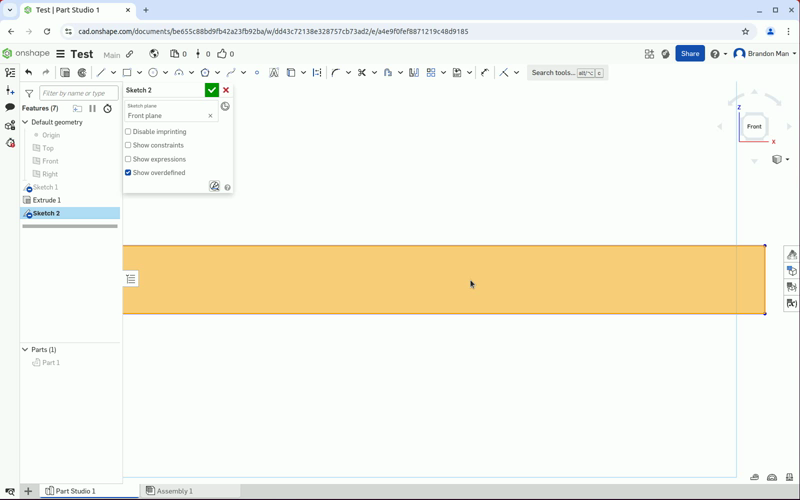
scroll(-6)
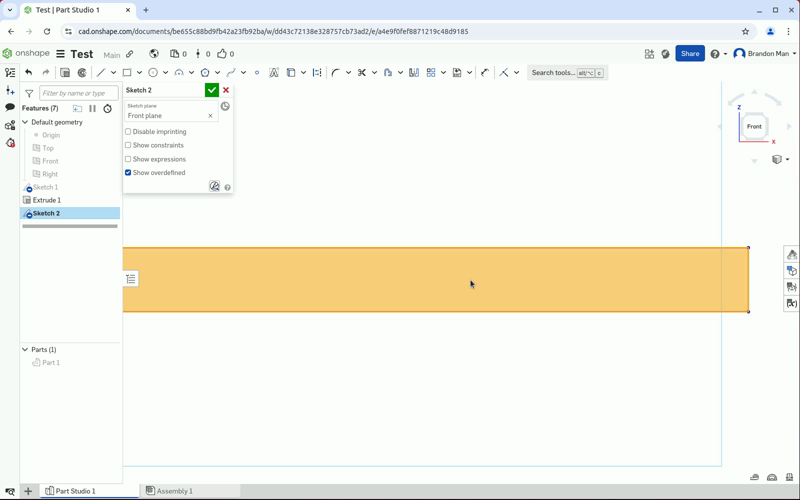
scroll(-6)
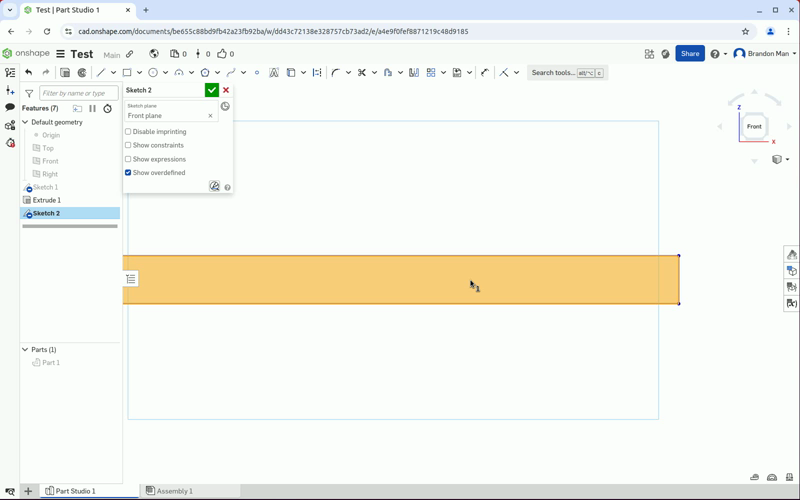
scroll(-6)
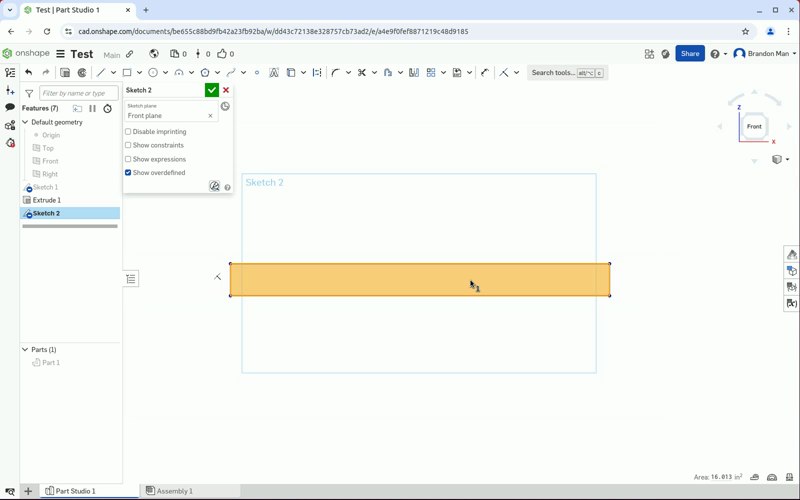
scroll(-6)
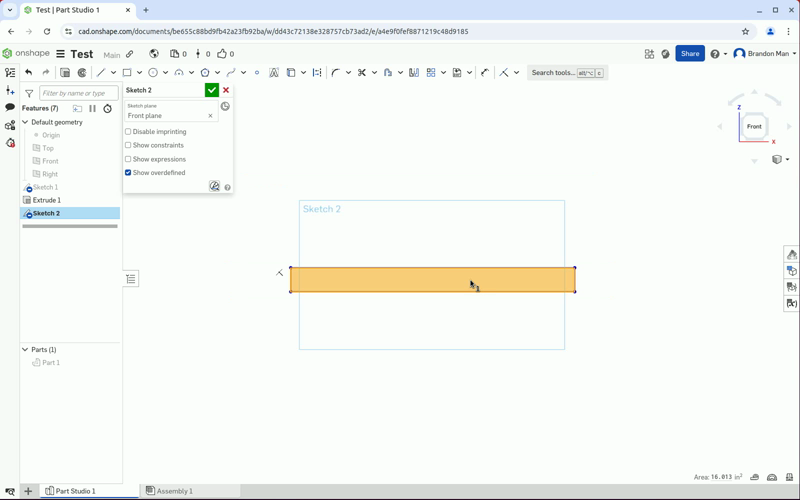
scroll(-6)
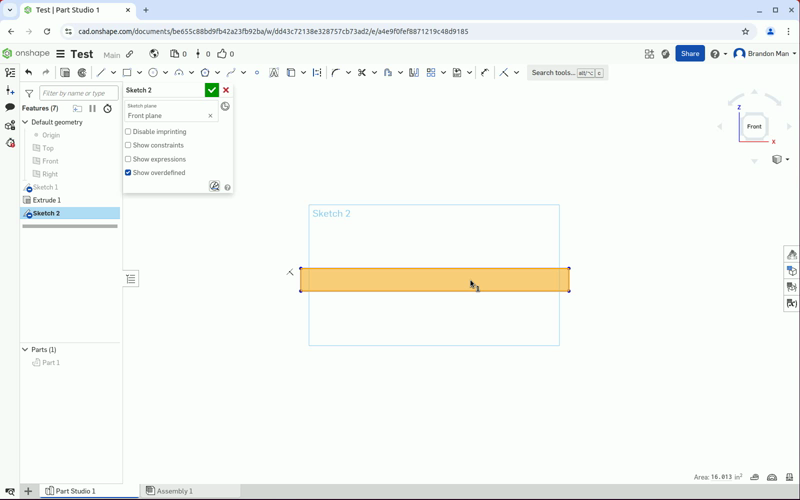
scroll(-6)
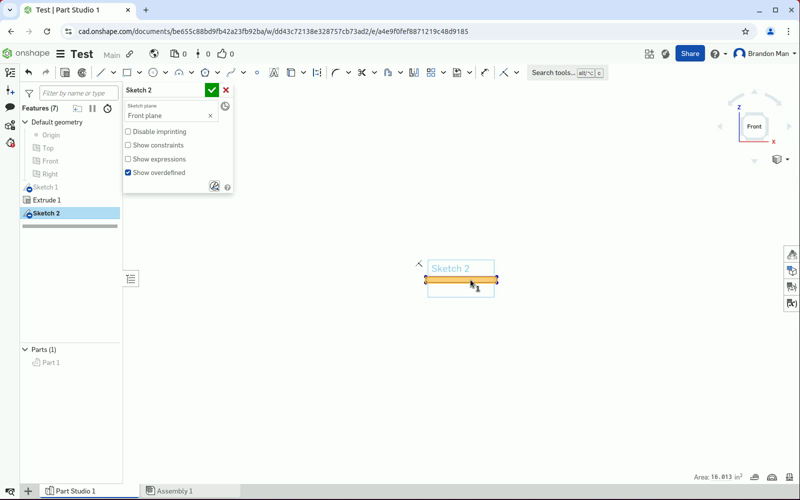
mouse_move(73, 352)
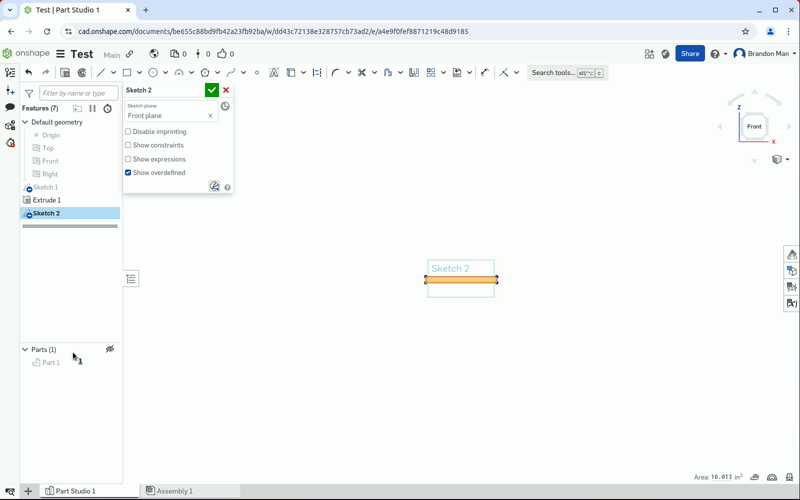
key(shift+y)
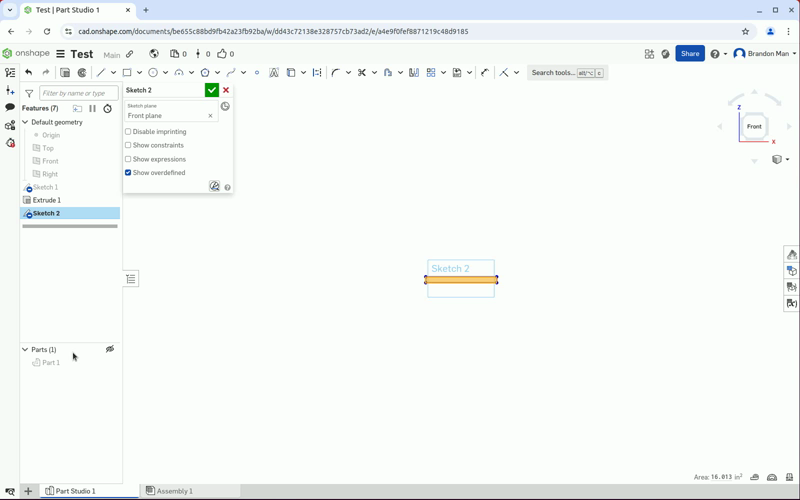
key(shift+e)
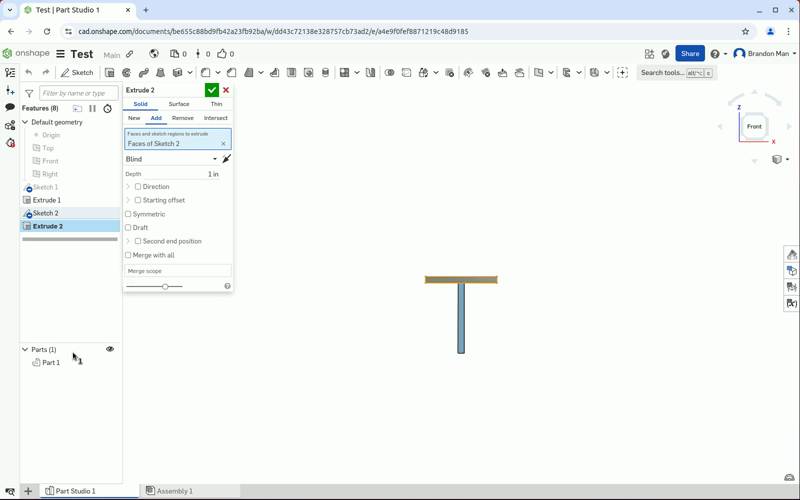
mouse_move(143, 106)
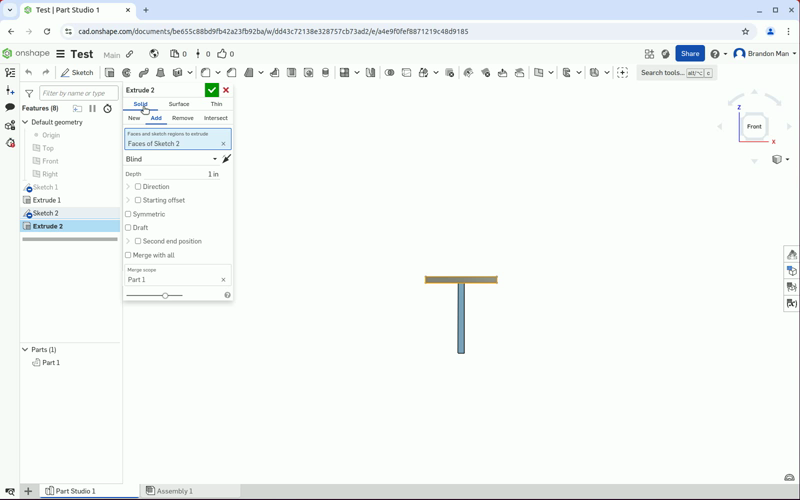
click(143, 106)
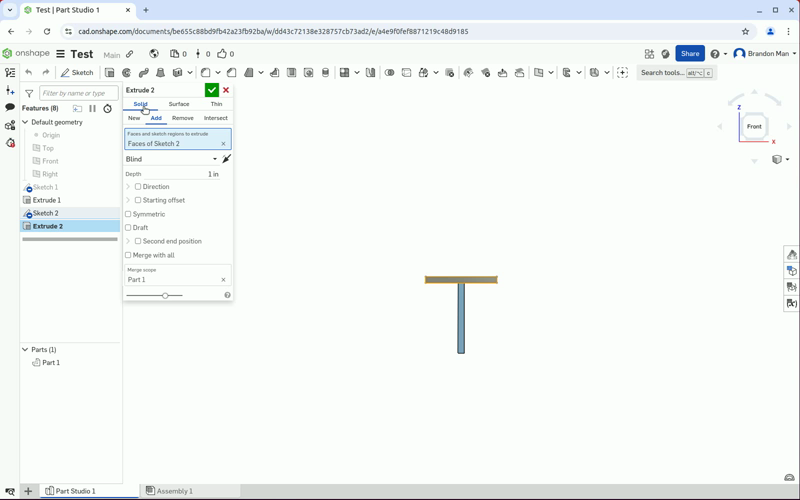
mouse_move(137, 120)
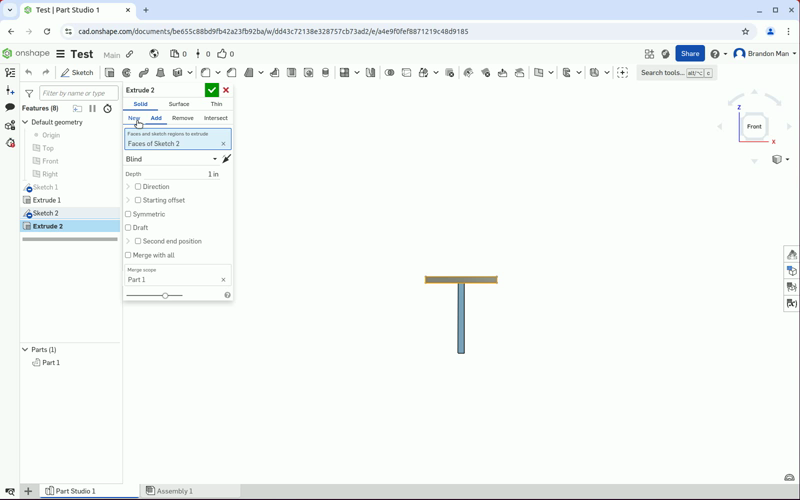
click(137, 120)
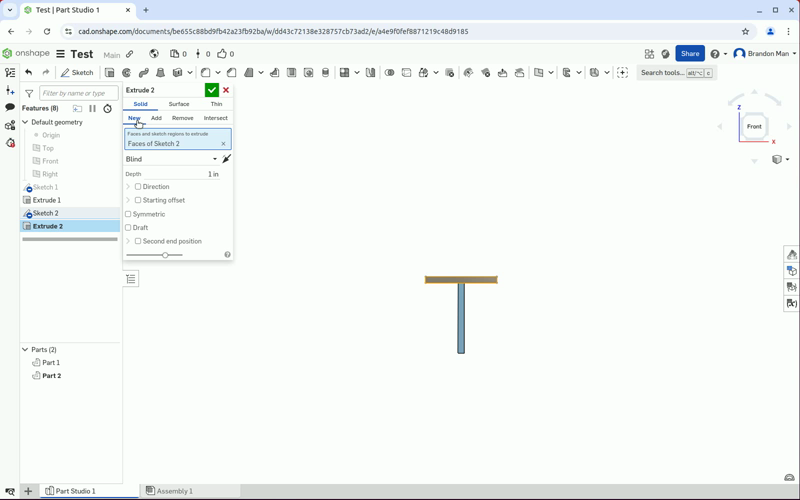
key(tab, 4)
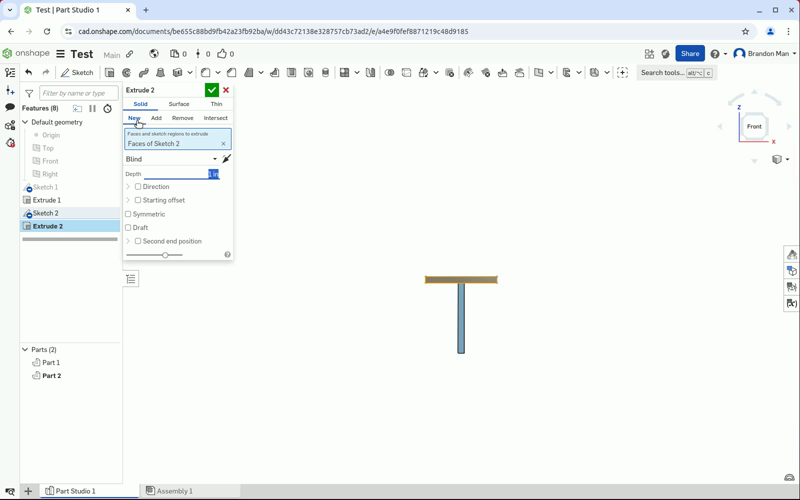
text(14.442)
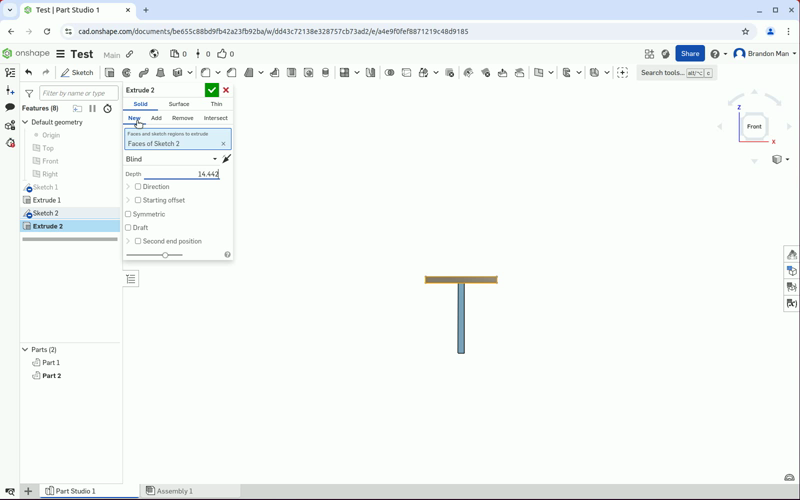
key(tab, 3)
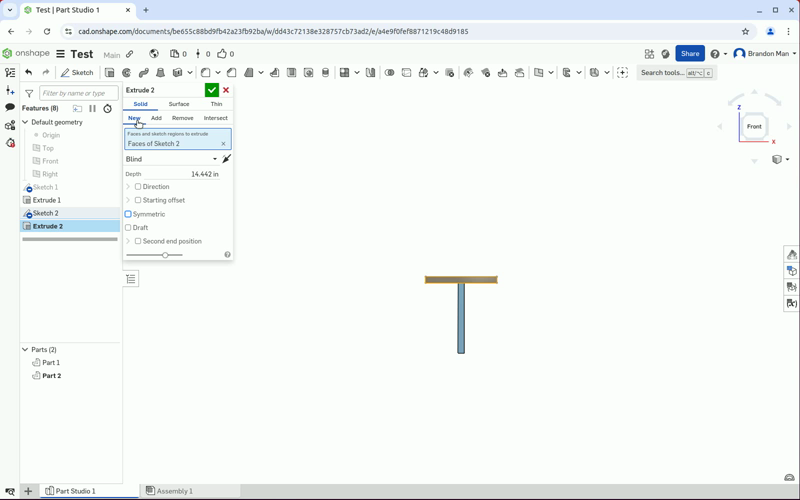
key(space)
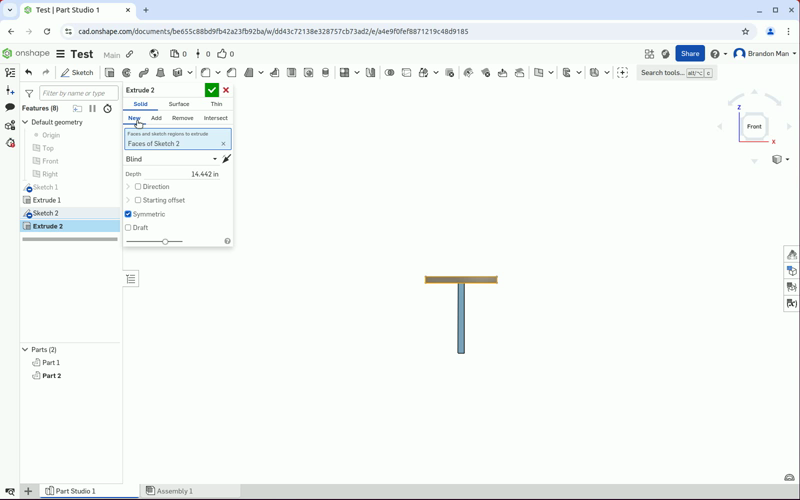
key(enter)
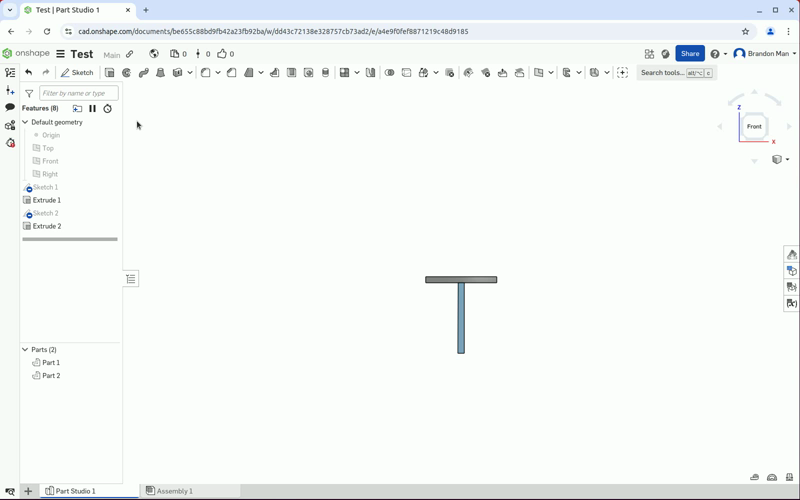
key(shift+h)
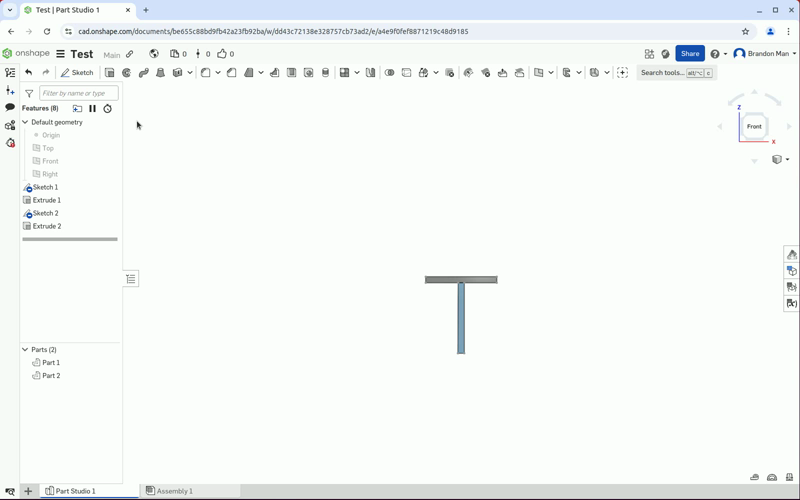
key(shift+h)
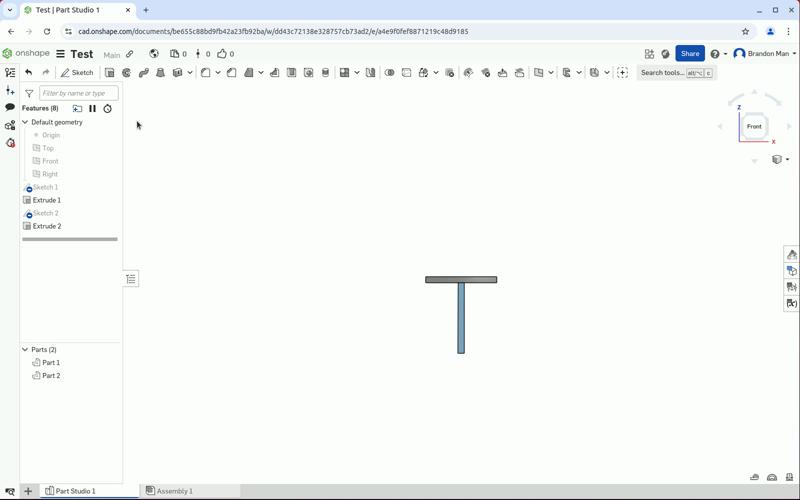
mouse_move(73, 189)
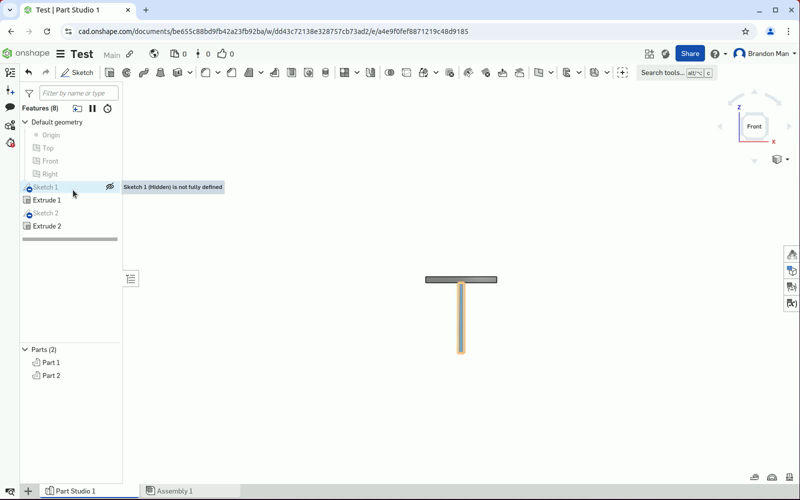
click(73, 189)
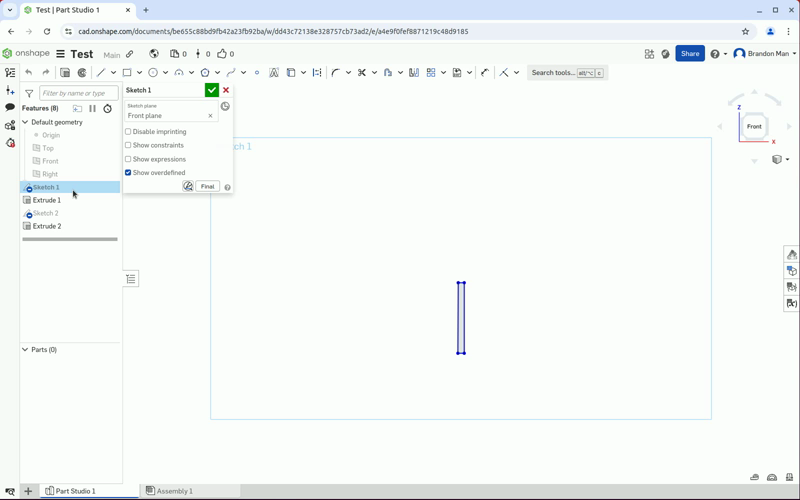
mouse_move(229, 92)
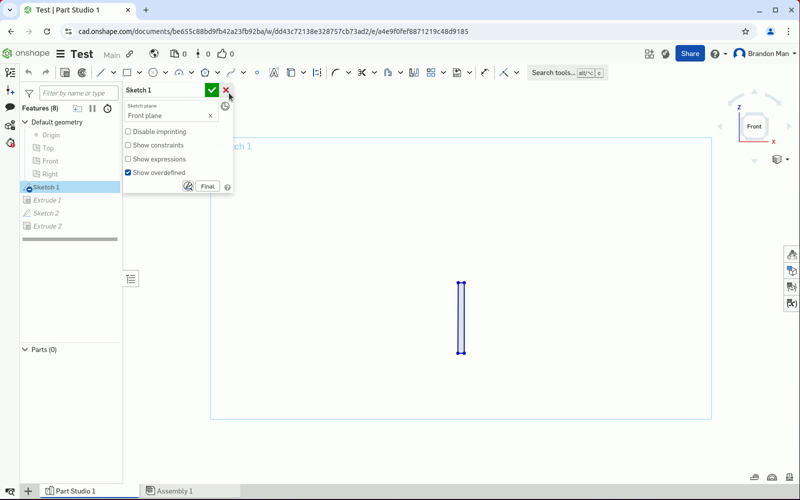
click(229, 92)
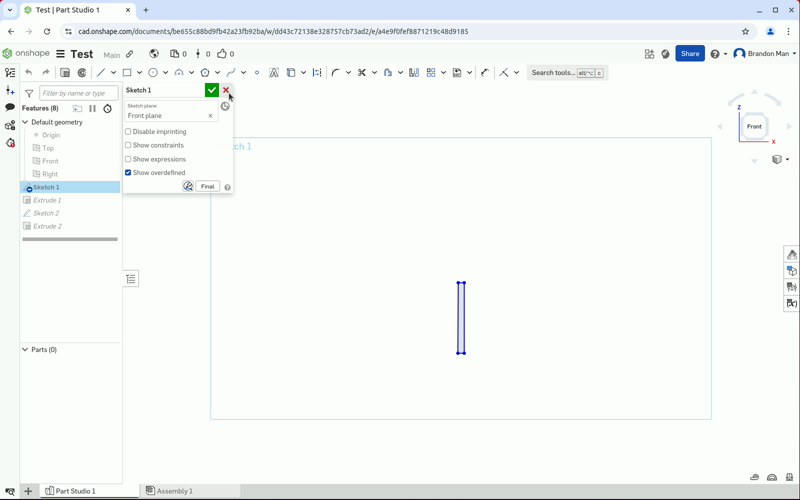
key(shift+s)
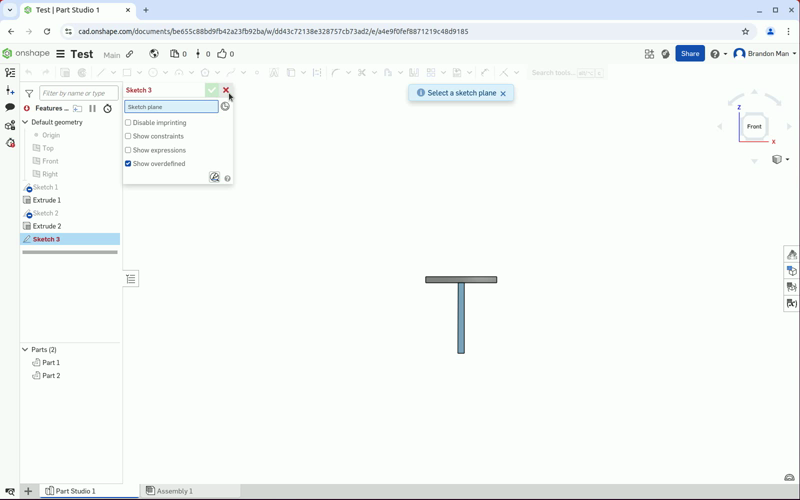
mouse_move(73, 163)
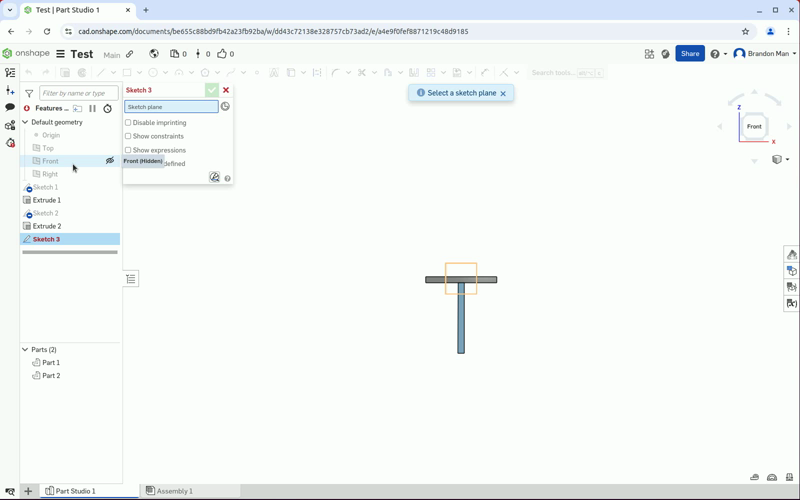
click(73, 163)
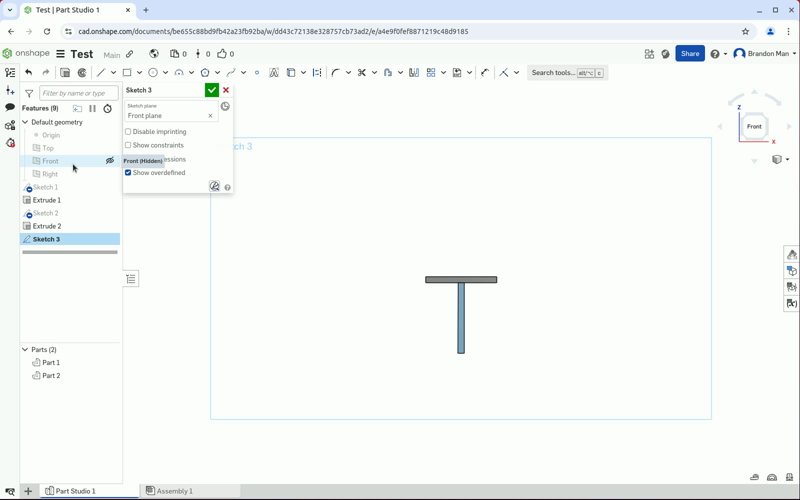
mouse_move(73, 352)
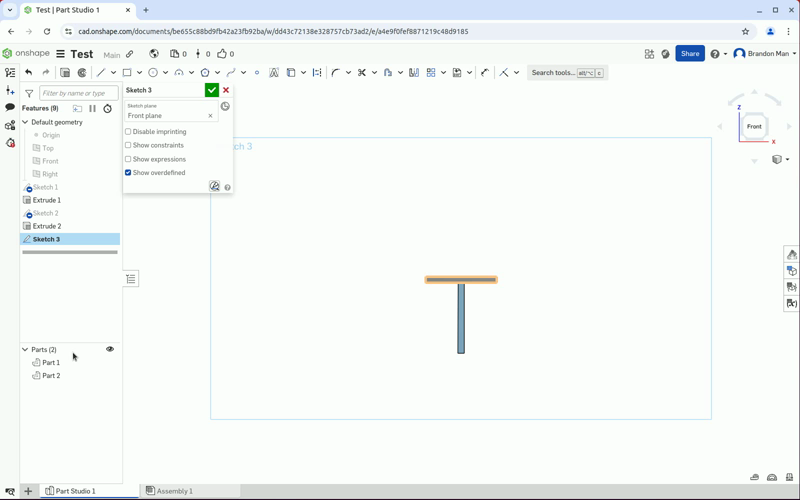
key(y)
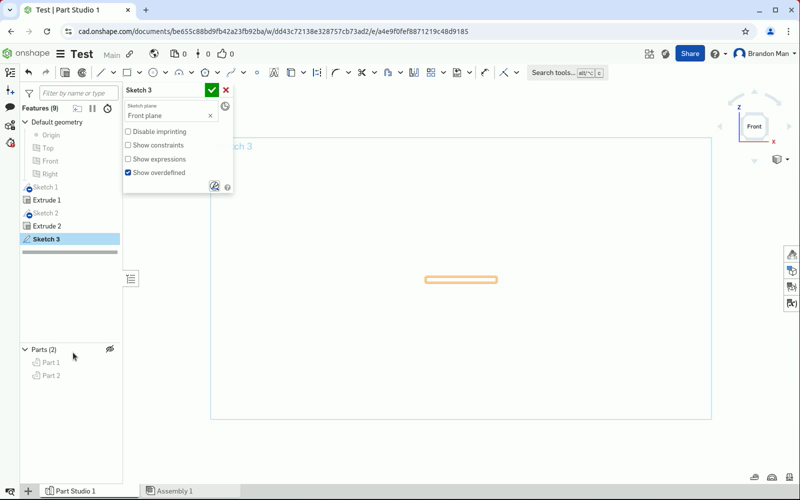
key(c)
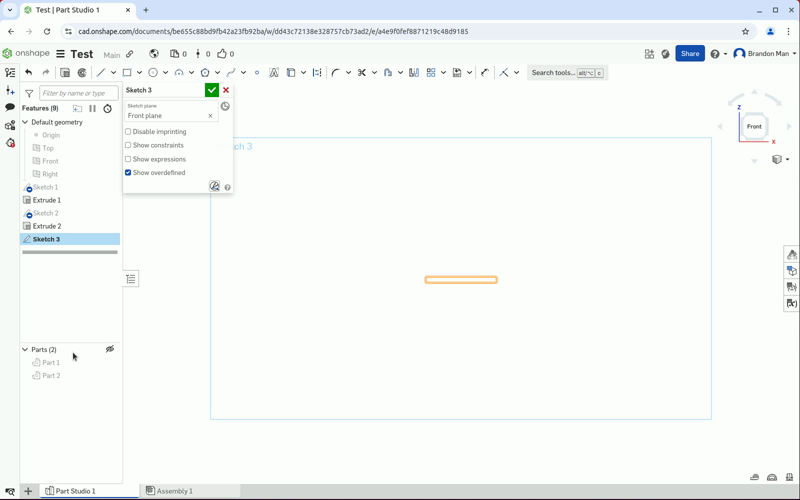
key_down(shift)
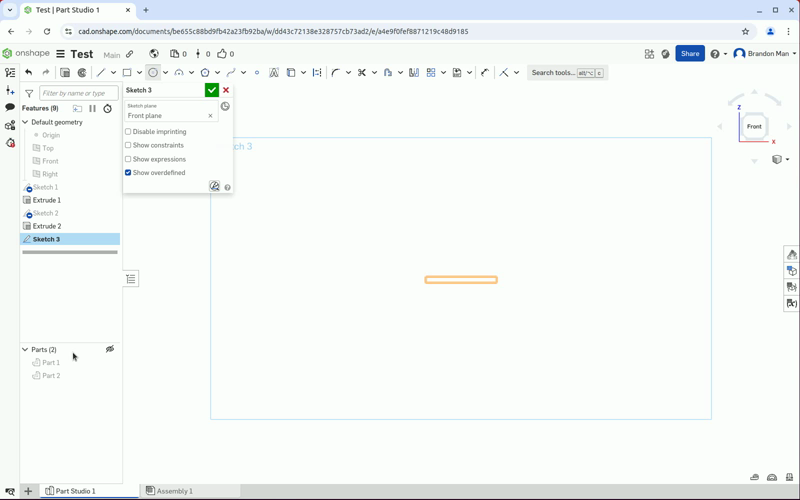
mouse_move(461, 374)
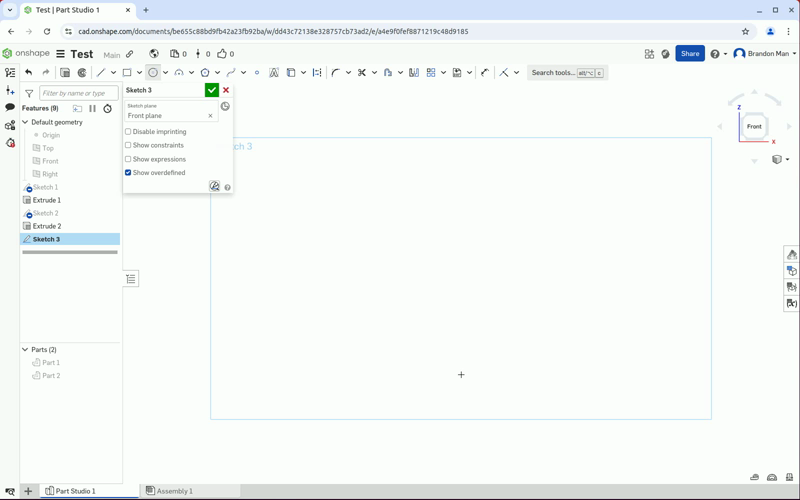
click(461, 374)
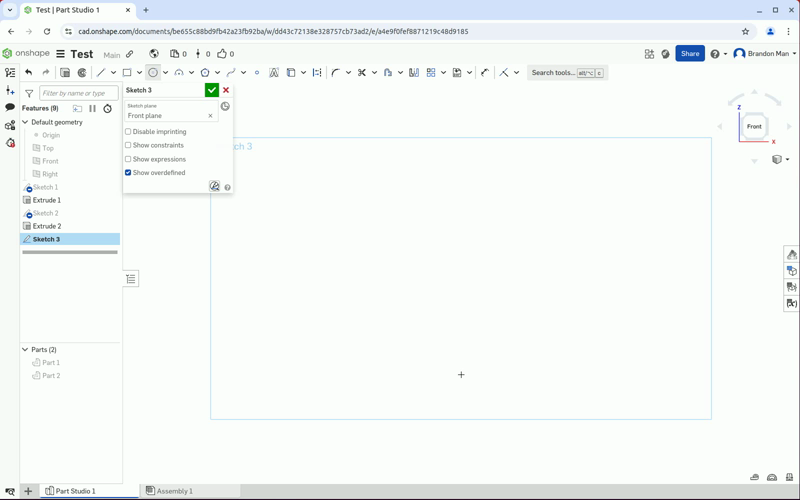
key_up(shift)
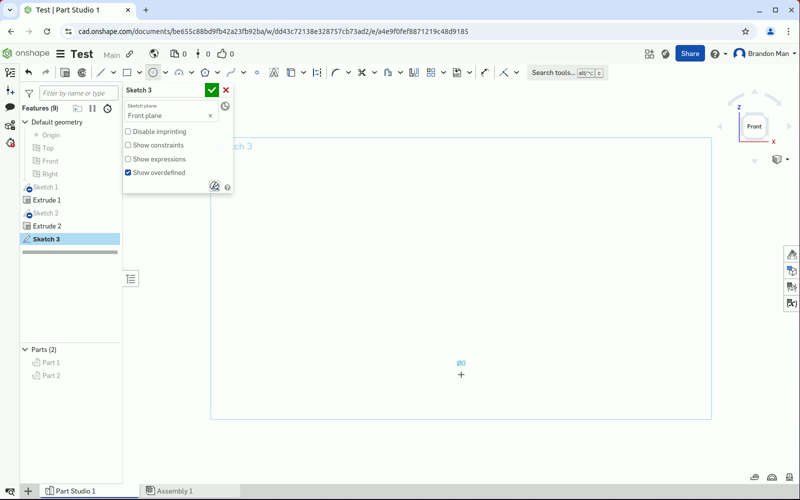
mouse_move(482, 374)
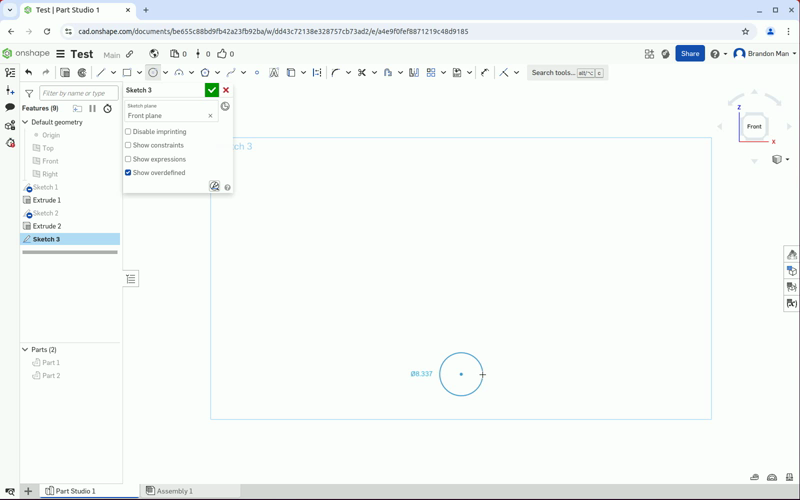
click(482, 374)
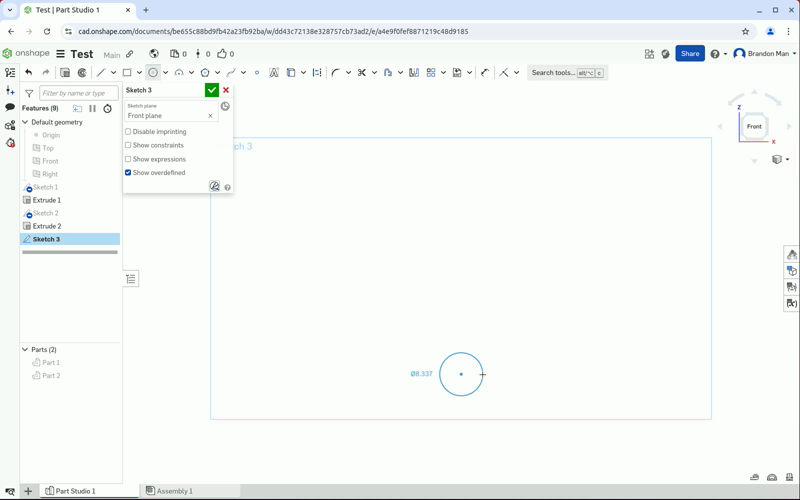
key(esc)
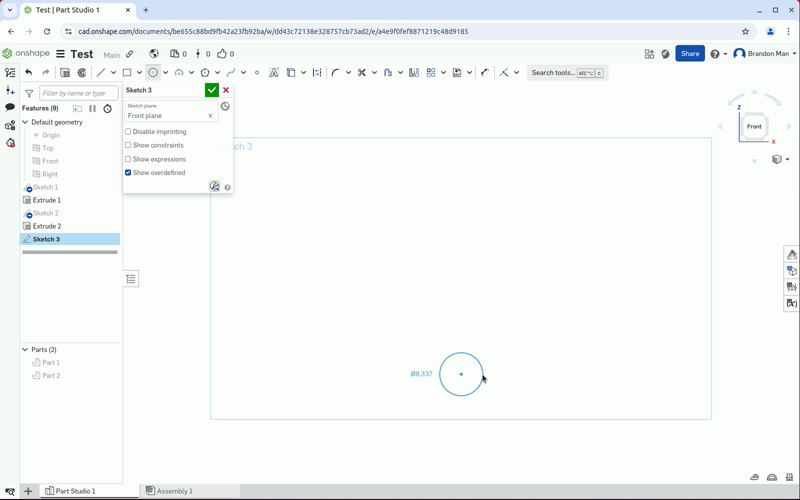
mouse_move(472, 370)
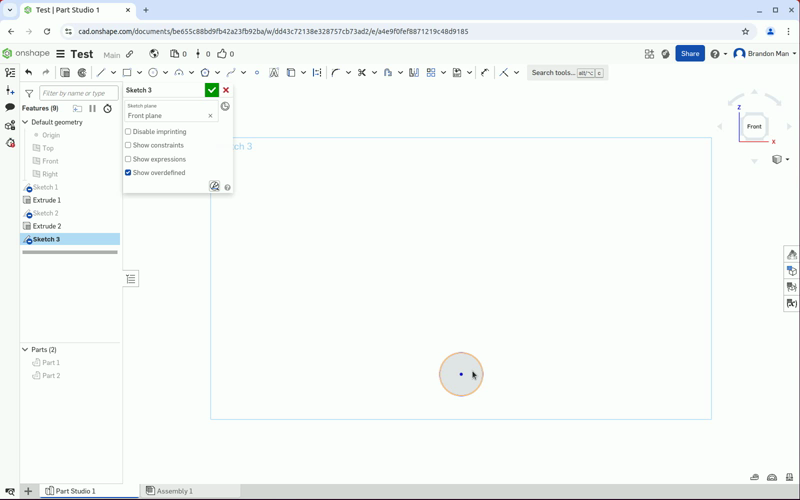
scroll(6)
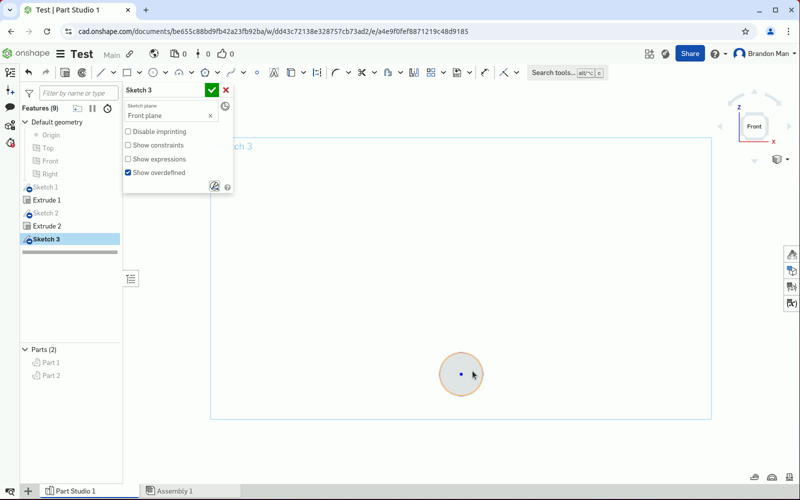
scroll(6)
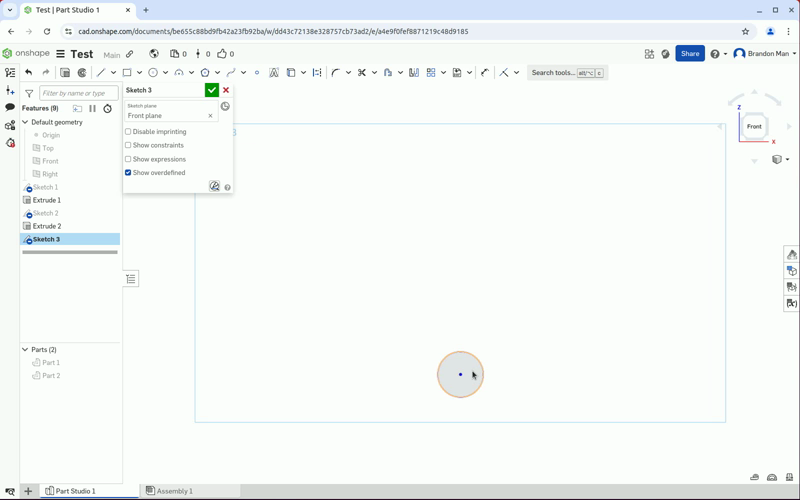
scroll(6)
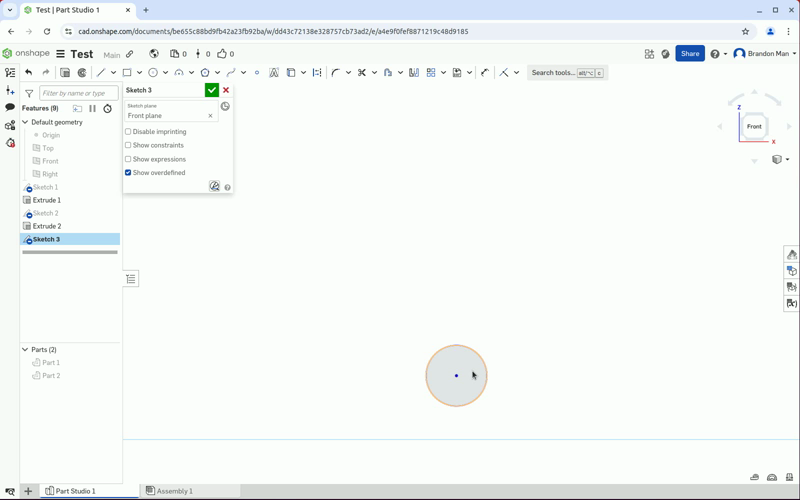
scroll(6)
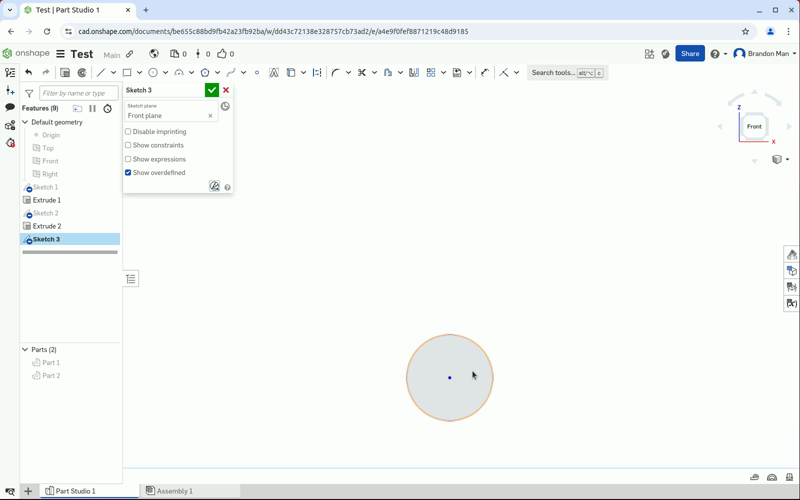
scroll(6)
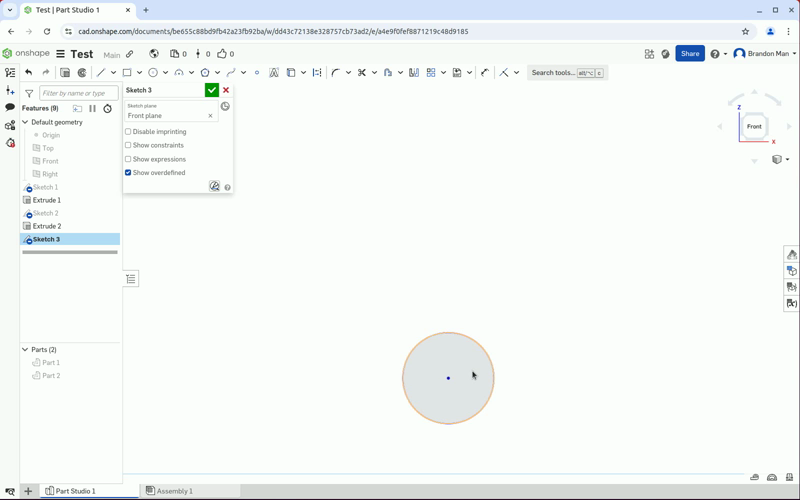
scroll(6)
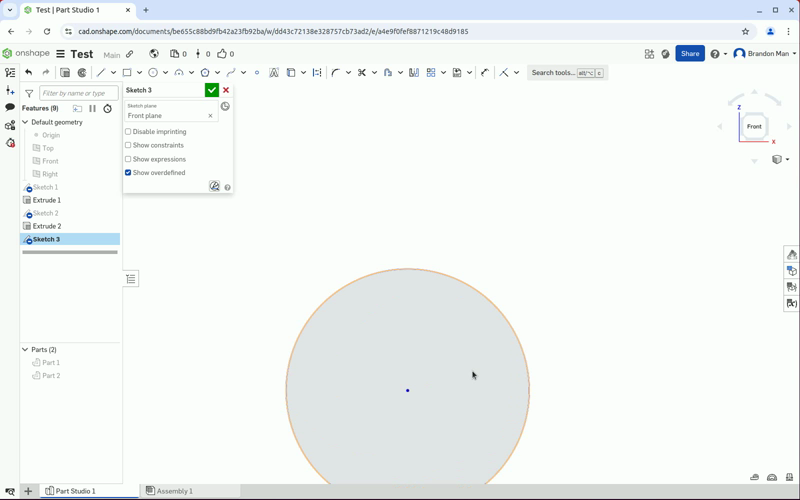
scroll(6)
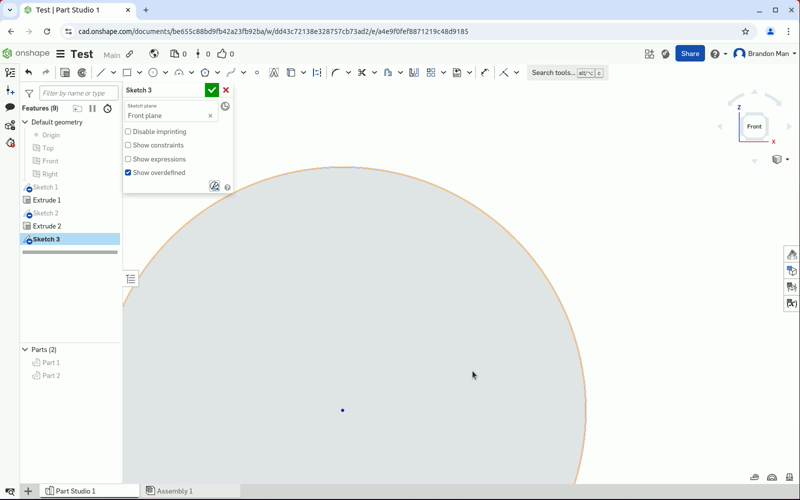
click(472, 370)
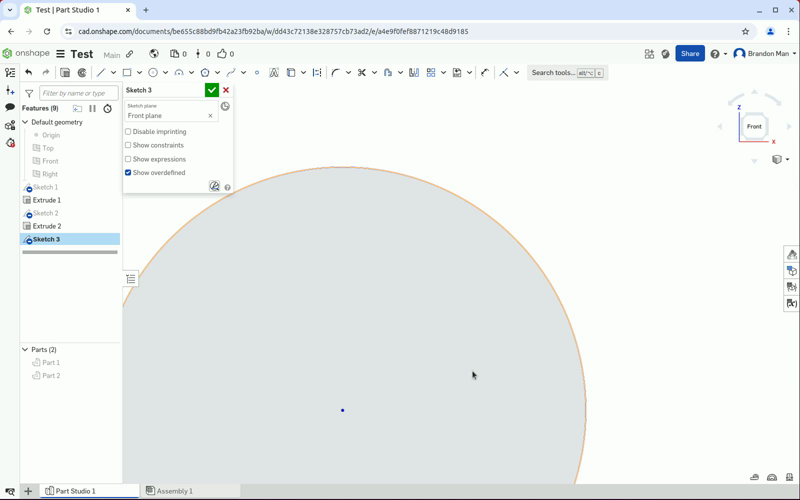
scroll(-6)
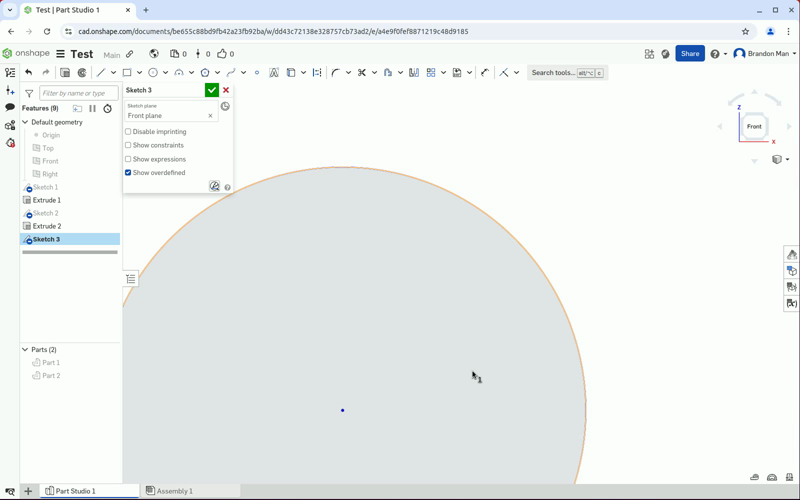
scroll(-6)
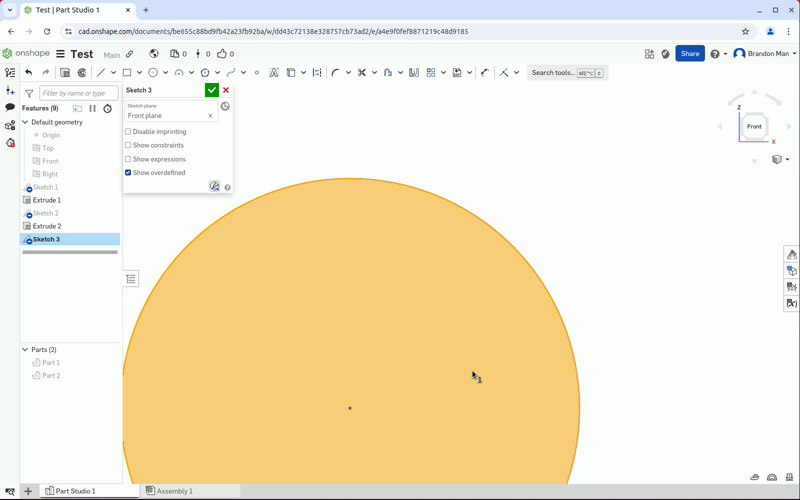
scroll(-6)
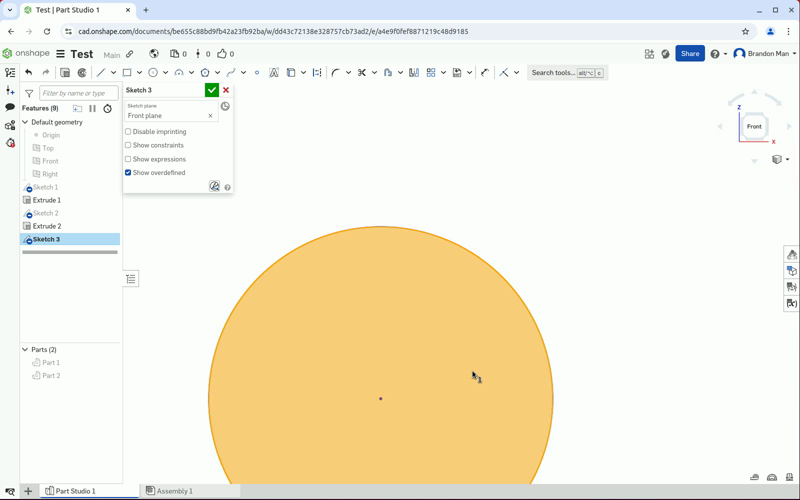
scroll(-6)
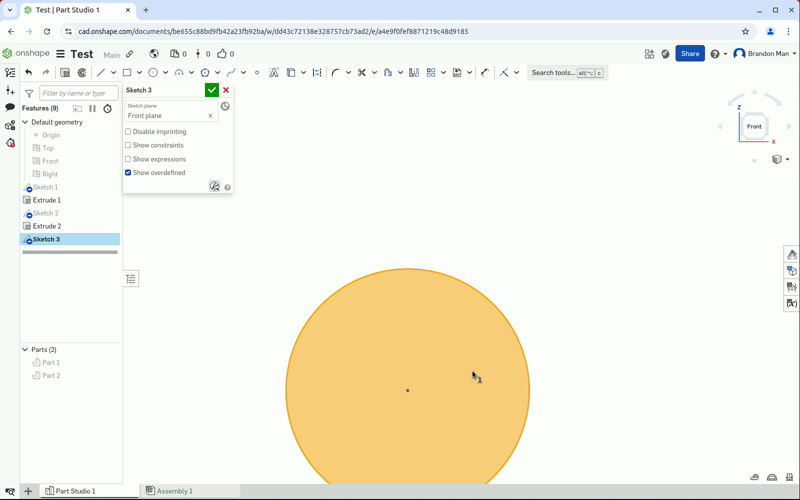
scroll(-6)
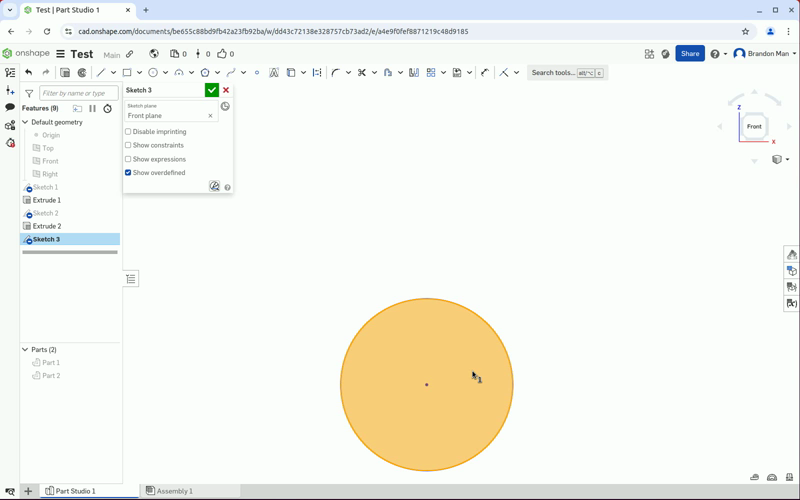
scroll(-6)
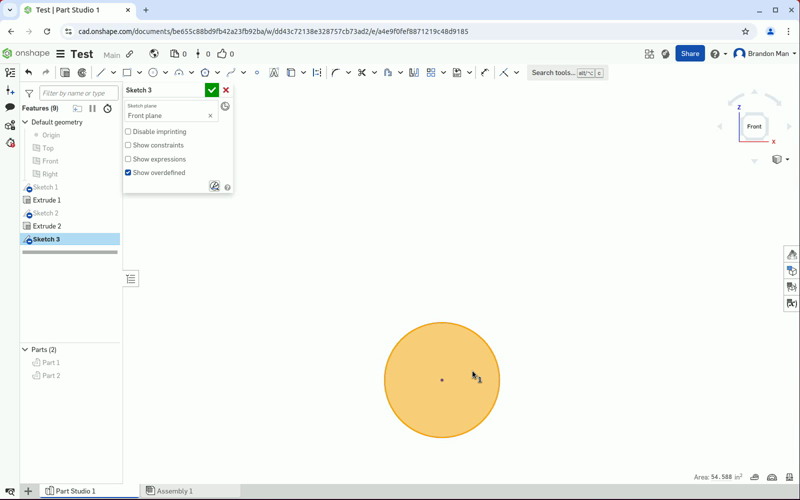
scroll(-6)
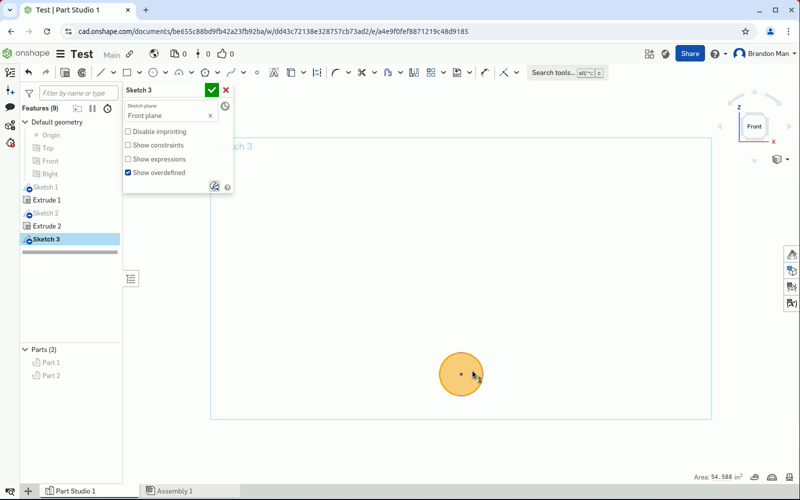
mouse_move(73, 352)
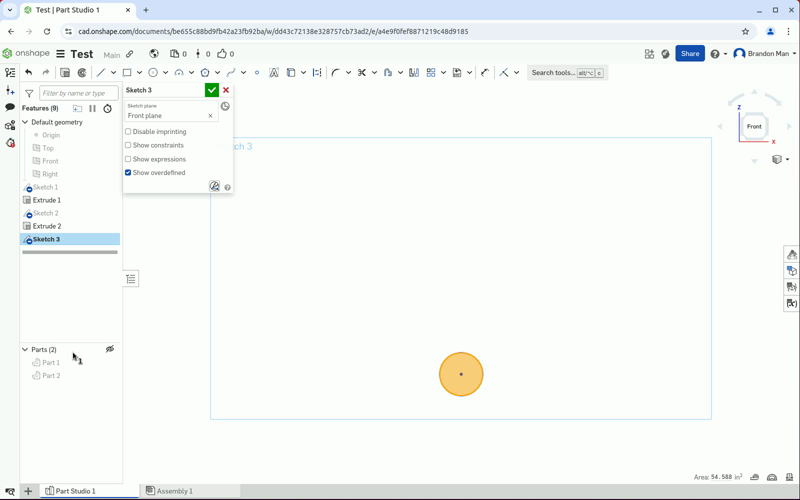
key(shift+y)
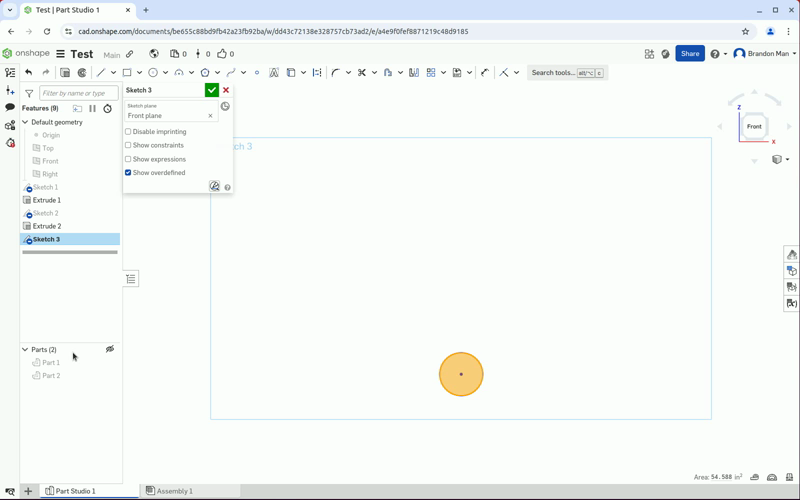
key(shift+e)
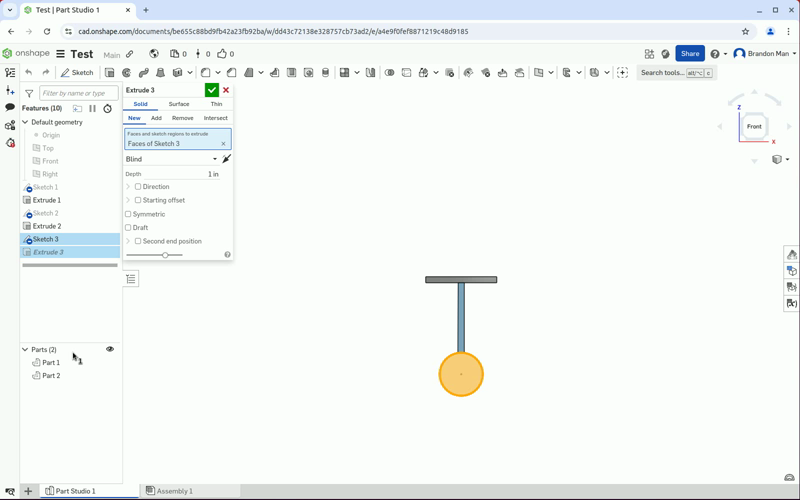
mouse_move(143, 106)
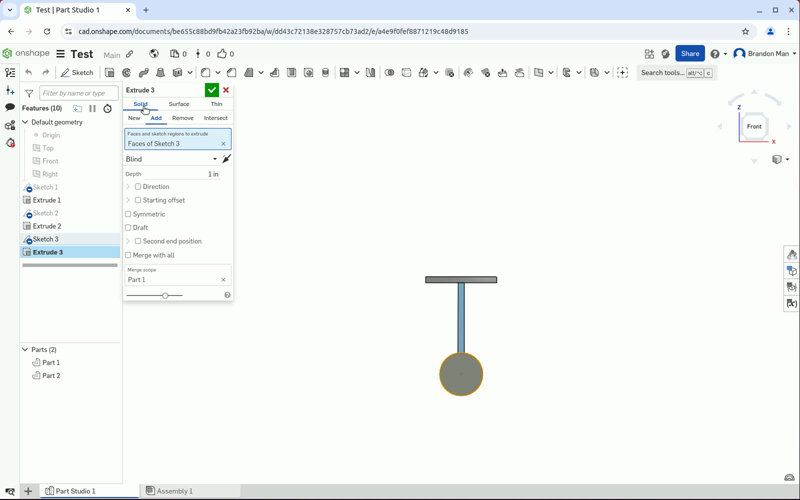
click(143, 106)
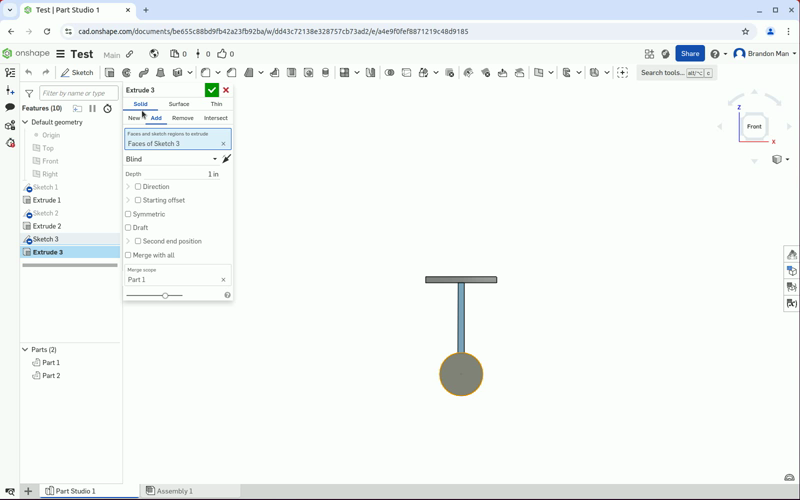
mouse_move(137, 120)
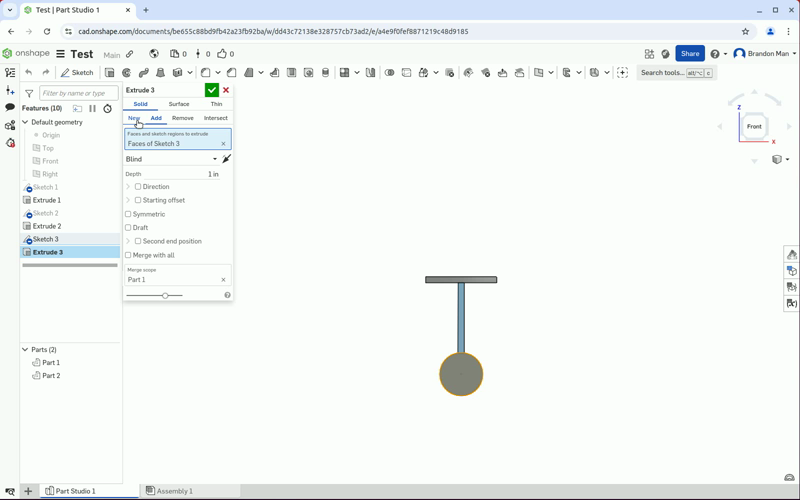
click(137, 120)
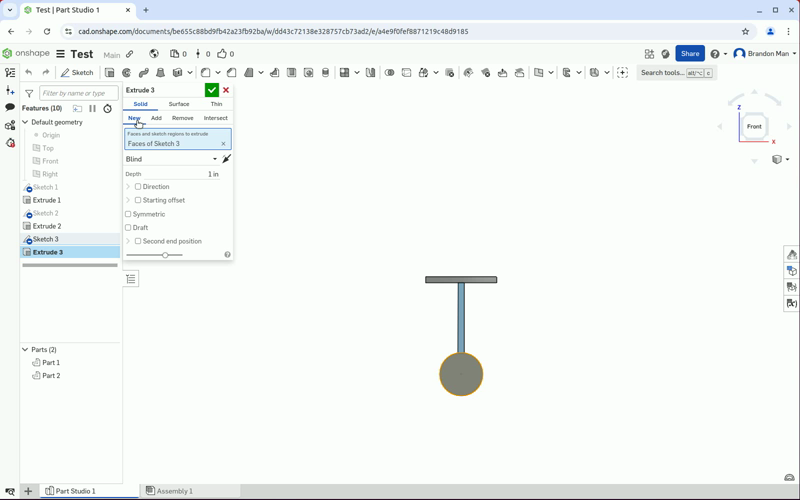
key(tab, 4)
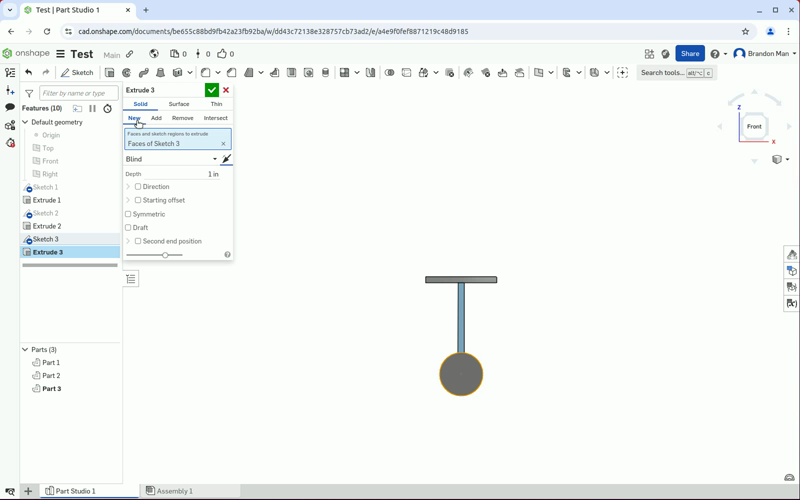
text(14.442)
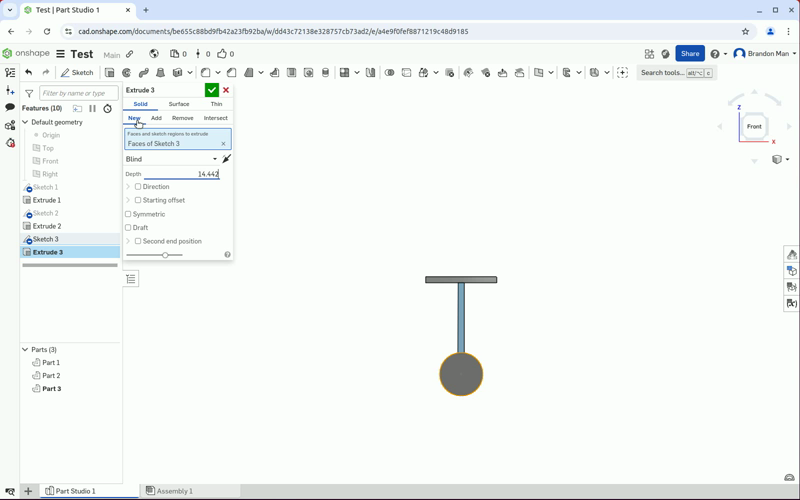
key(tab, 3)
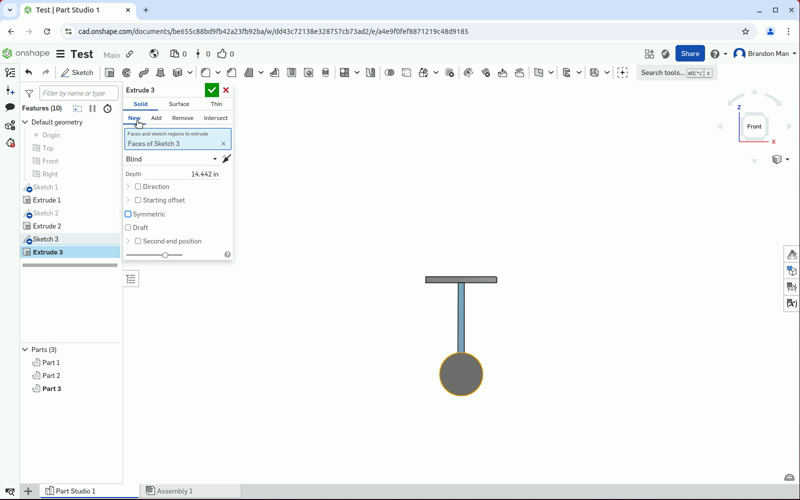
key(space)
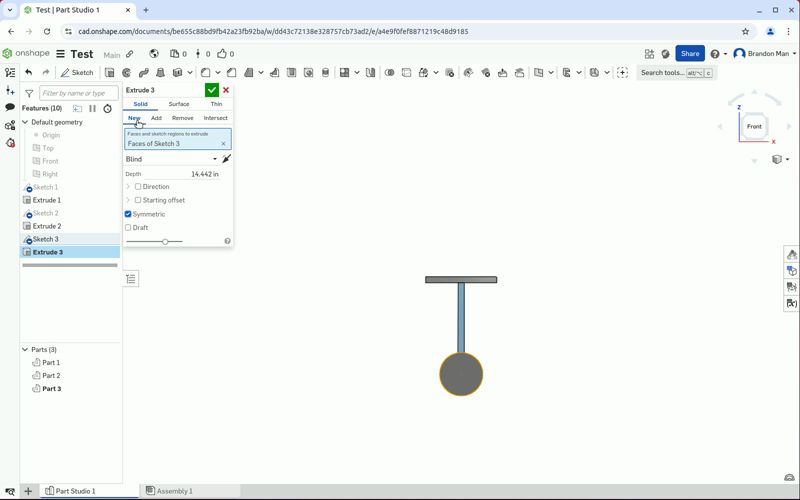
key(enter)
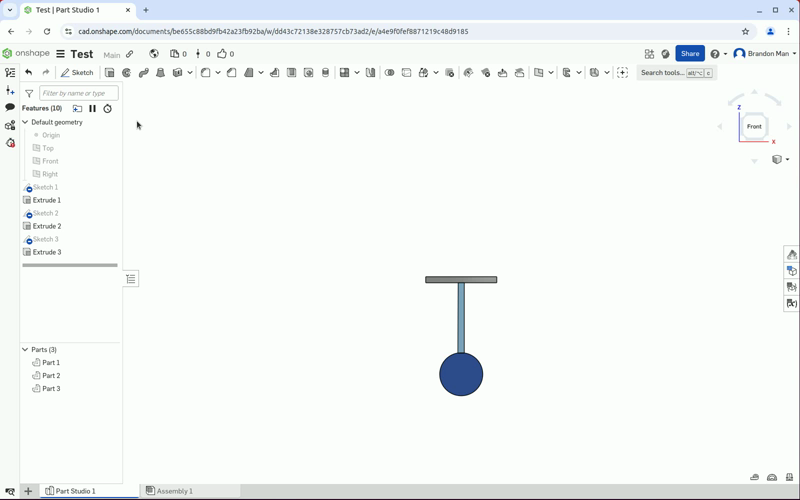
key(shift+h)
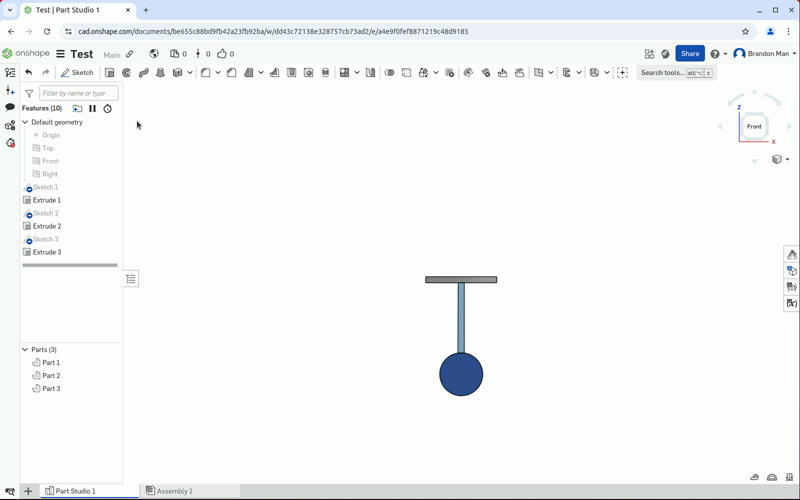
key(shift+h)
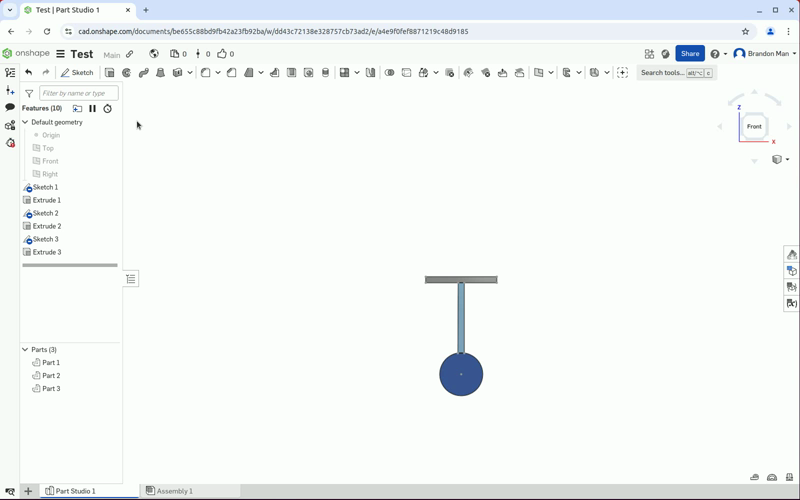
key(shift+7)
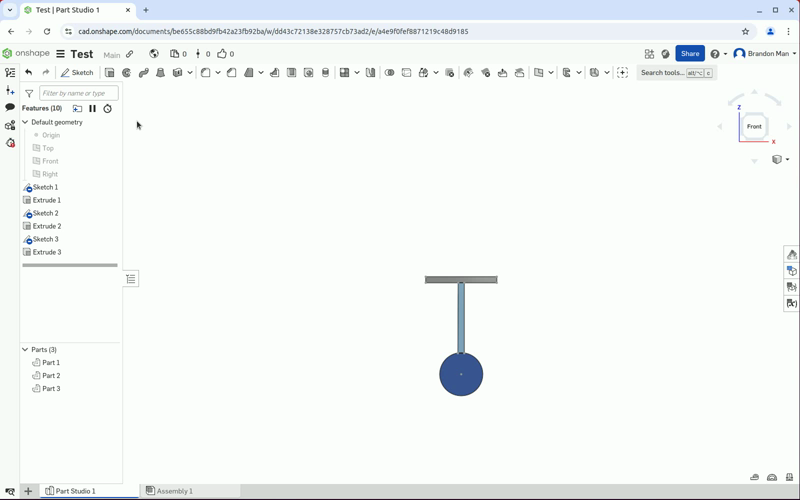
key(left, 2)
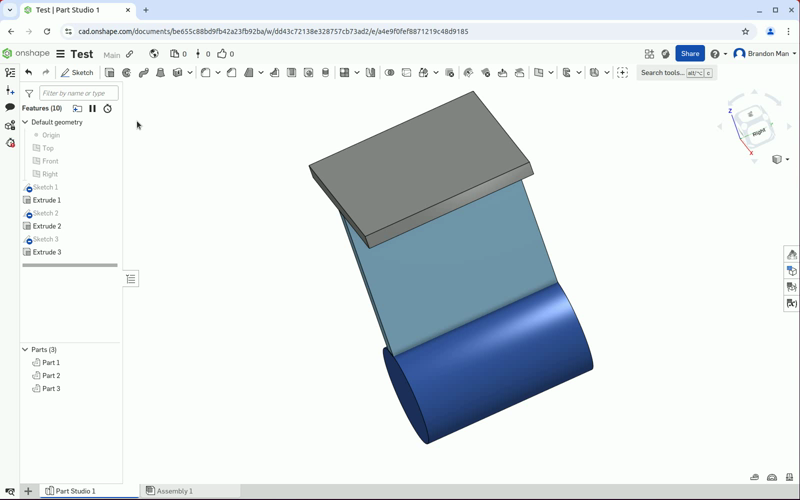
key(down, 2)
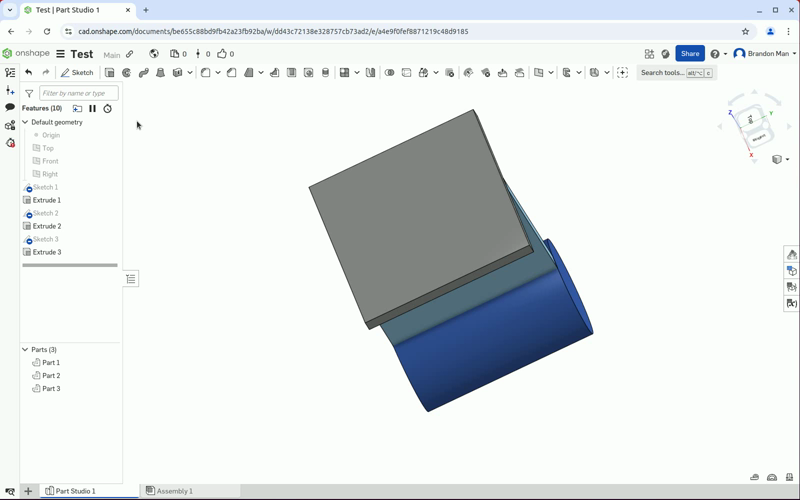
key(up, 2)
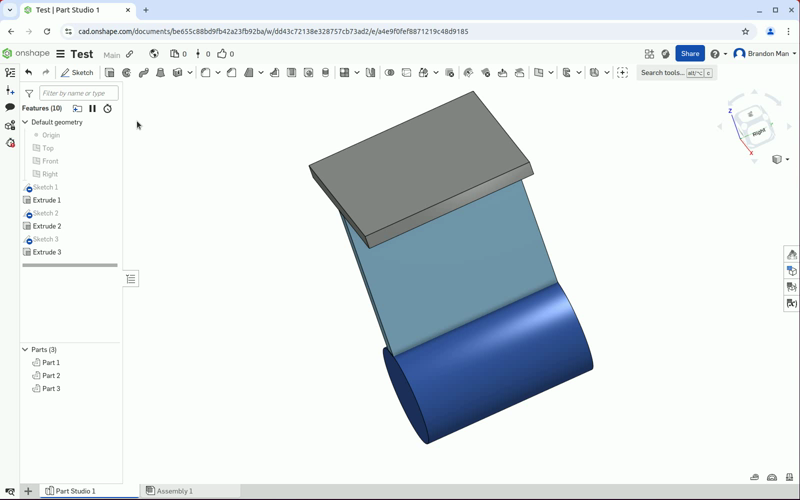
key(right, 2)
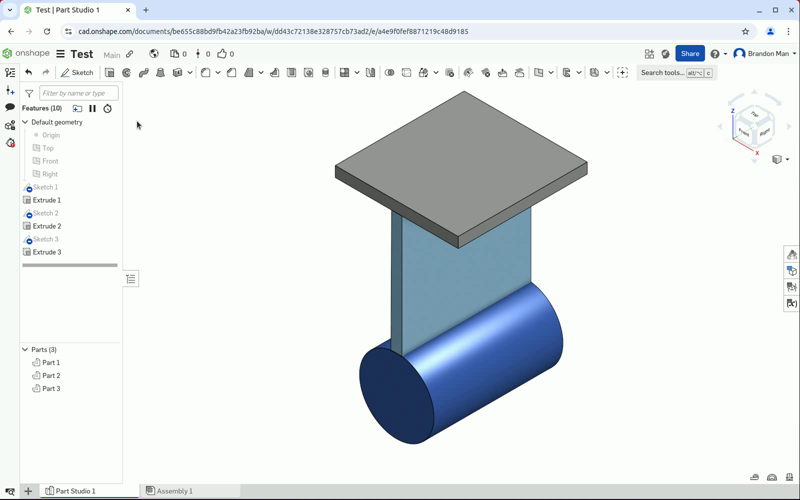
mouse_move(73, 189)
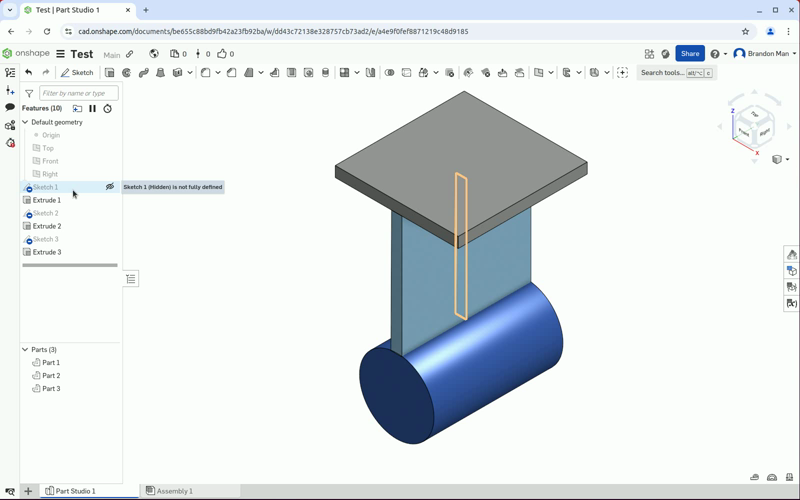
click(73, 189)